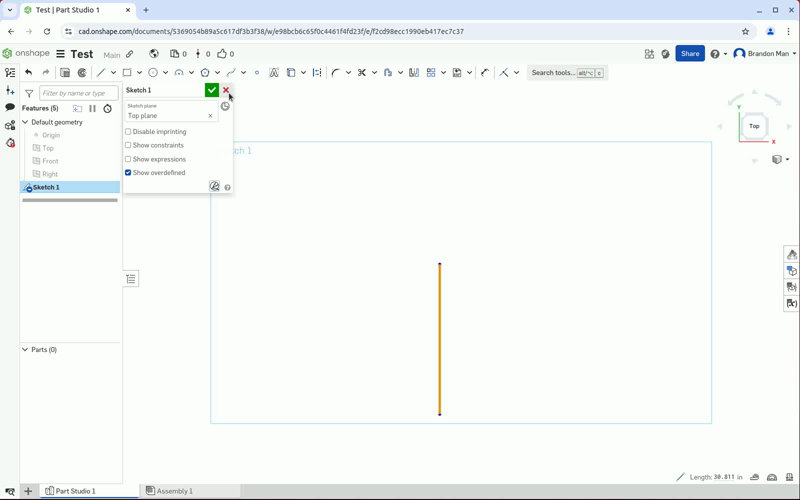
key(shift+h)
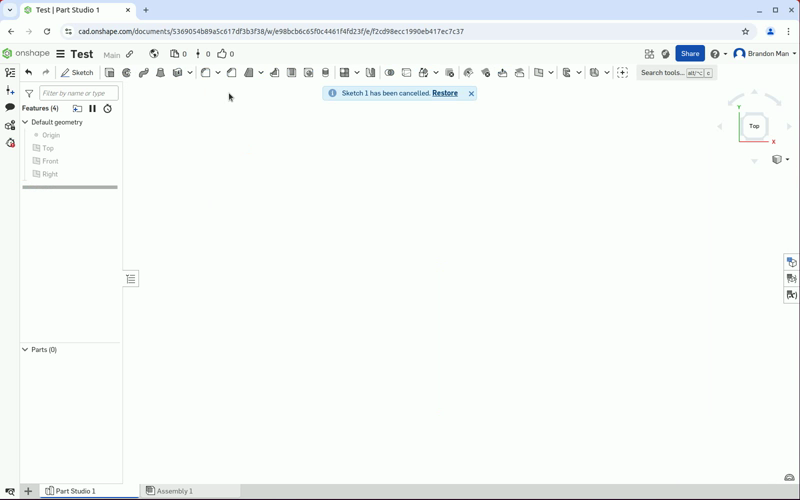
mouse_move(73, 352)
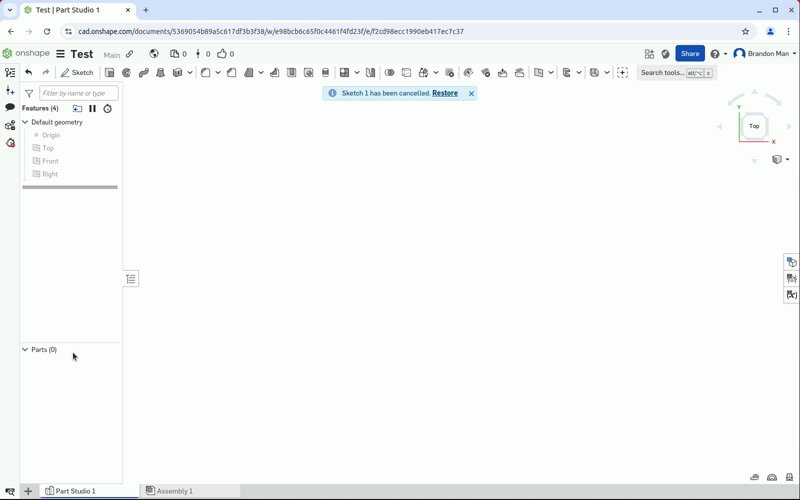
key(y)
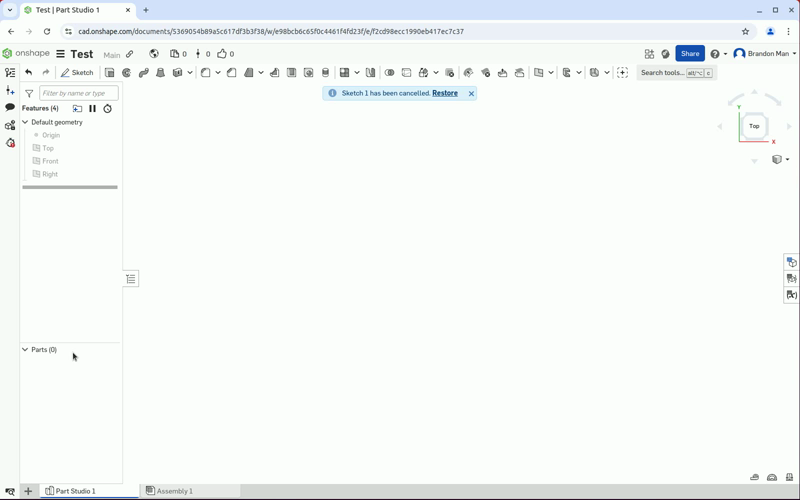
key(shift+p)
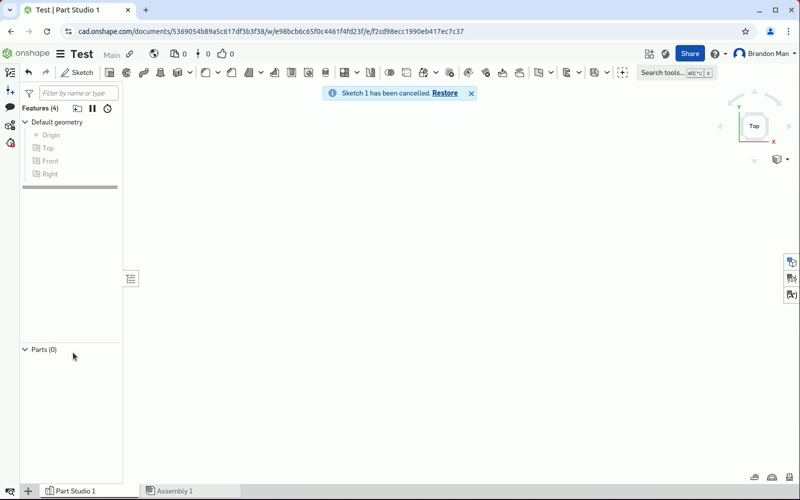
key(space)
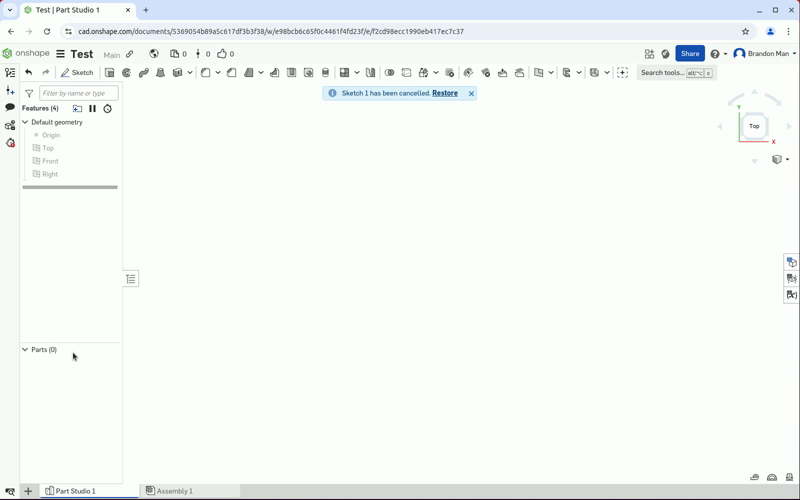
key_down(shift)
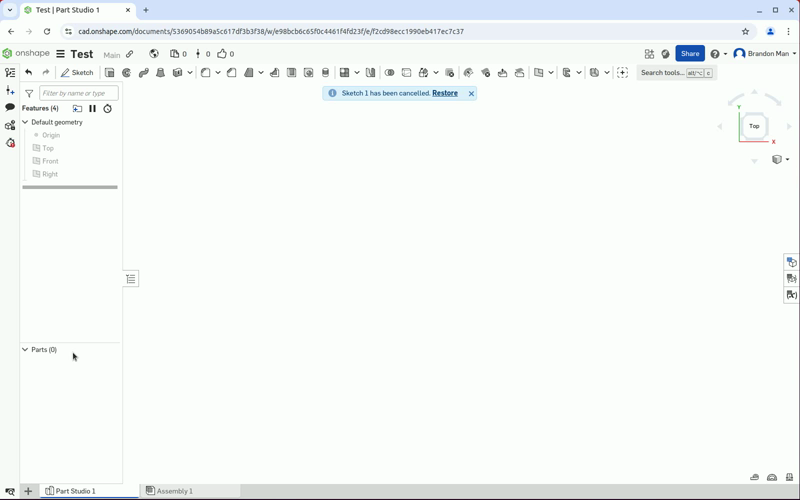
key(up)
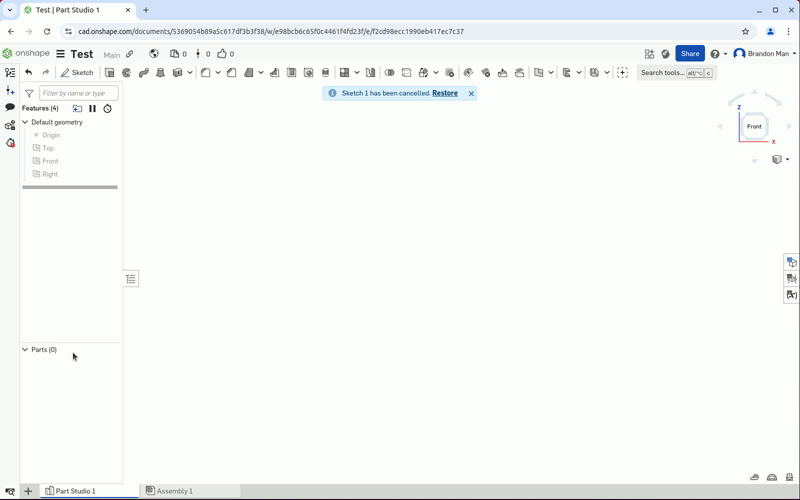
key_up(shift)
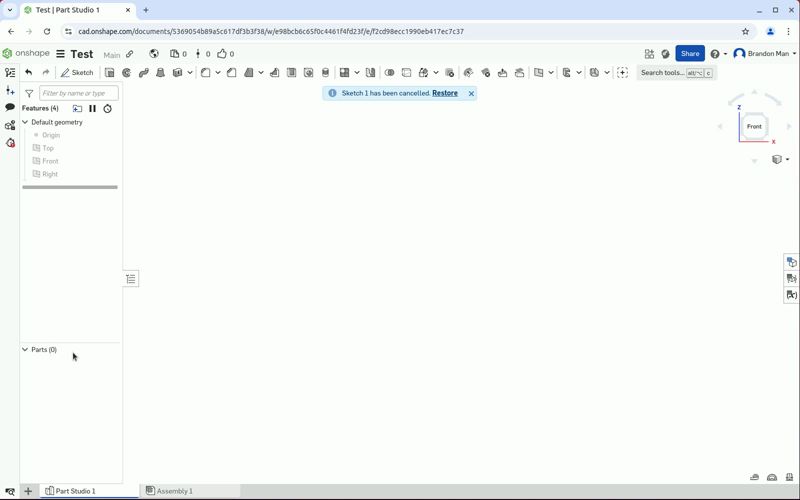
key(space)
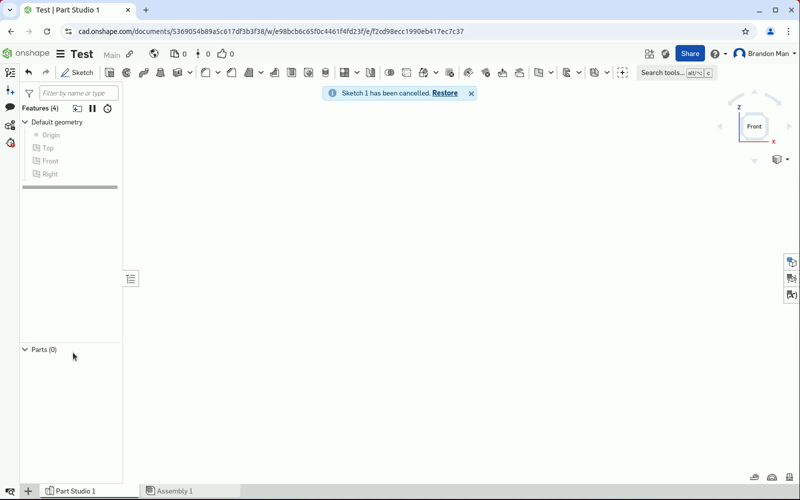
key_down(shift)
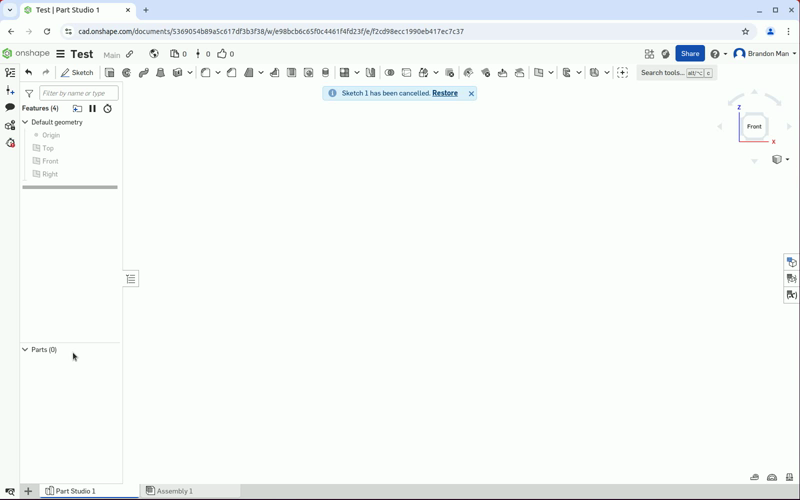
key(left)
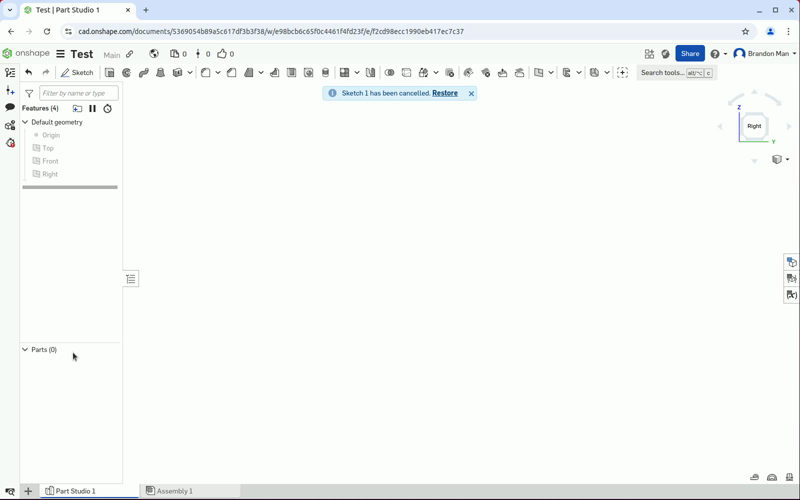
key_up(shift)
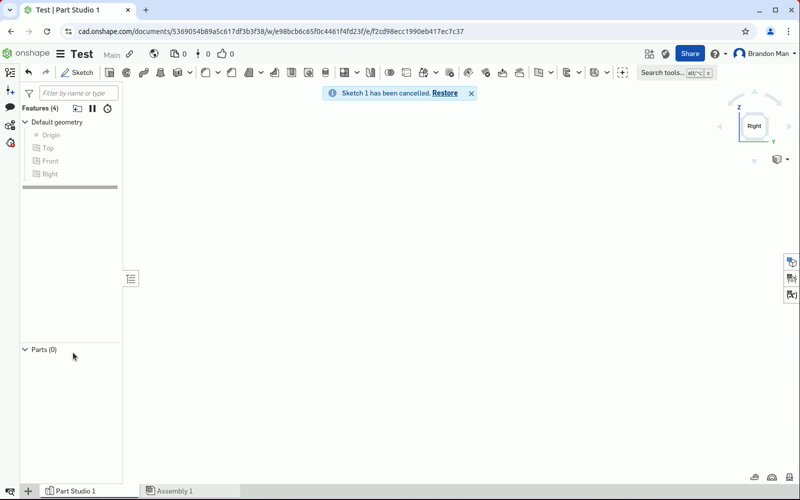
mouse_move(73, 352)
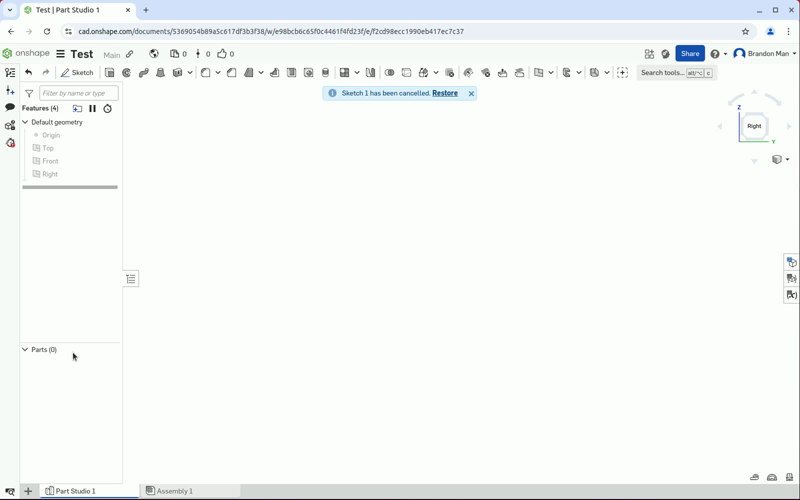
key(shift+y)
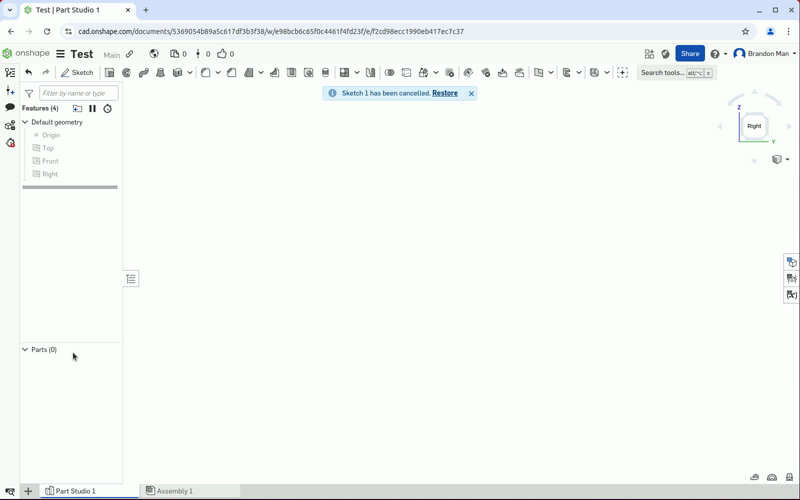
key(shift+s)
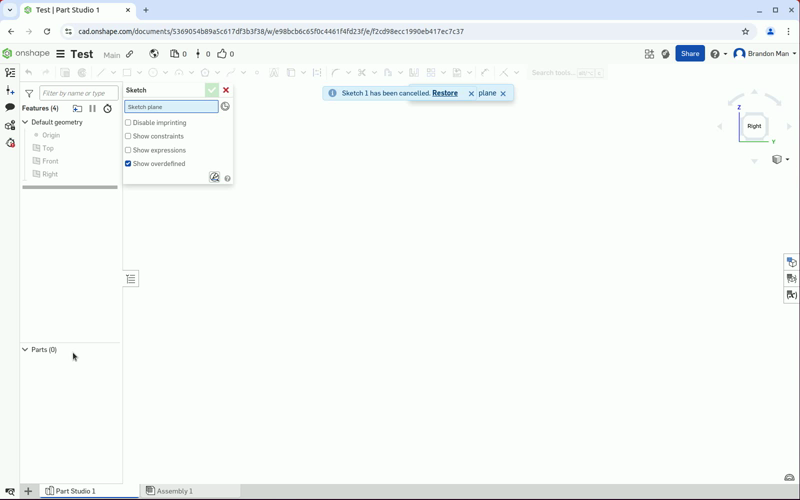
mouse_move(73, 176)
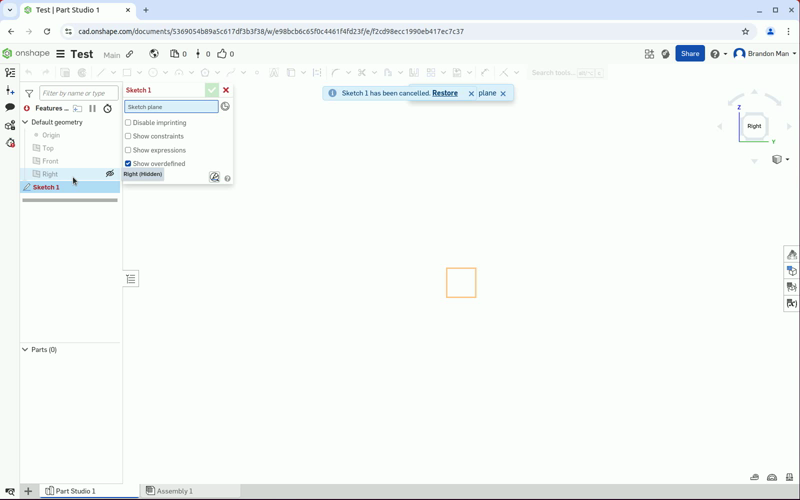
click(73, 176)
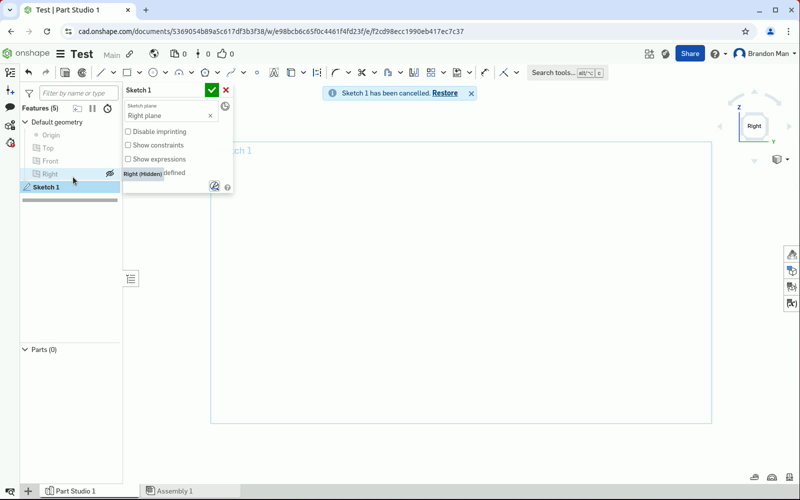
mouse_move(73, 352)
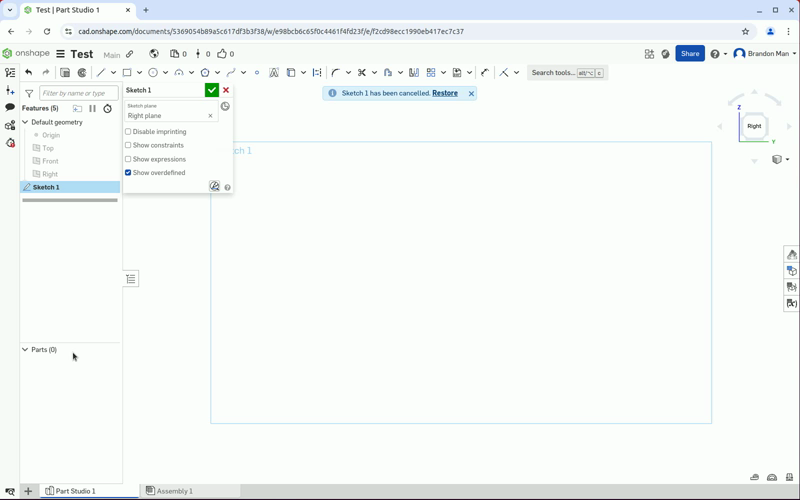
key(y)
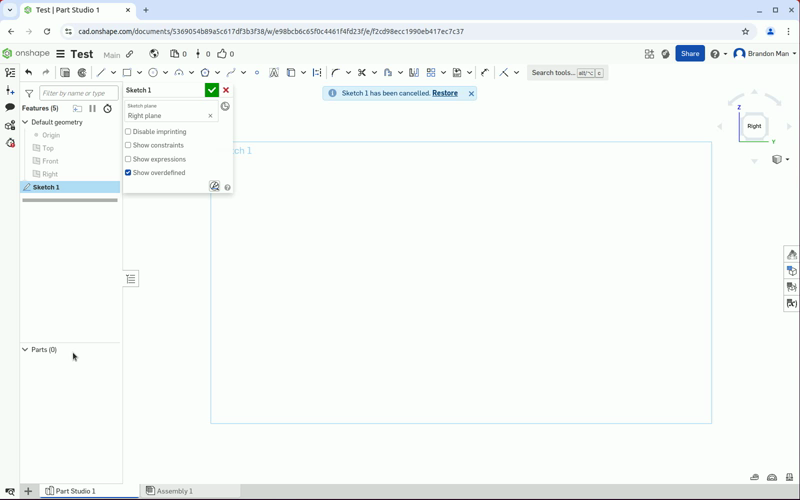
key(l)
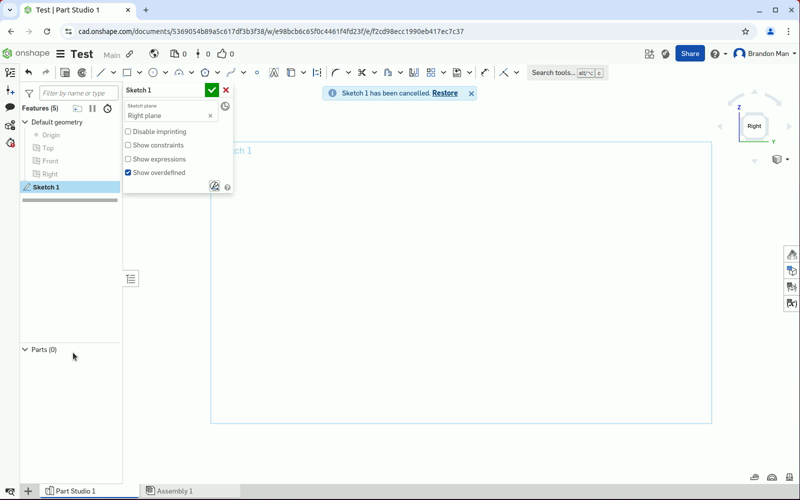
key_down(shift)
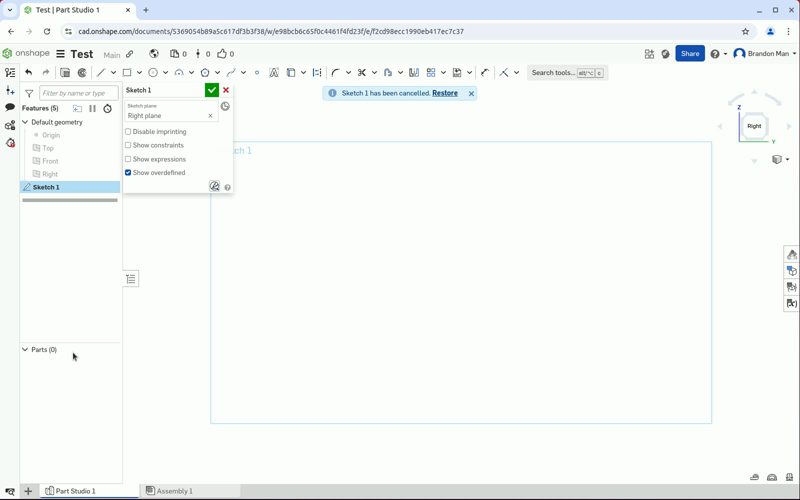
mouse_move(459, 306)
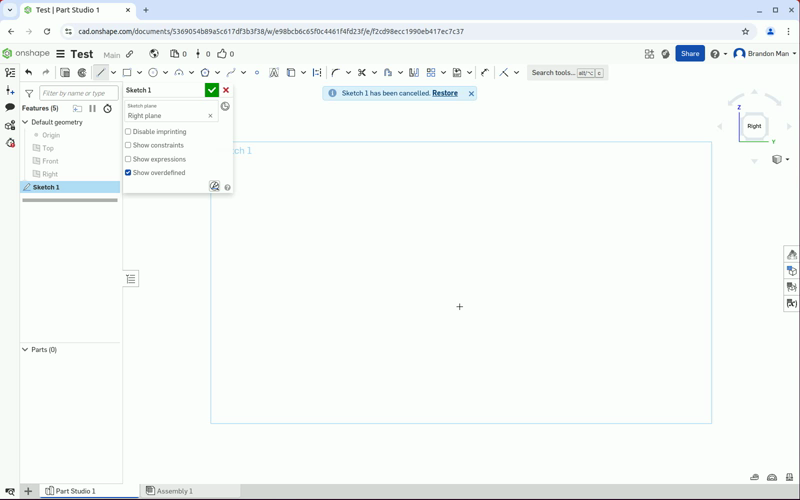
click(459, 306)
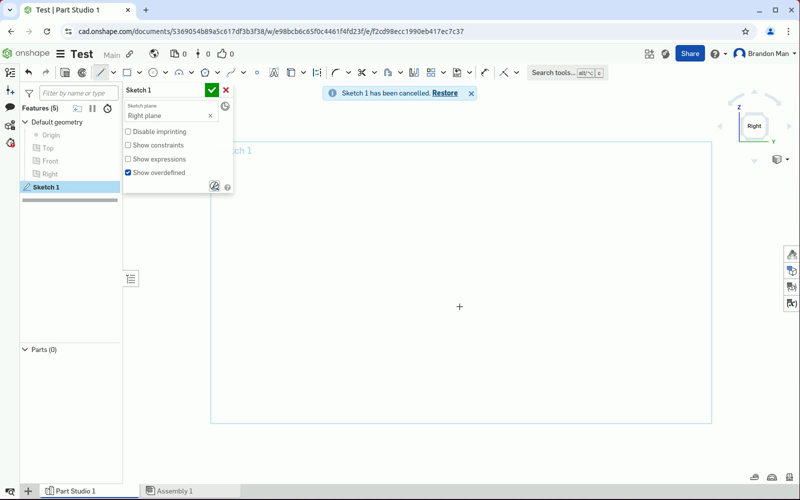
key_up(shift)
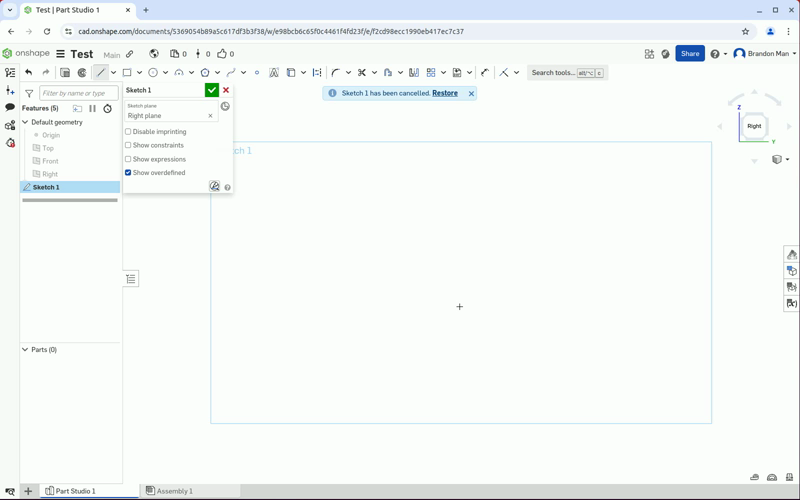
key_down(shift)
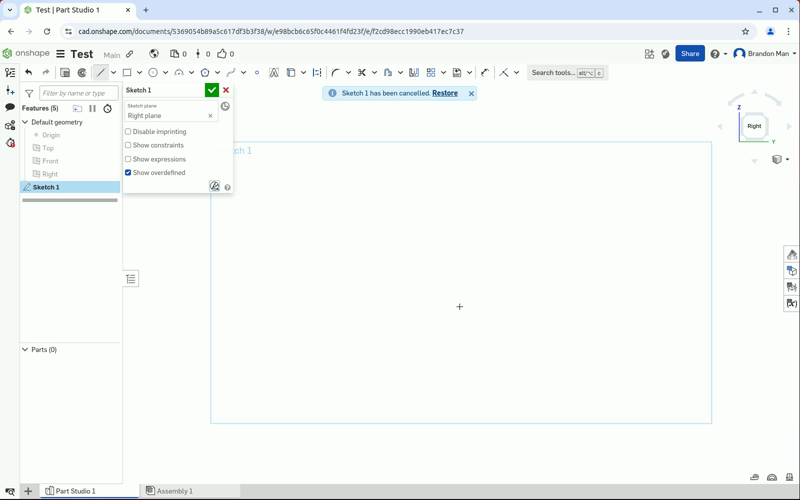
mouse_move(489, 306)
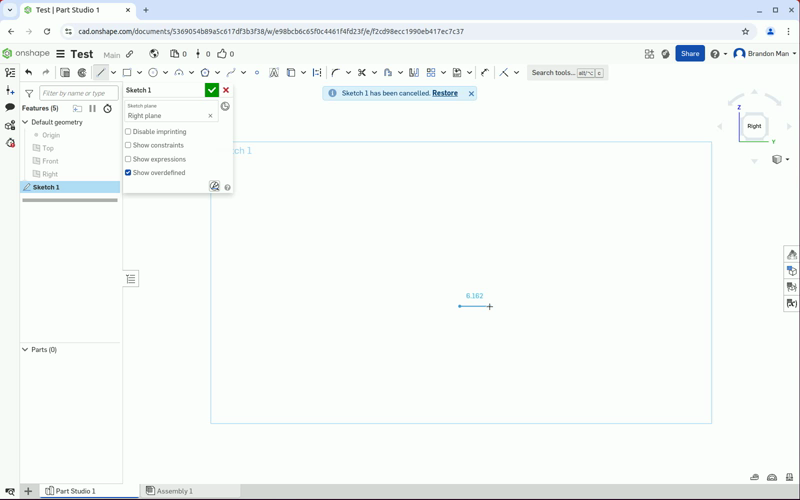
mouse_move(462, 306)
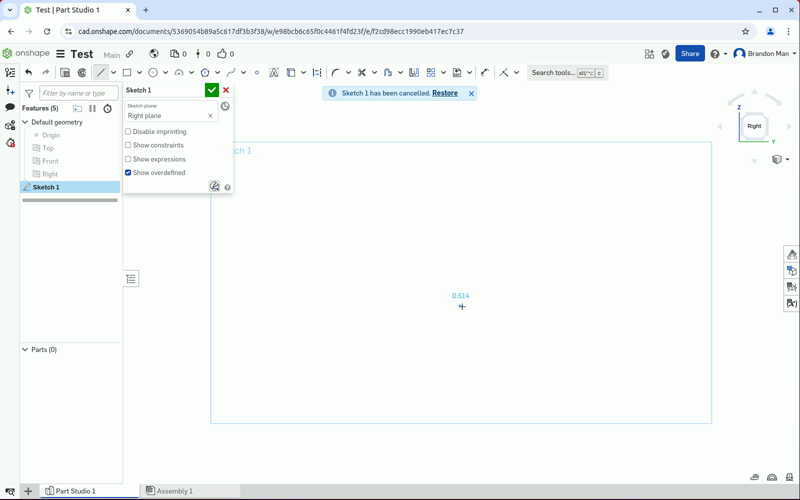
scroll(6)
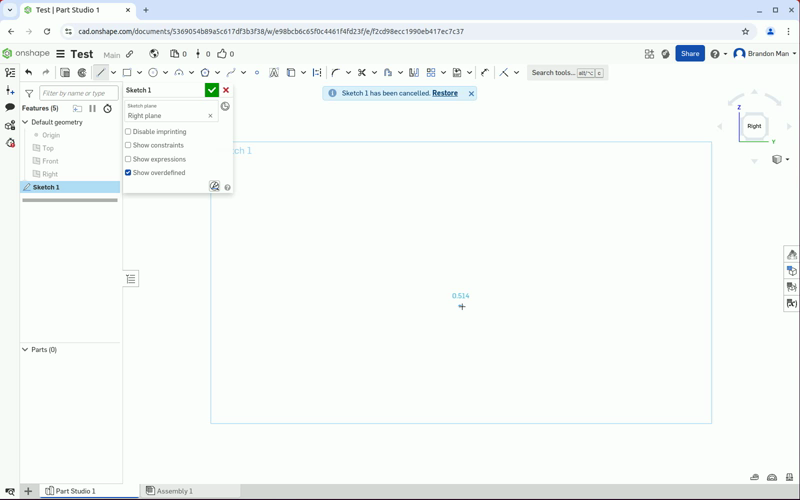
scroll(6)
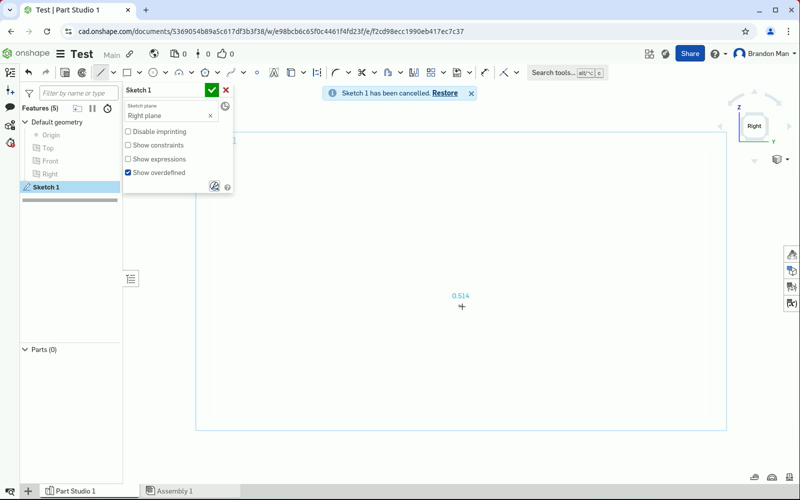
scroll(6)
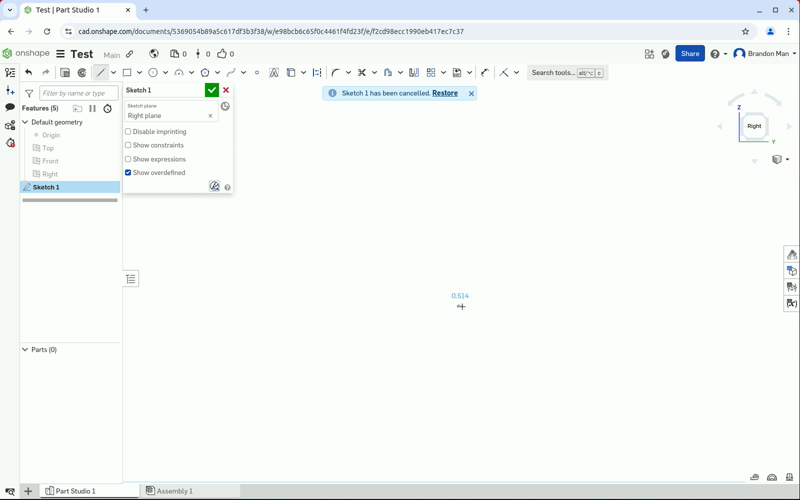
scroll(6)
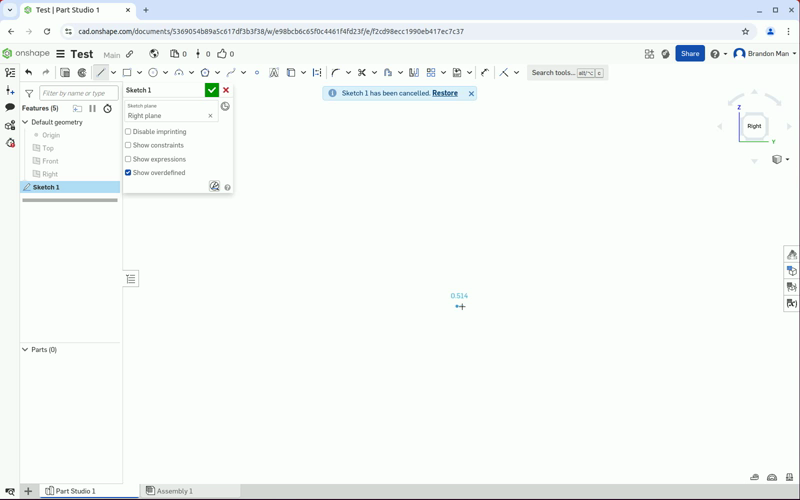
scroll(6)
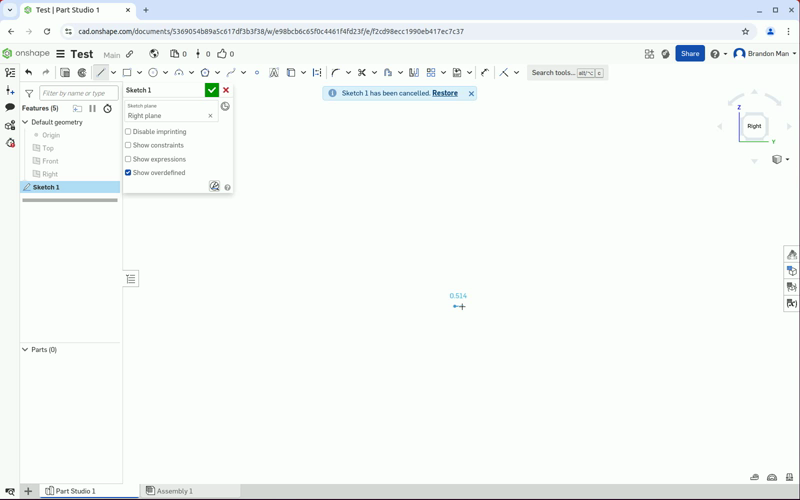
scroll(6)
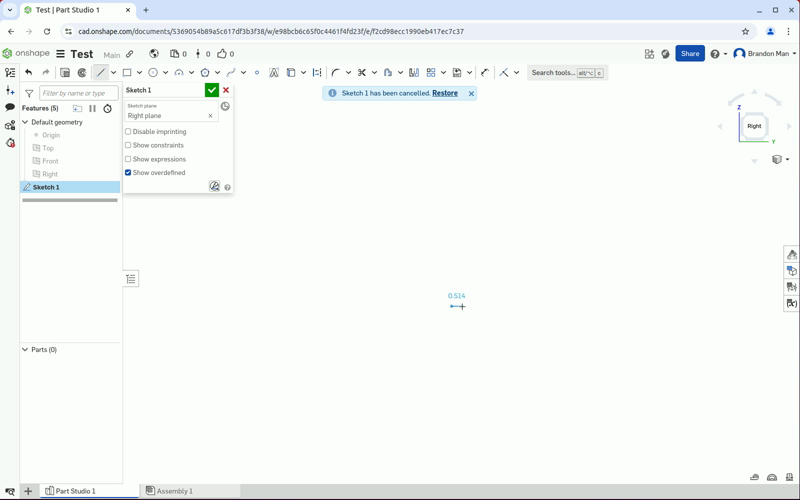
scroll(6)
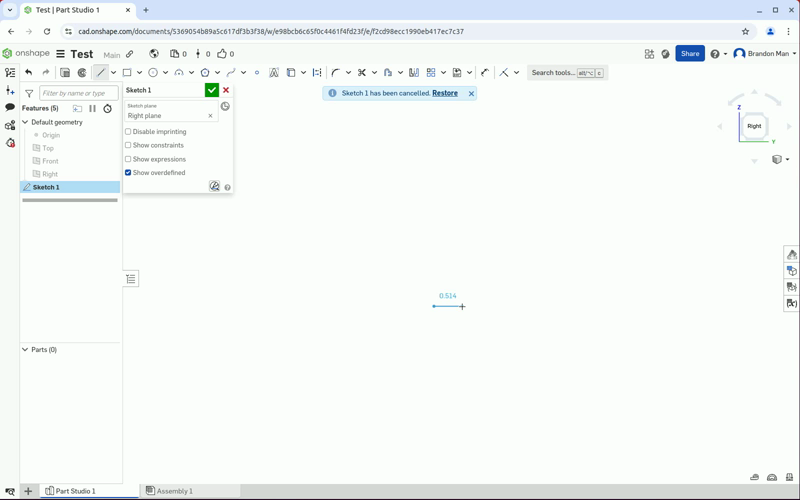
click(462, 306)
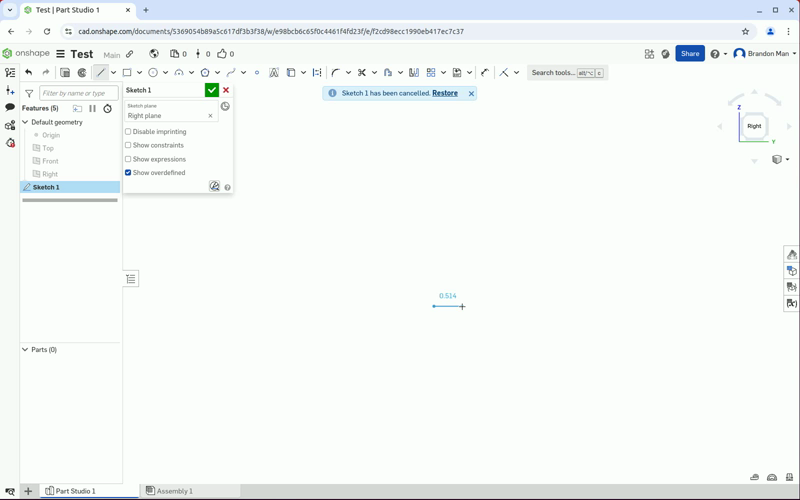
scroll(-6)
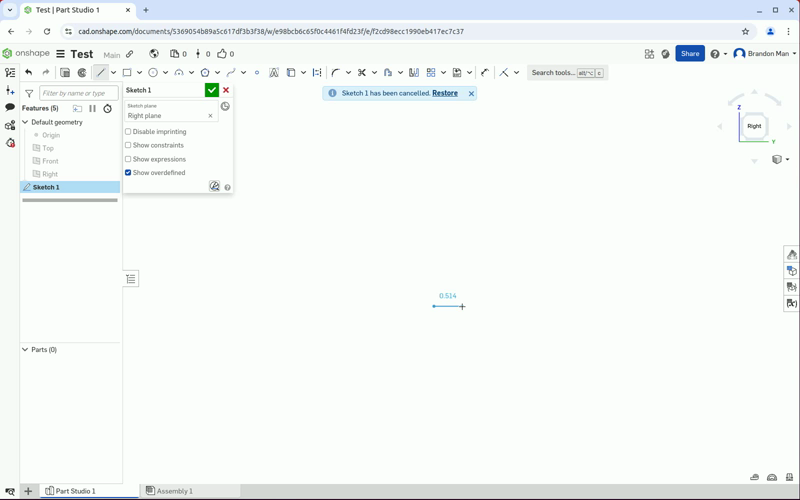
scroll(-6)
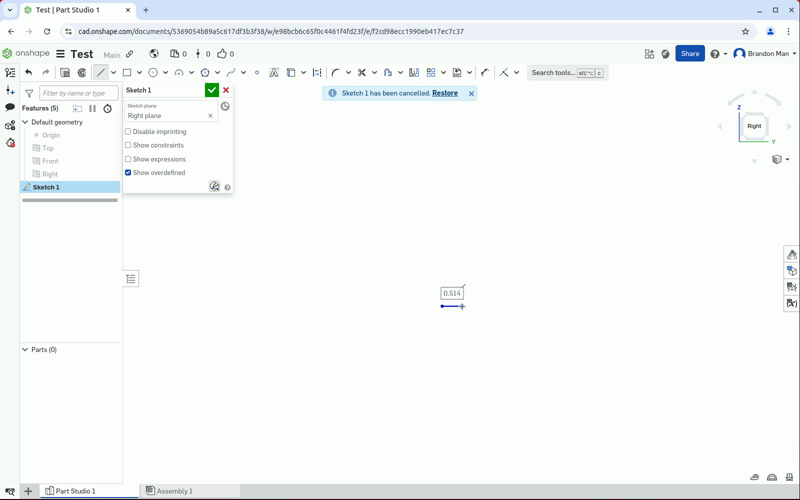
scroll(-6)
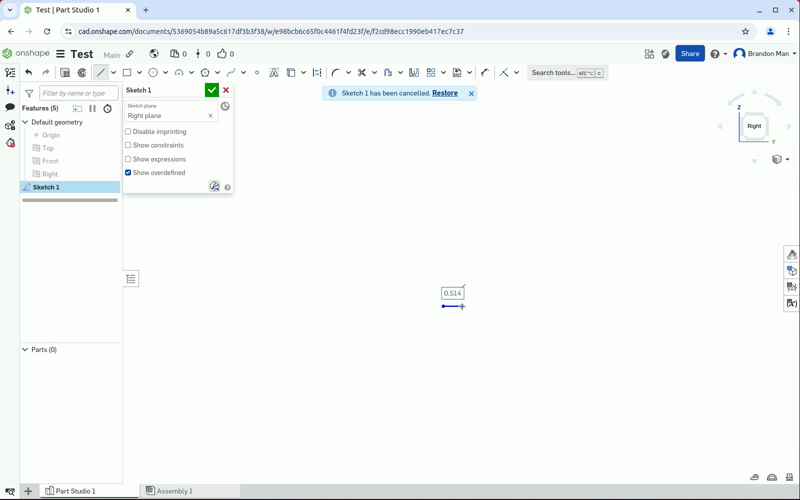
scroll(-6)
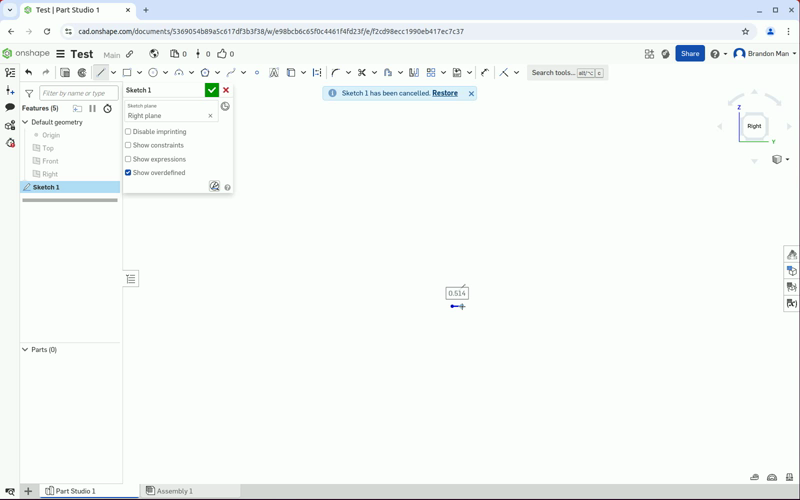
scroll(-6)
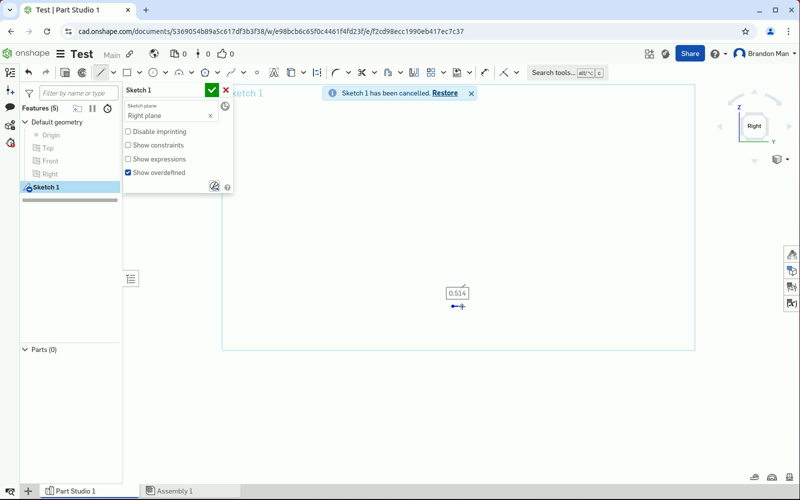
scroll(-6)
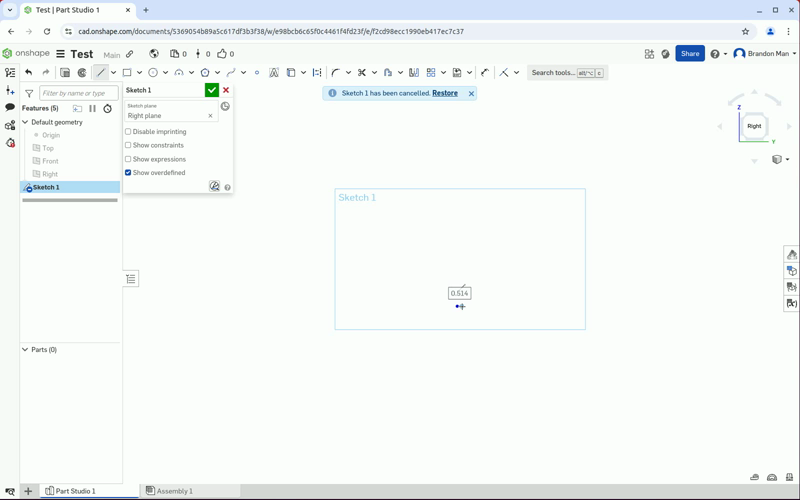
scroll(-6)
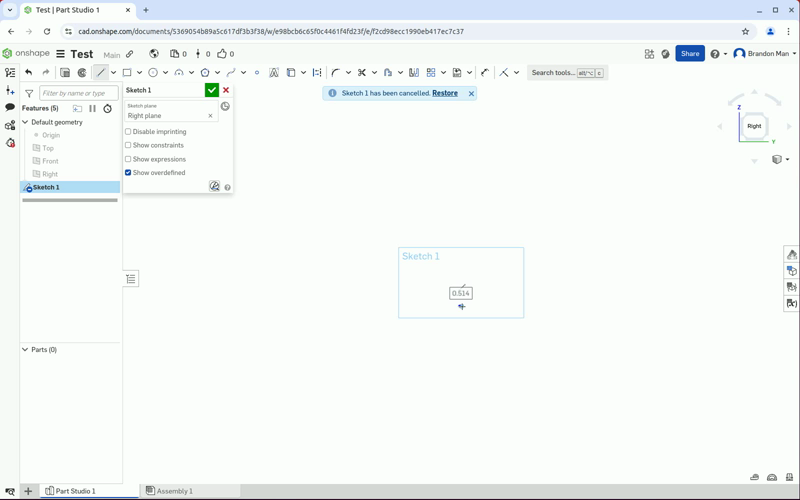
key_up(shift)
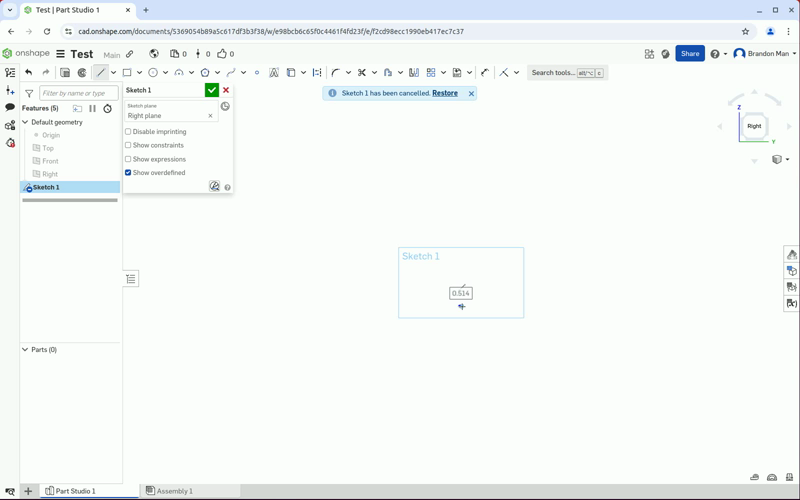
key_down(shift)
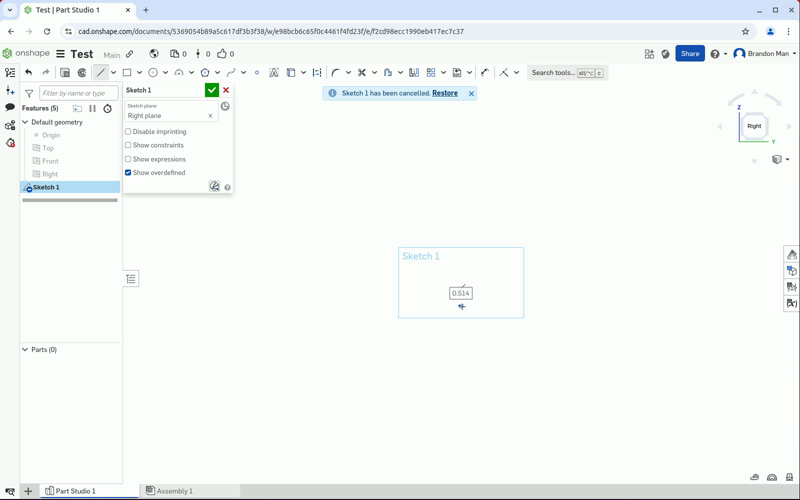
mouse_move(492, 306)
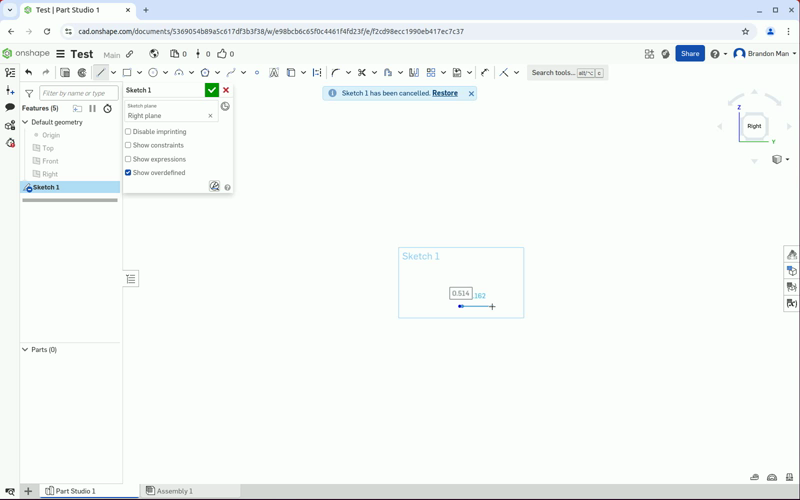
mouse_move(462, 257)
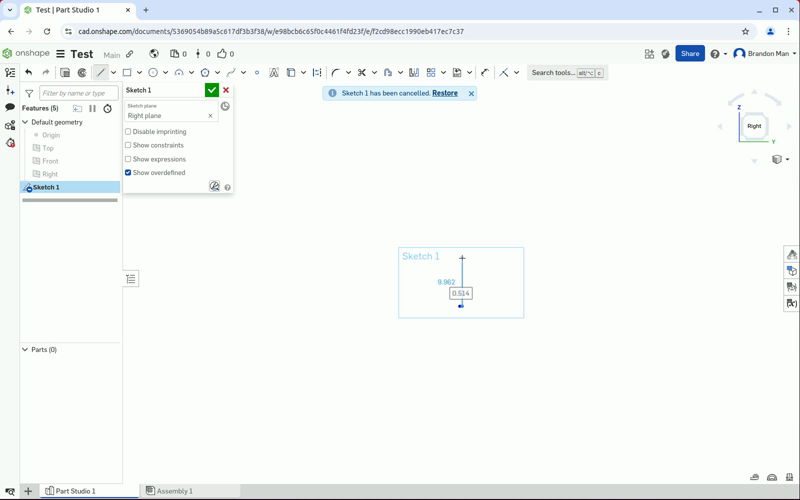
click(462, 257)
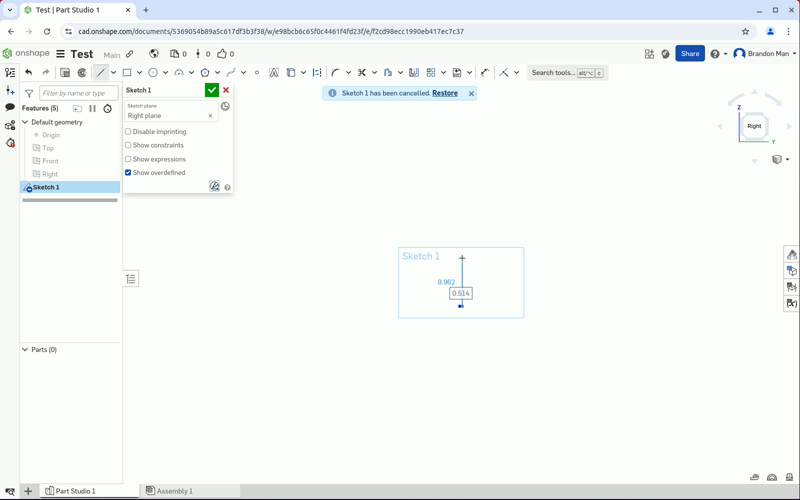
key_up(shift)
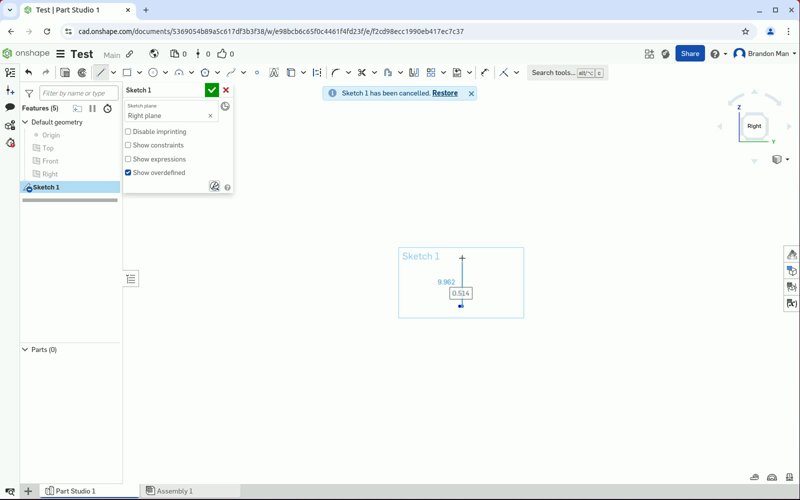
key_down(shift)
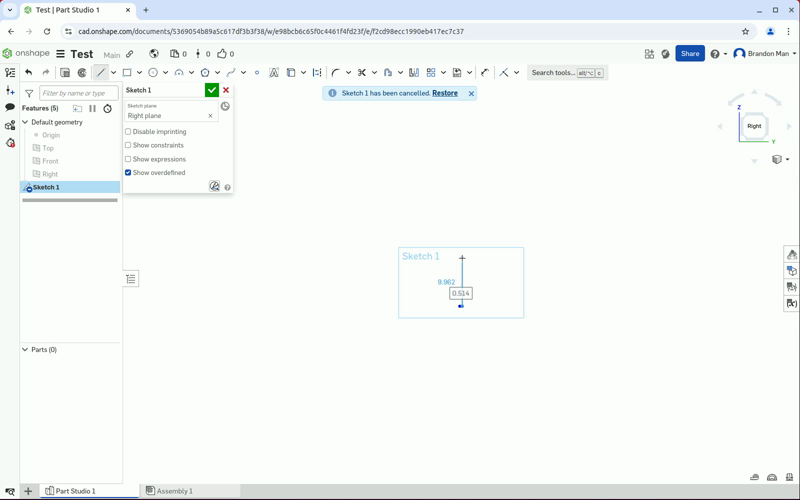
mouse_move(492, 257)
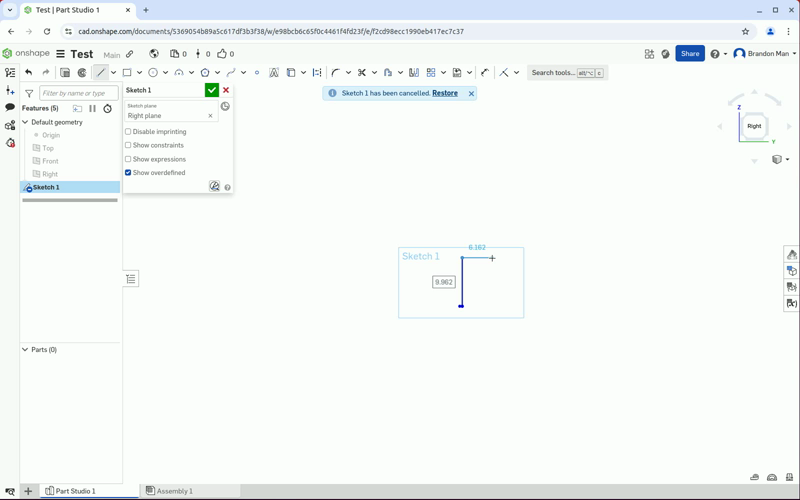
mouse_move(459, 257)
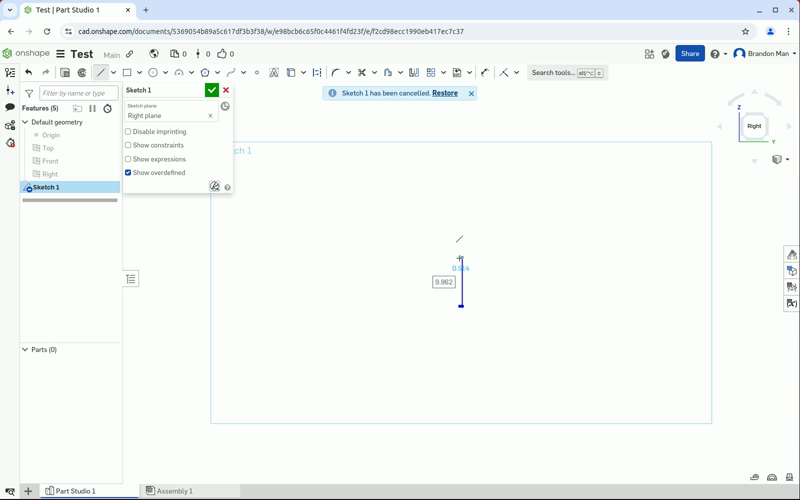
scroll(6)
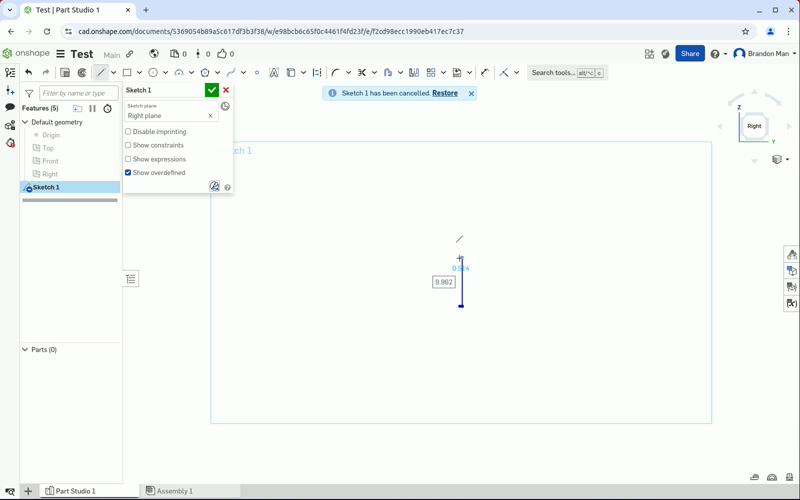
scroll(6)
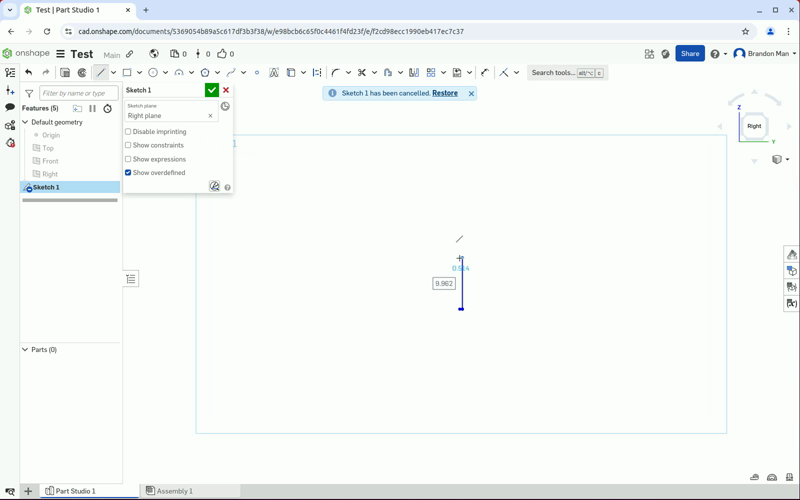
scroll(6)
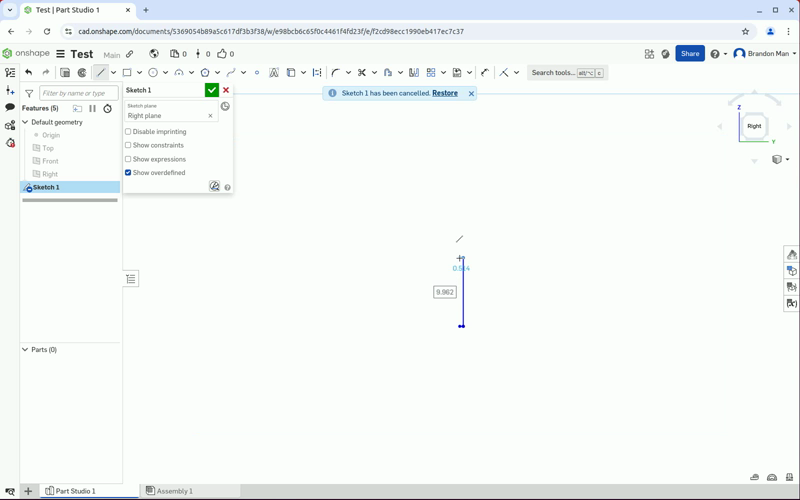
scroll(6)
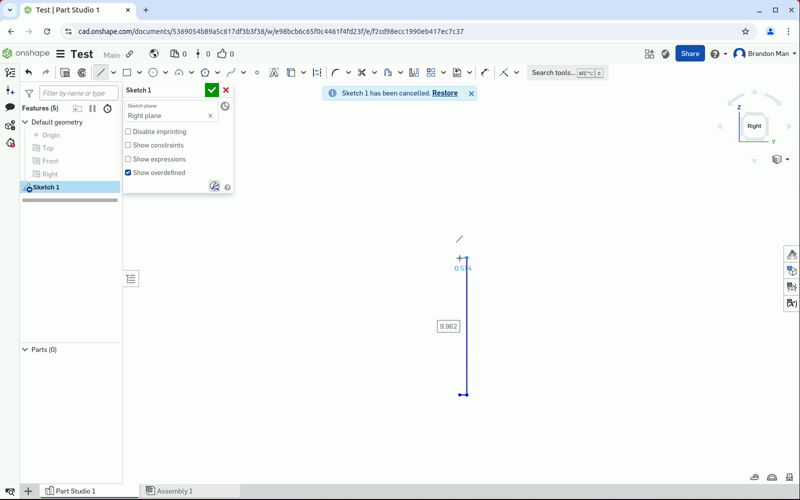
scroll(6)
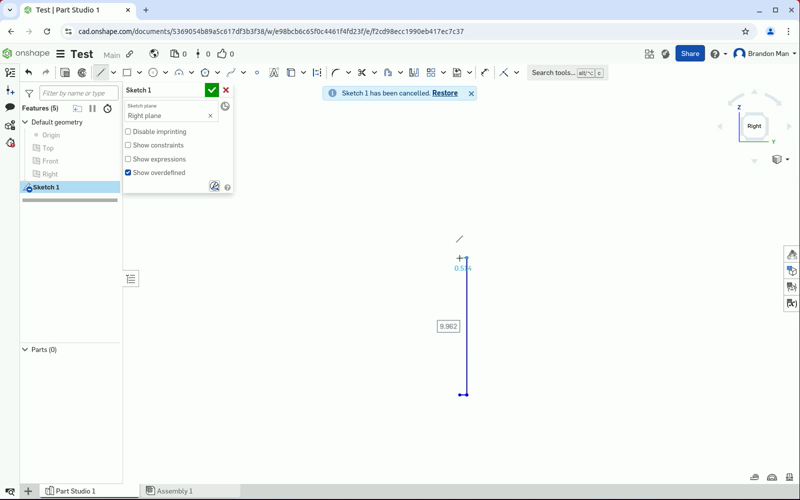
scroll(6)
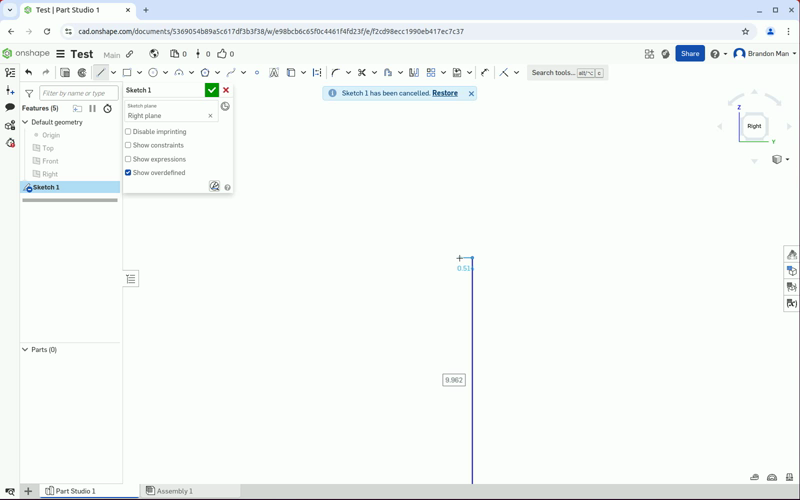
scroll(6)
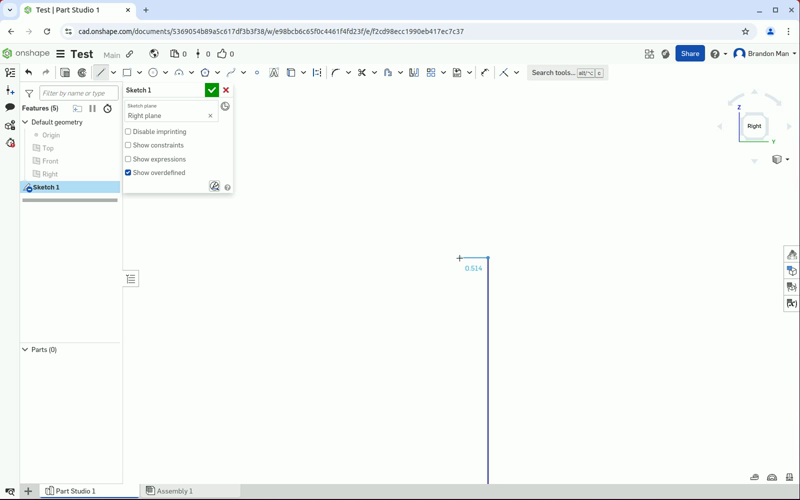
click(459, 257)
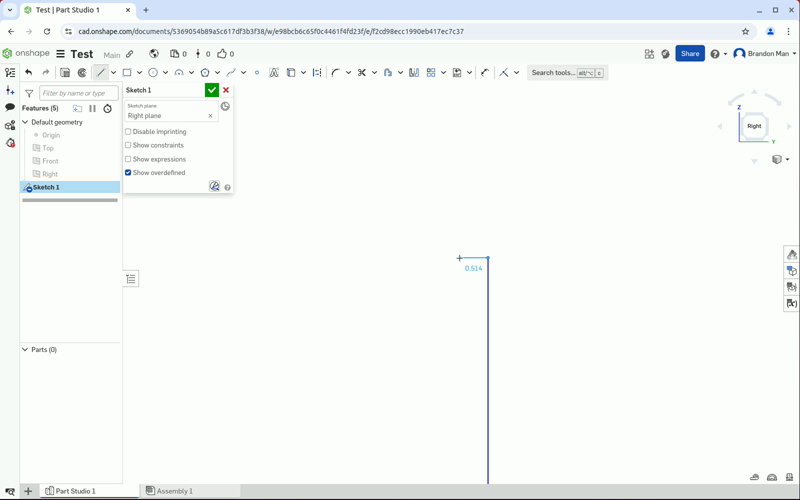
scroll(-6)
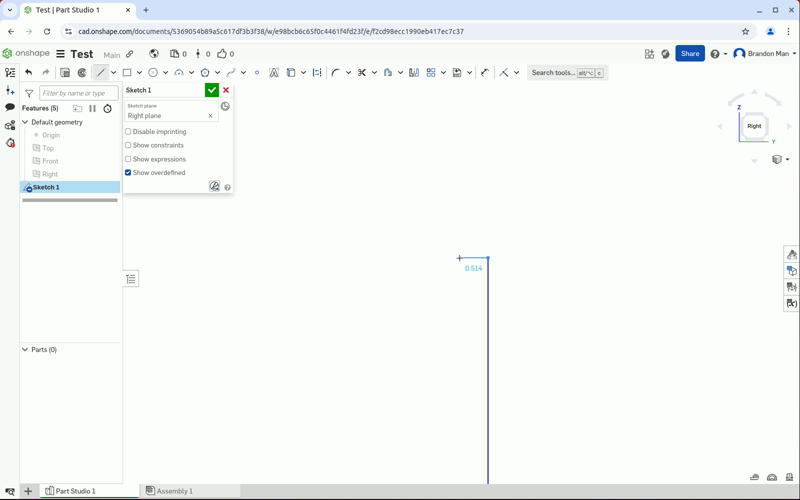
scroll(-6)
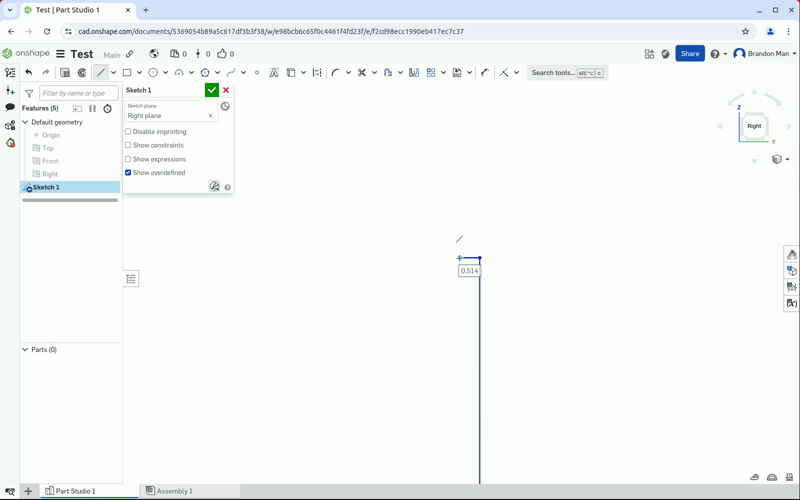
scroll(-6)
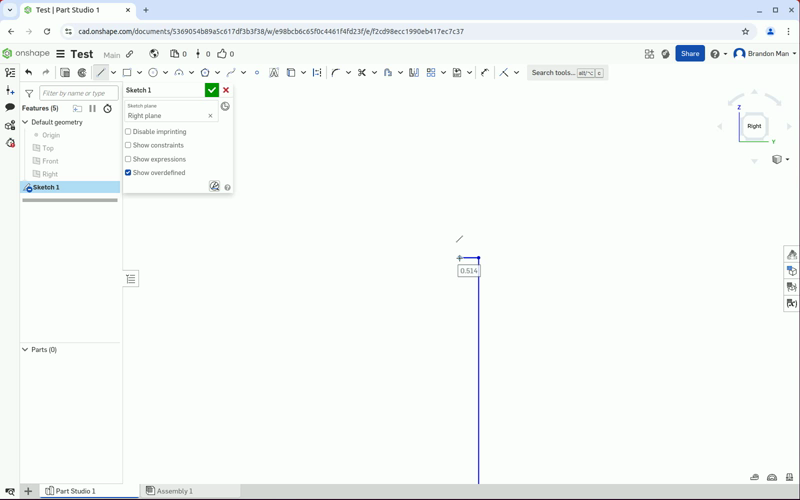
scroll(-6)
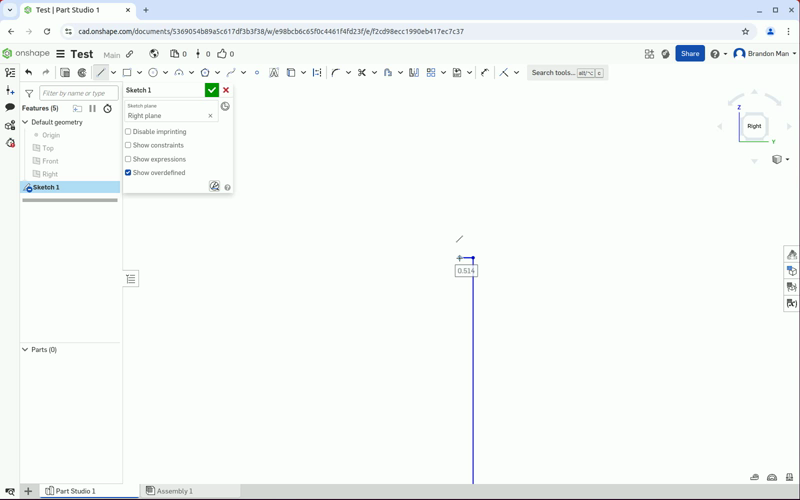
scroll(-6)
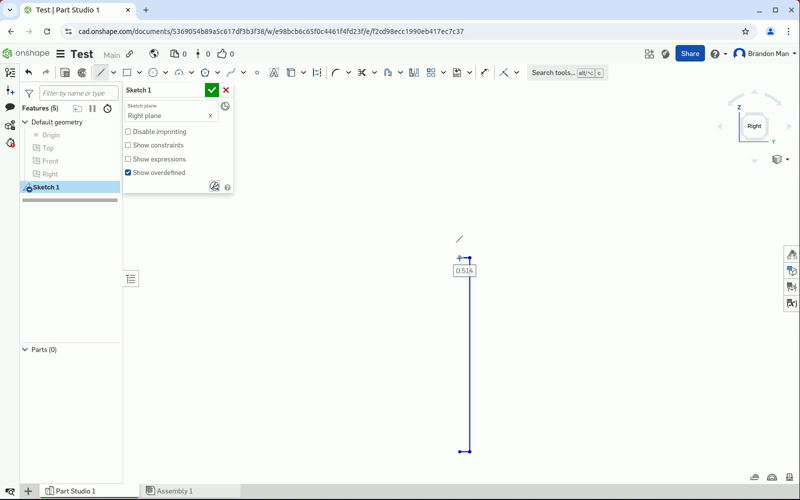
scroll(-6)
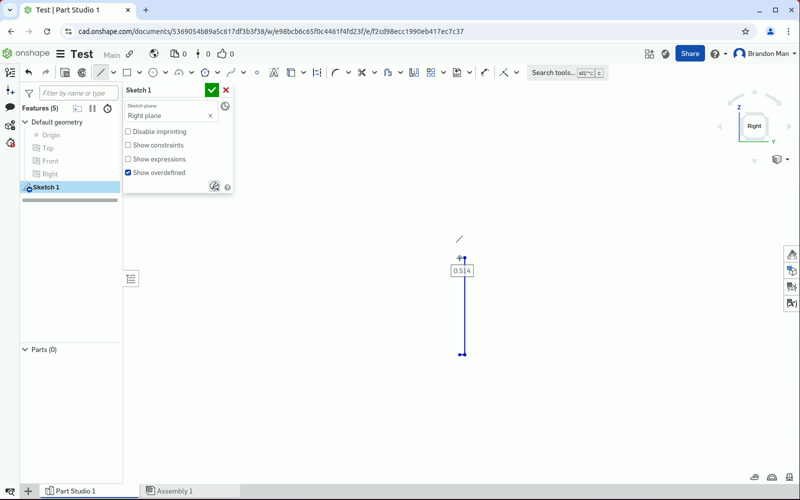
scroll(-6)
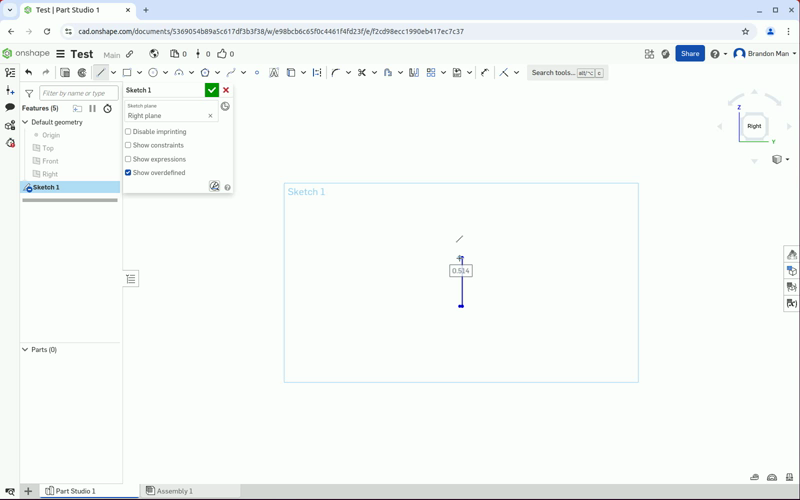
key_up(shift)
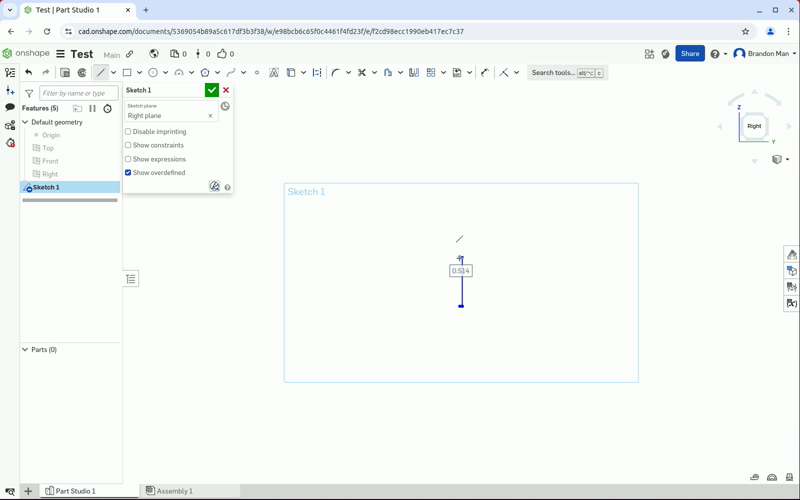
mouse_move(489, 257)
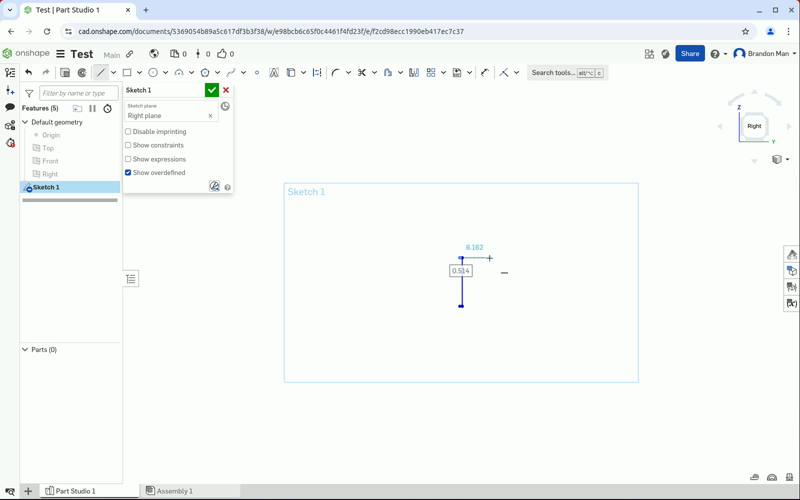
key_down(shift)
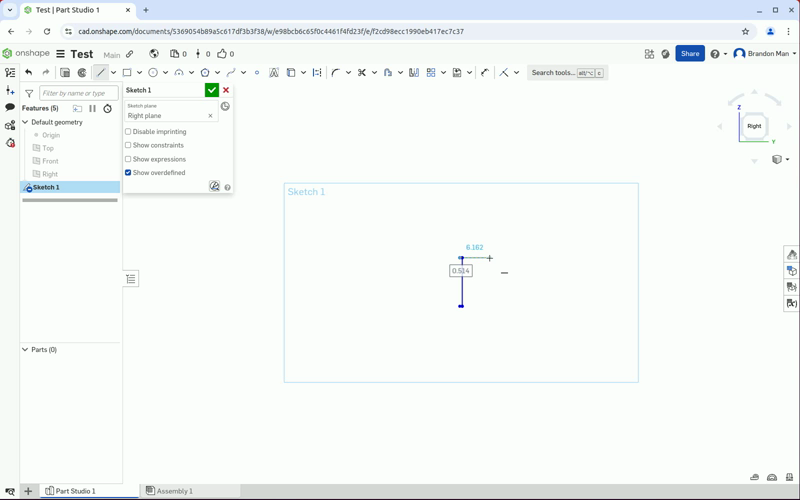
mouse_move(459, 306)
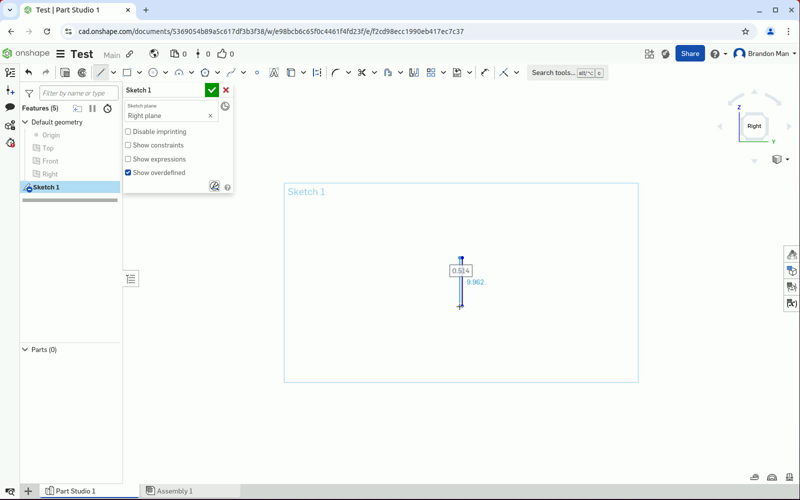
scroll(6)
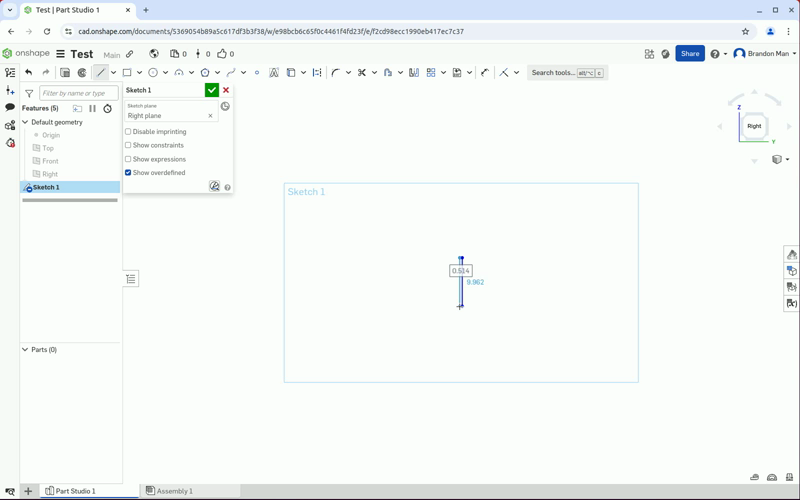
scroll(6)
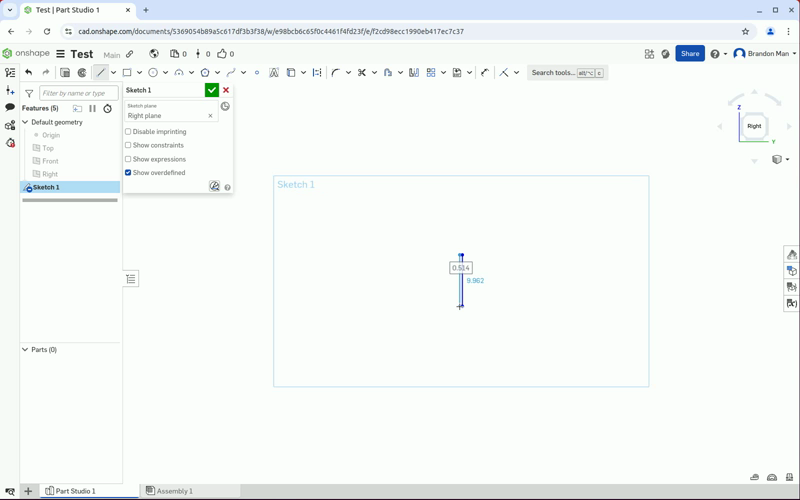
scroll(6)
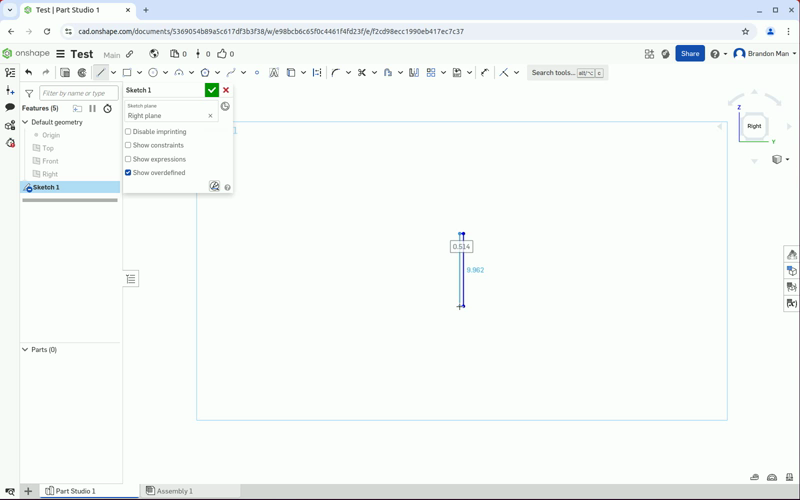
scroll(6)
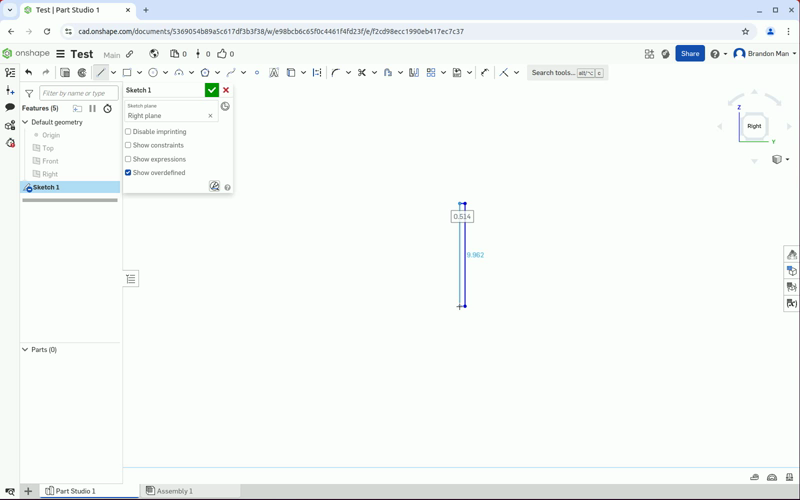
scroll(6)
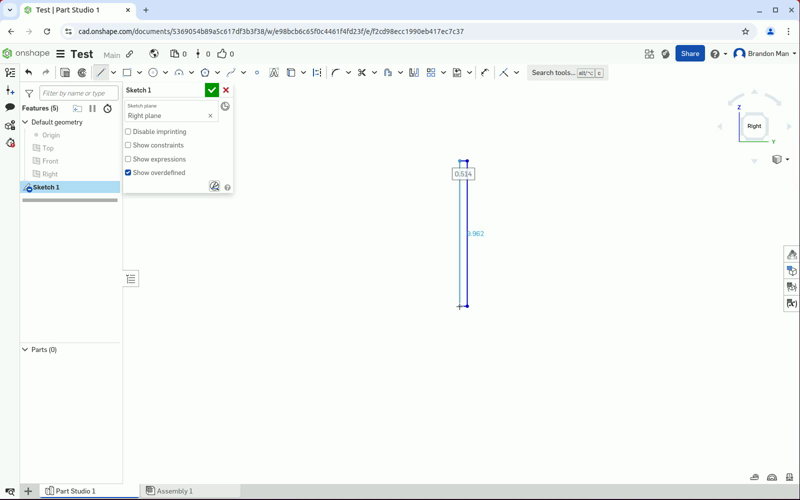
scroll(6)
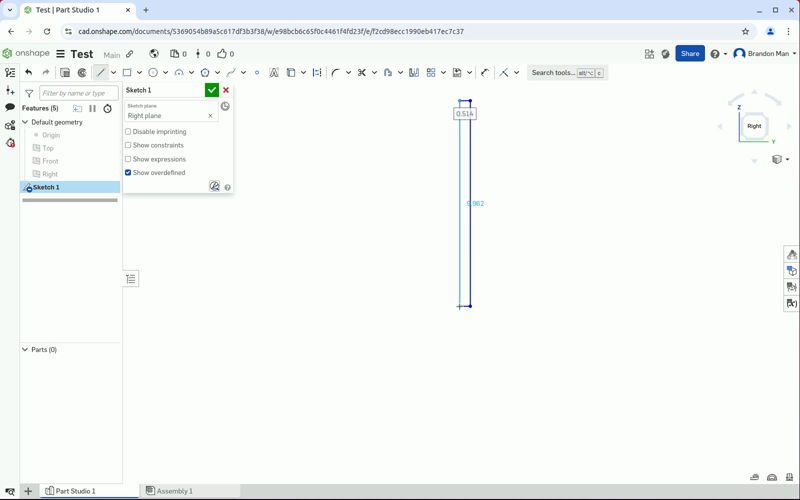
scroll(6)
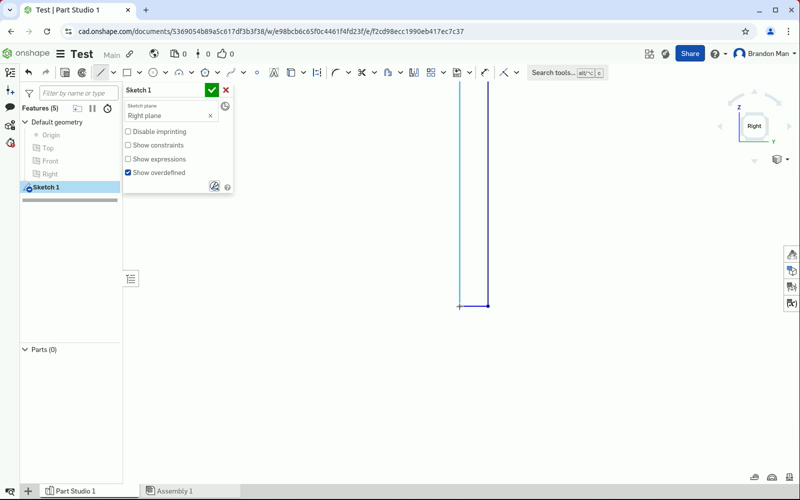
key_up(shift)
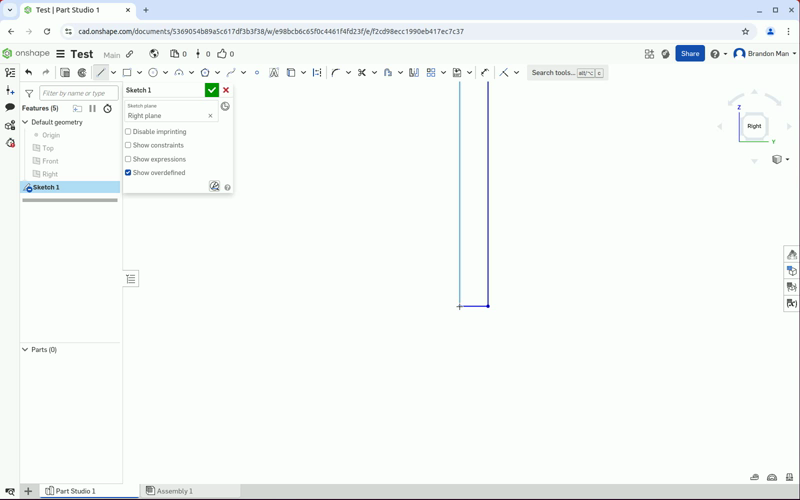
click(459, 306)
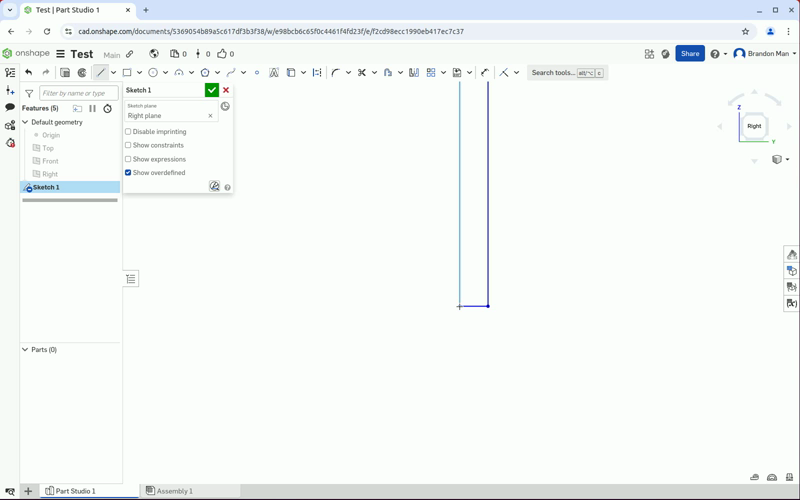
scroll(-6)
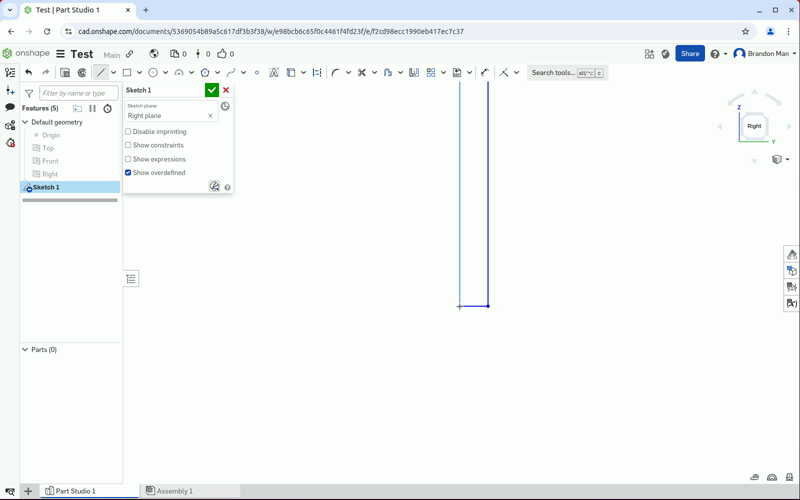
scroll(-6)
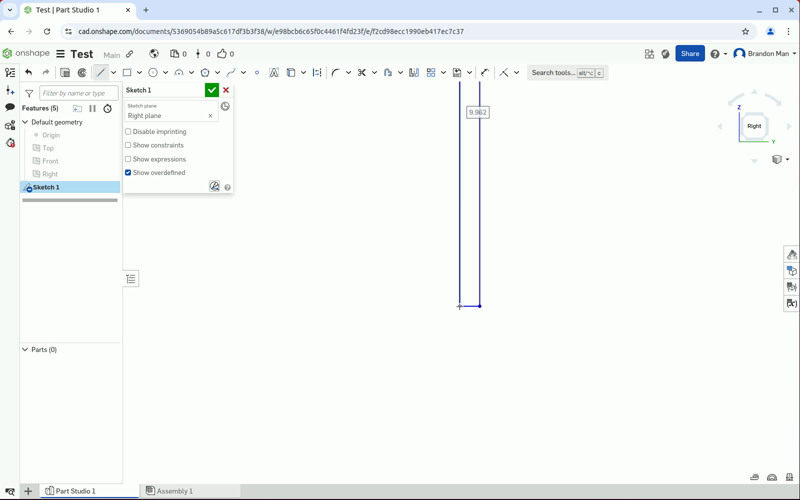
scroll(-6)
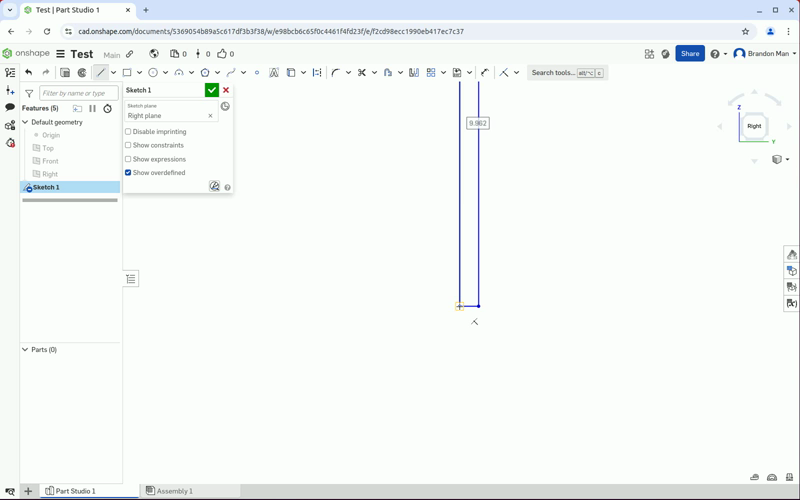
scroll(-6)
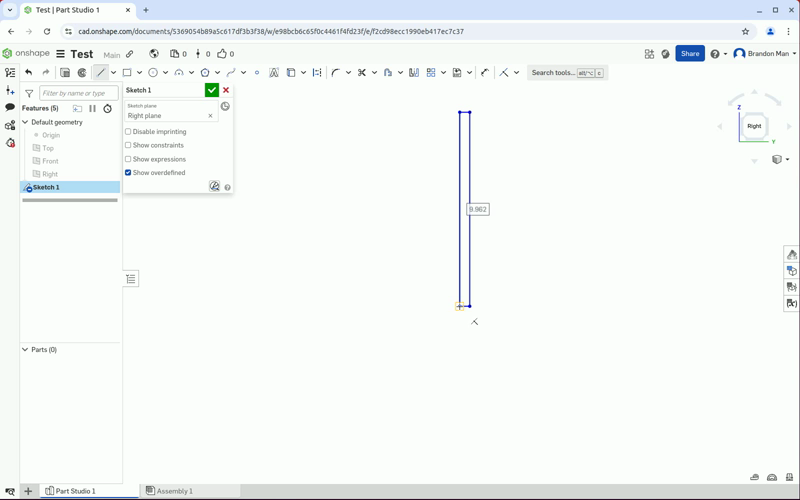
scroll(-6)
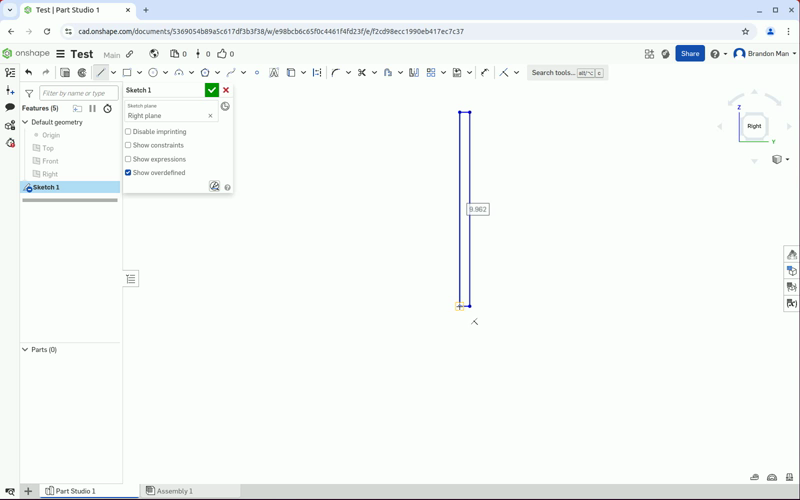
scroll(-6)
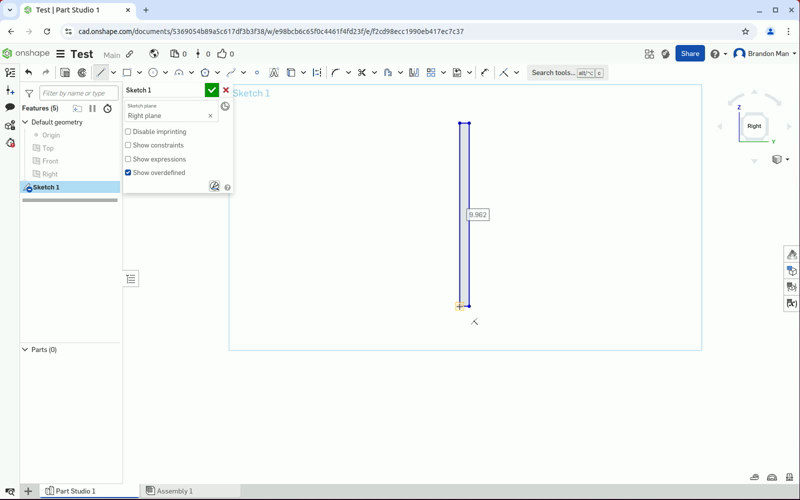
scroll(-6)
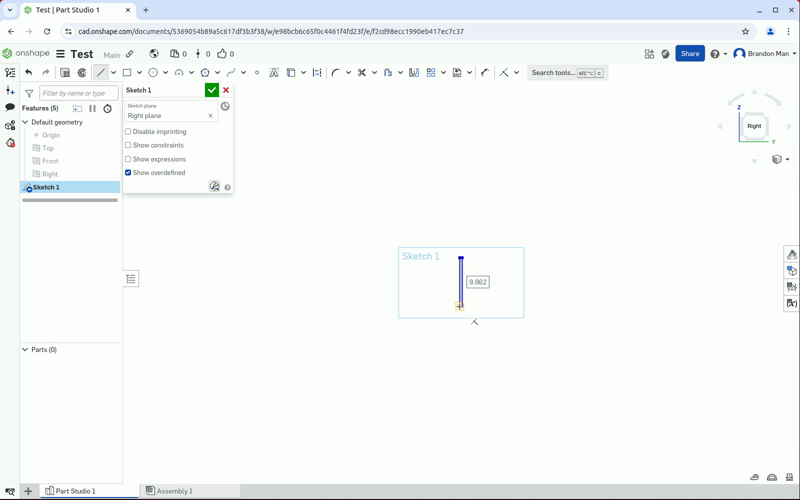
key(esc)
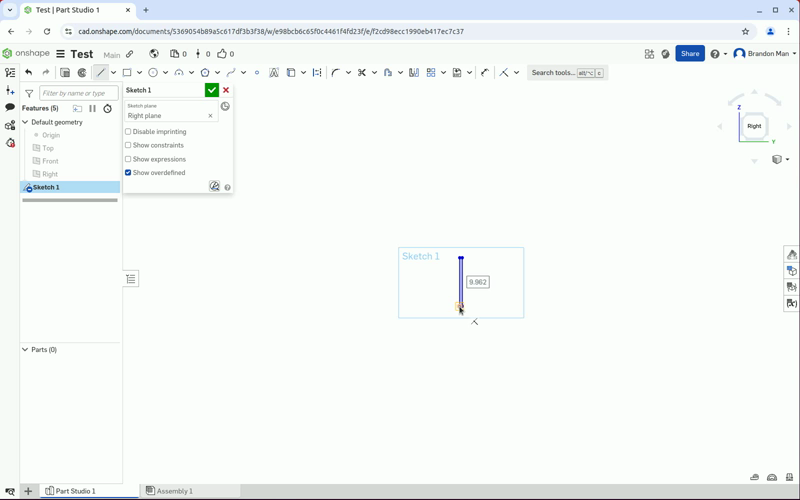
mouse_move(460, 270)
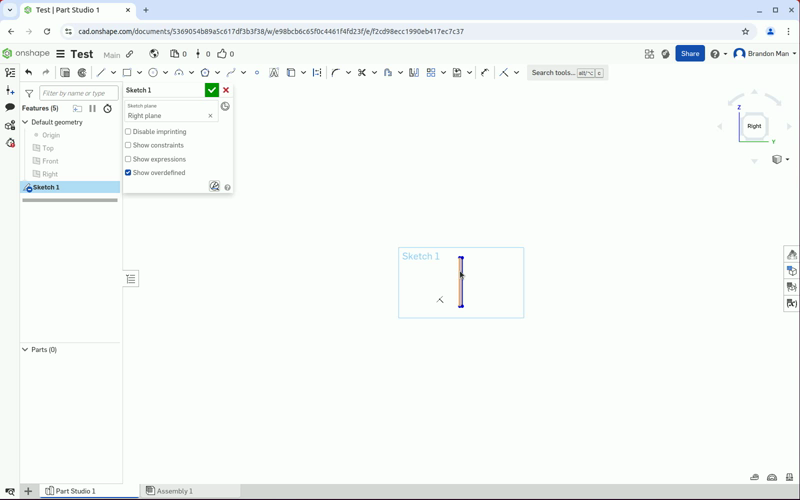
scroll(6)
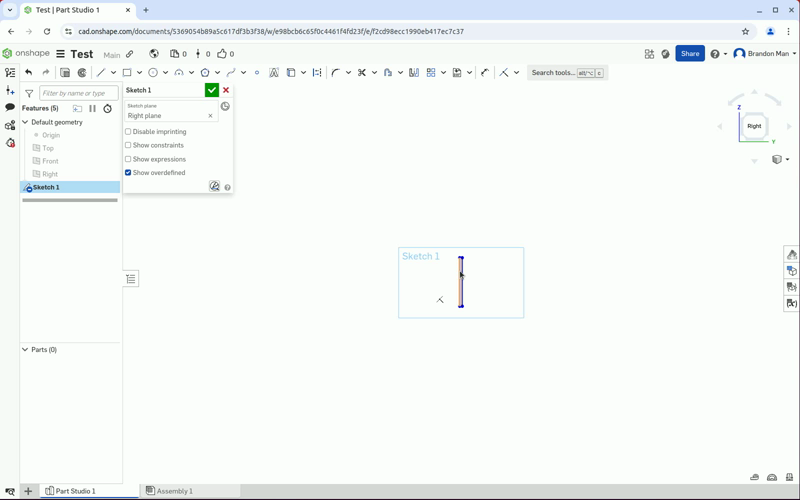
scroll(6)
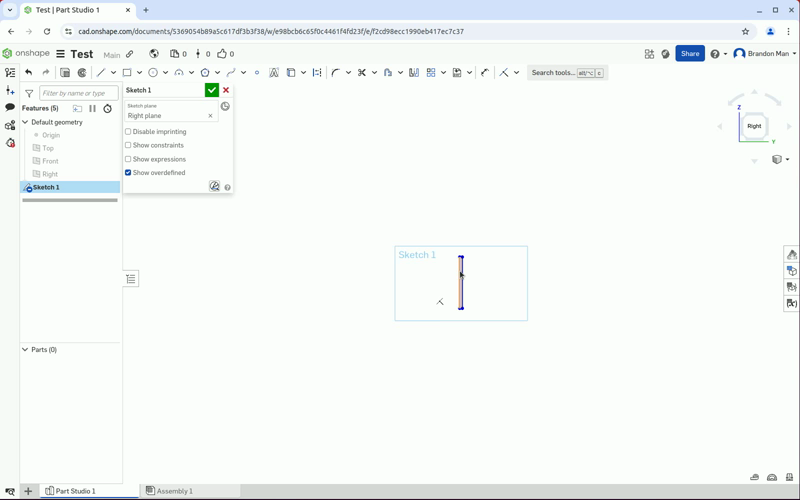
scroll(6)
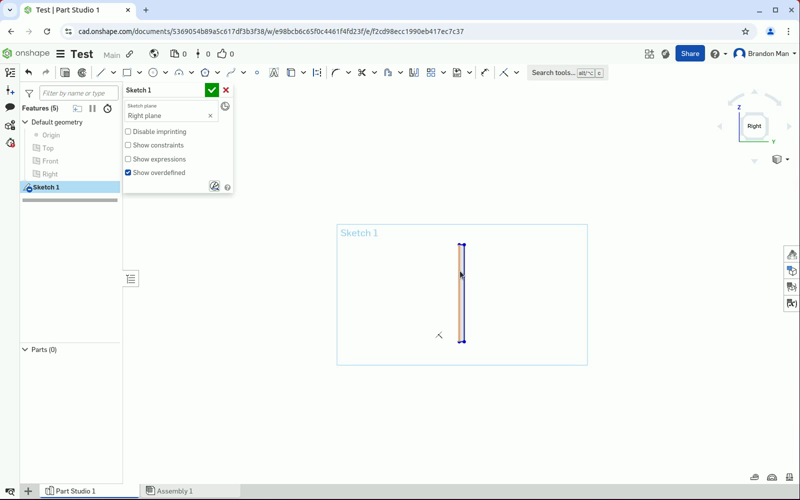
scroll(6)
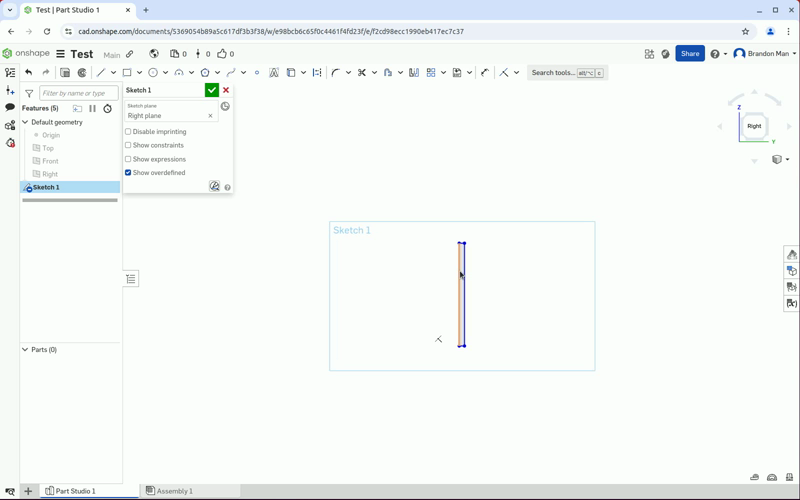
scroll(6)
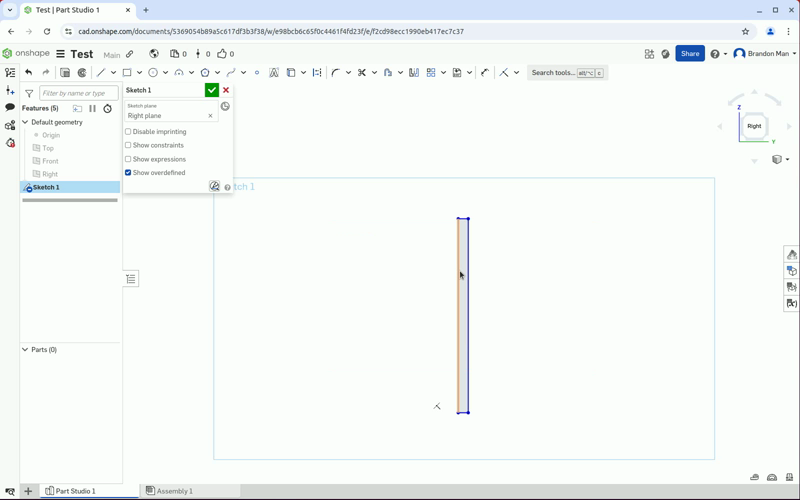
scroll(6)
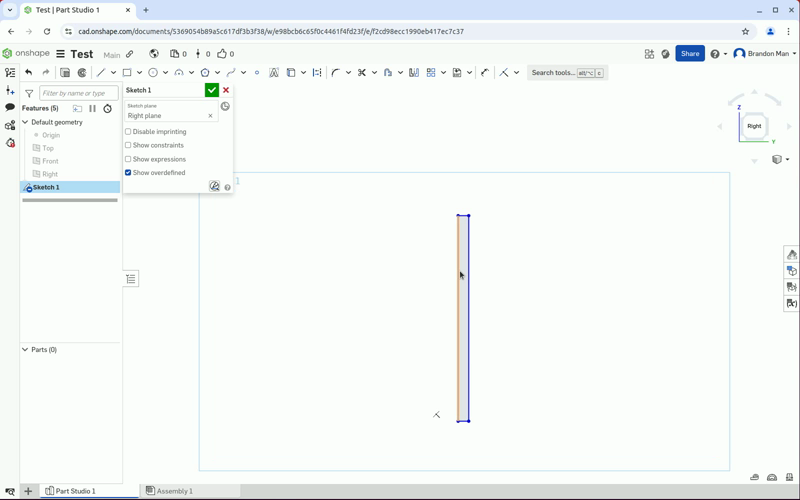
scroll(6)
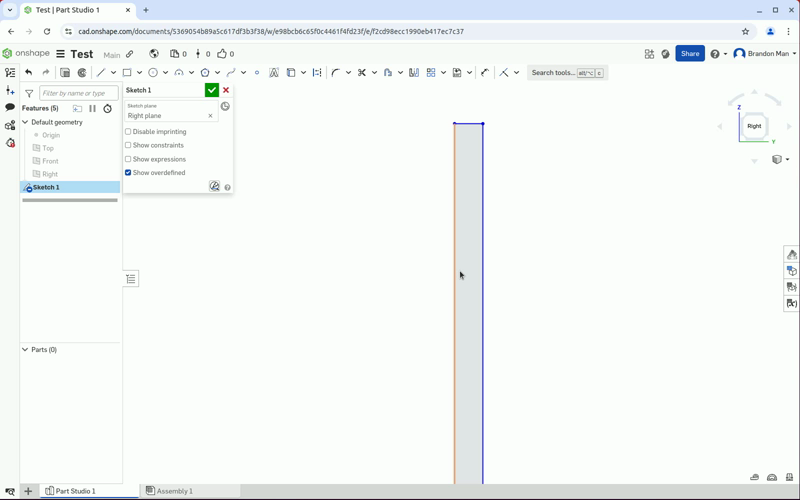
click(460, 270)
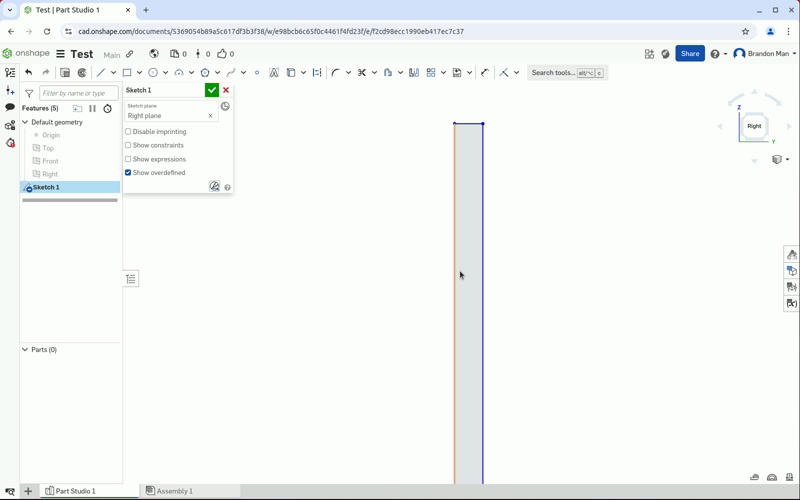
scroll(-6)
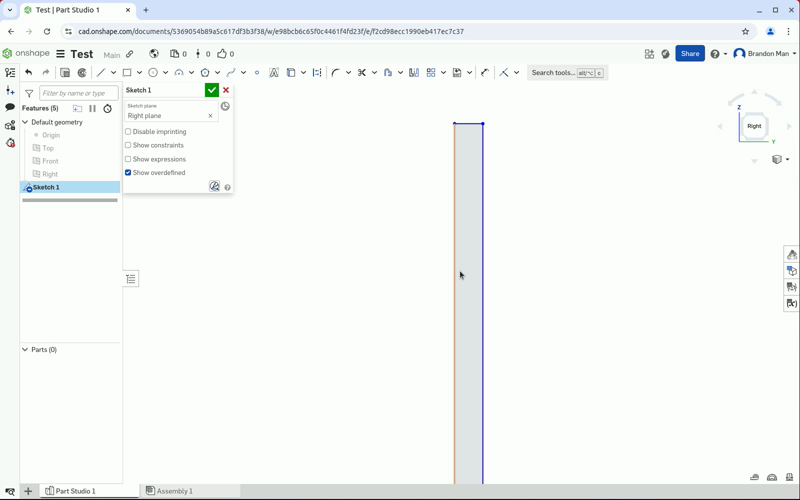
scroll(-6)
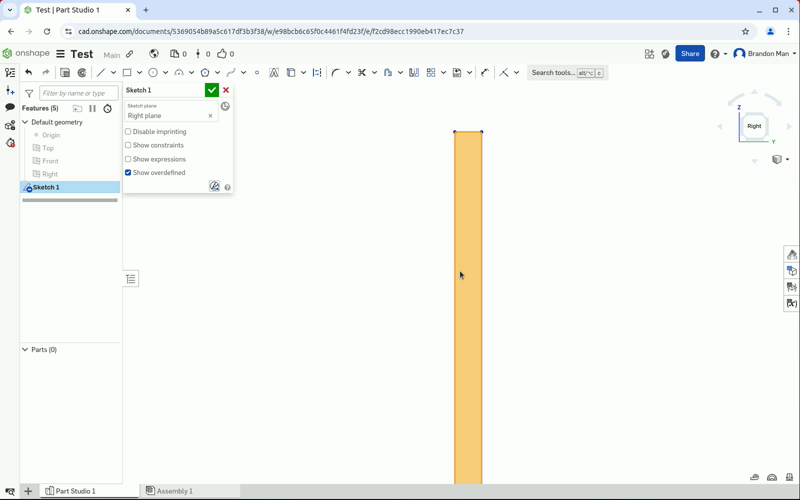
scroll(-6)
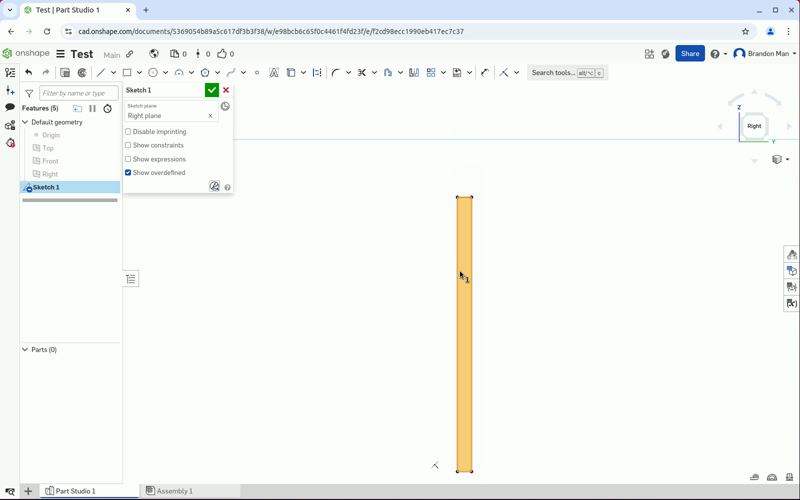
scroll(-6)
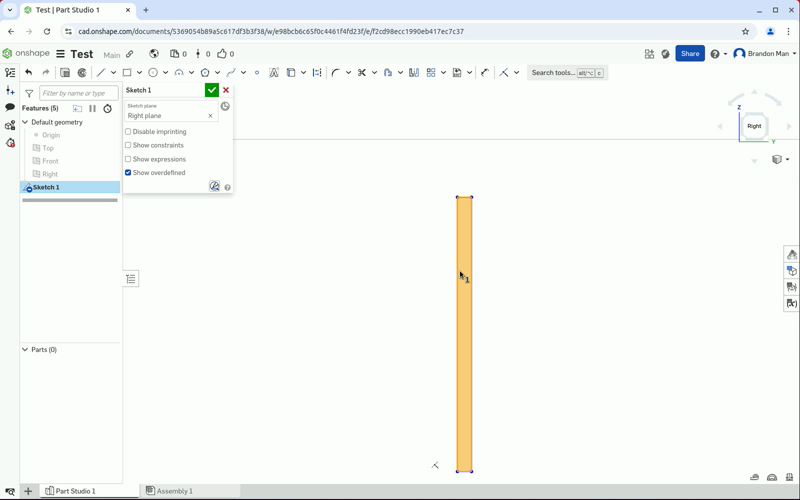
scroll(-6)
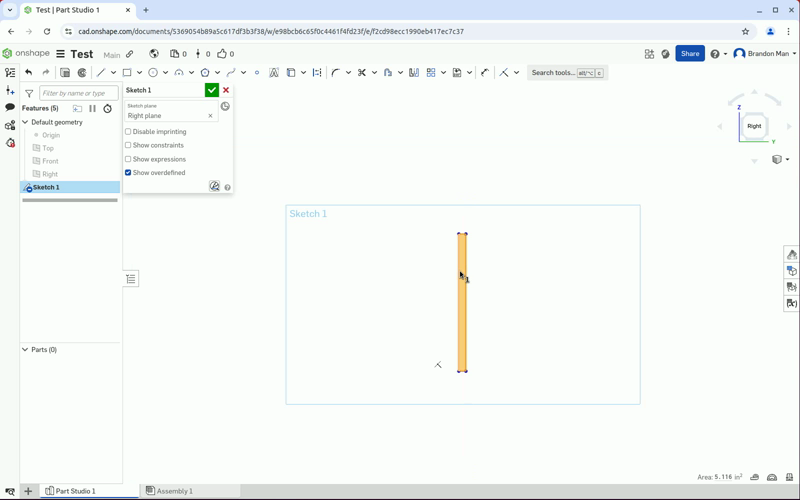
scroll(-6)
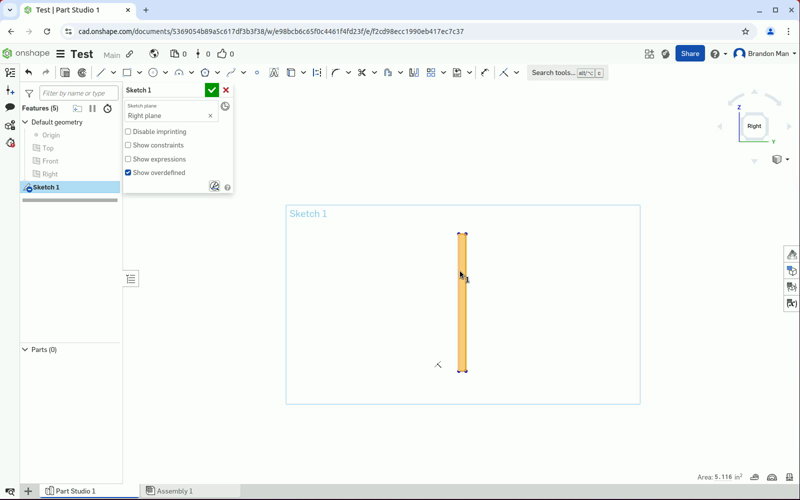
scroll(-6)
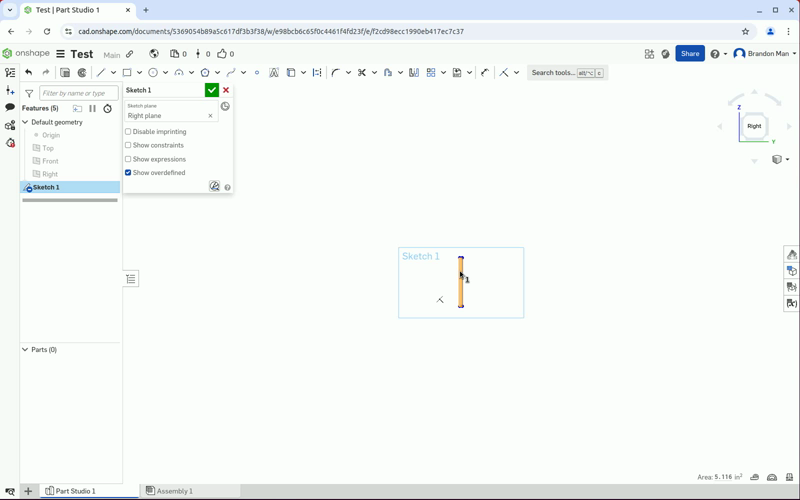
mouse_move(73, 352)
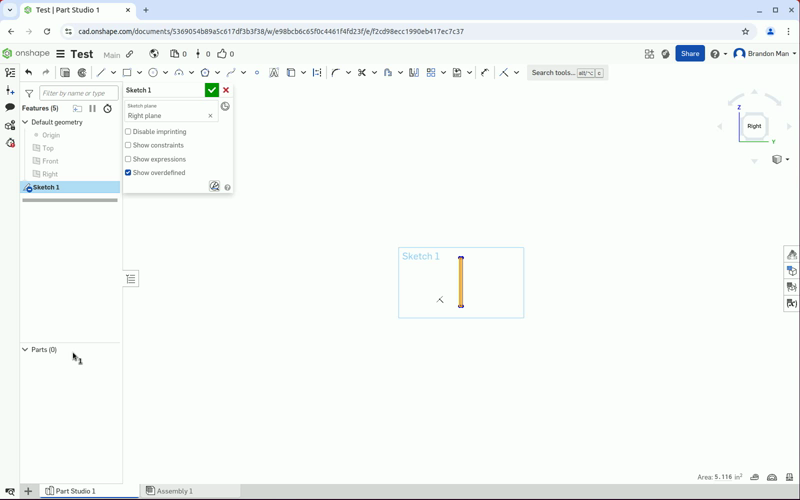
key(shift+y)
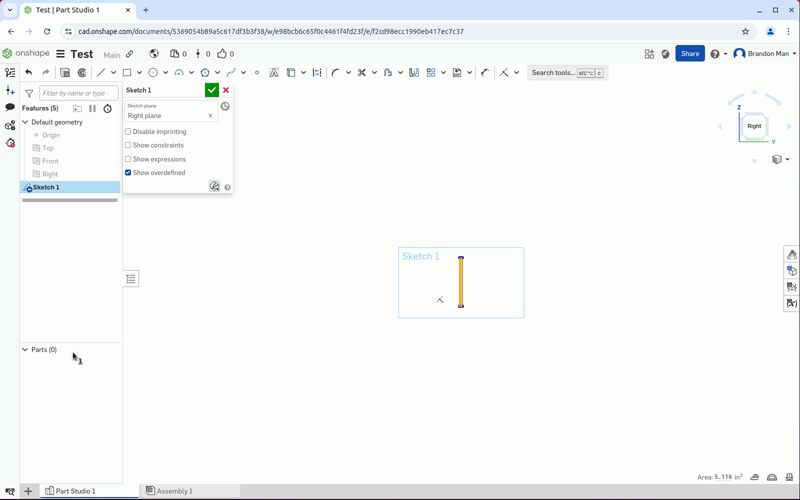
key(shift+e)
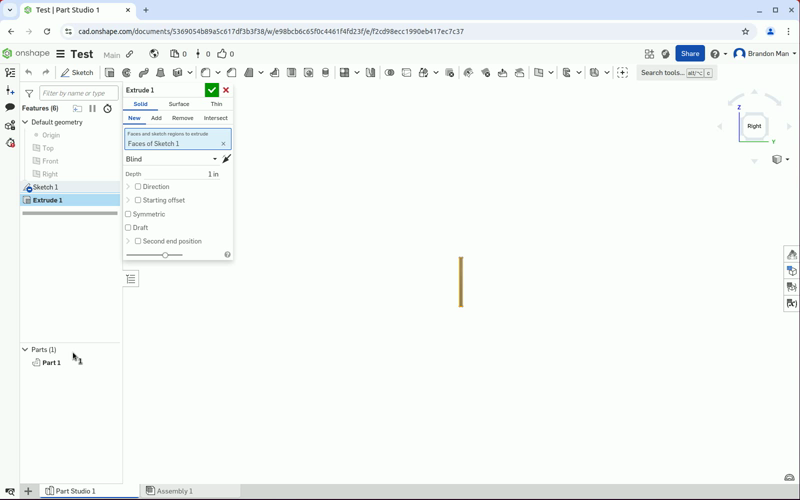
mouse_move(143, 106)
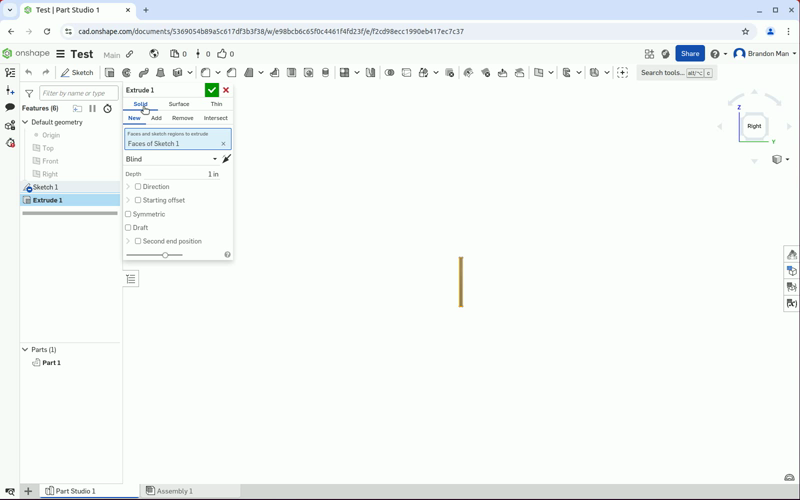
click(143, 106)
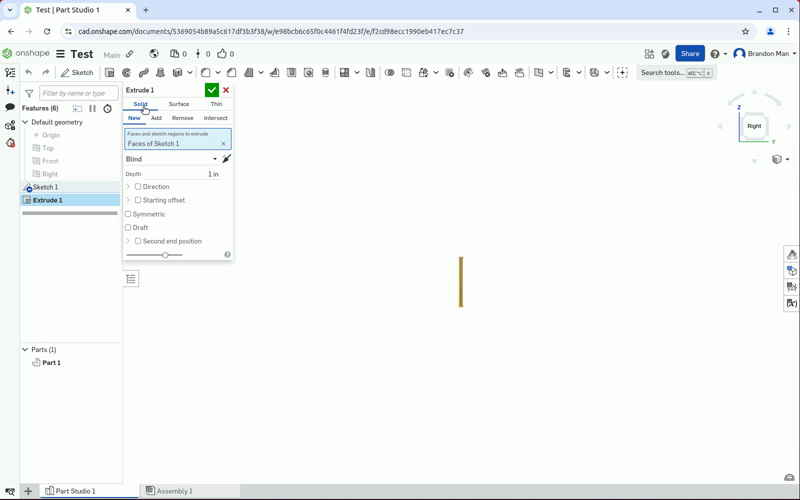
mouse_move(137, 120)
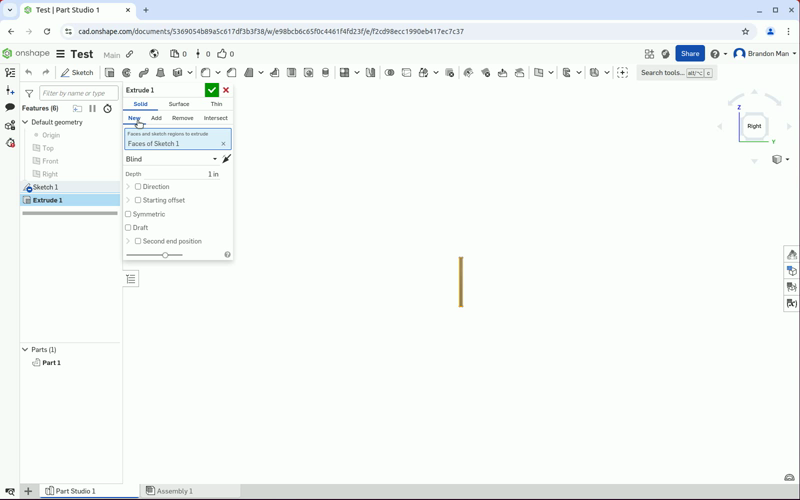
click(137, 120)
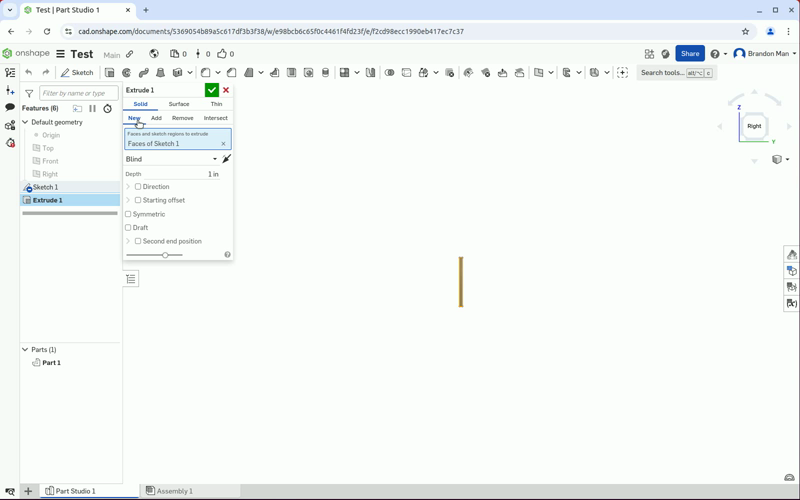
key(tab, 4)
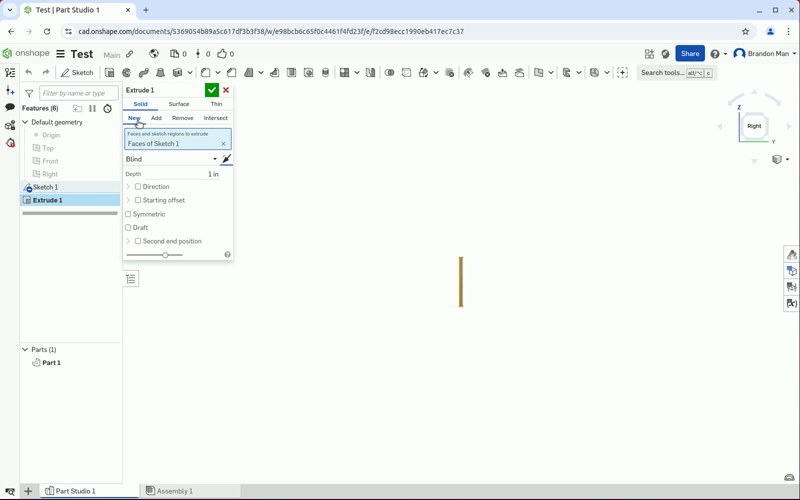
text(46.216)
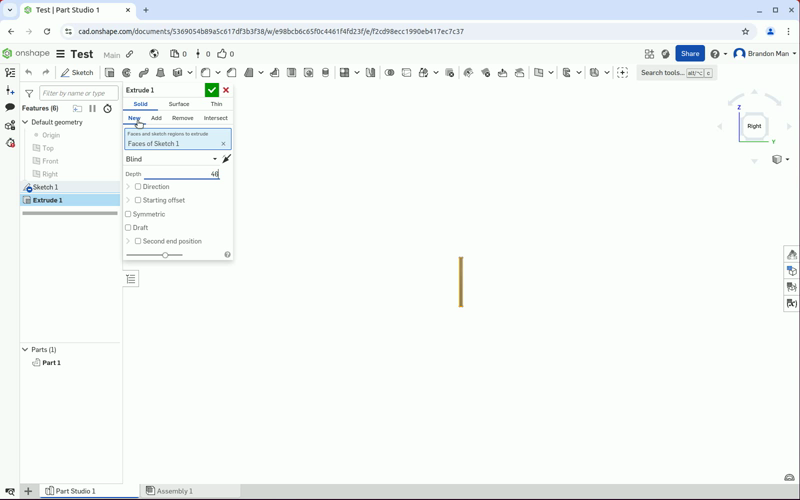
key(tab, 3)
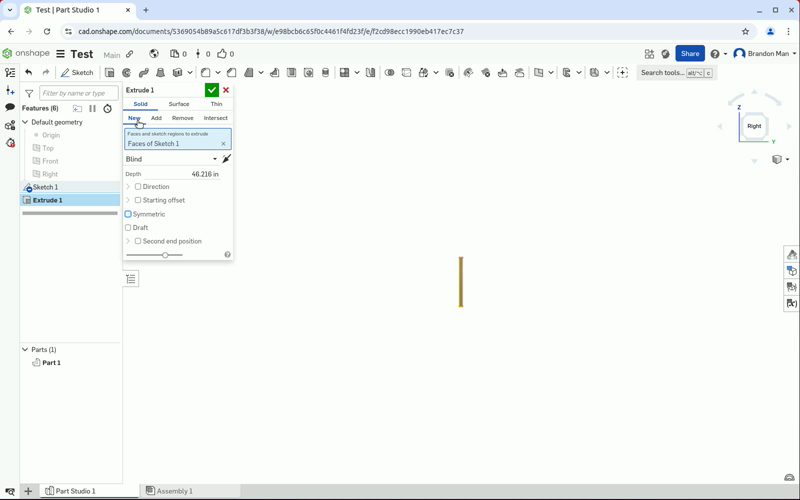
key(space)
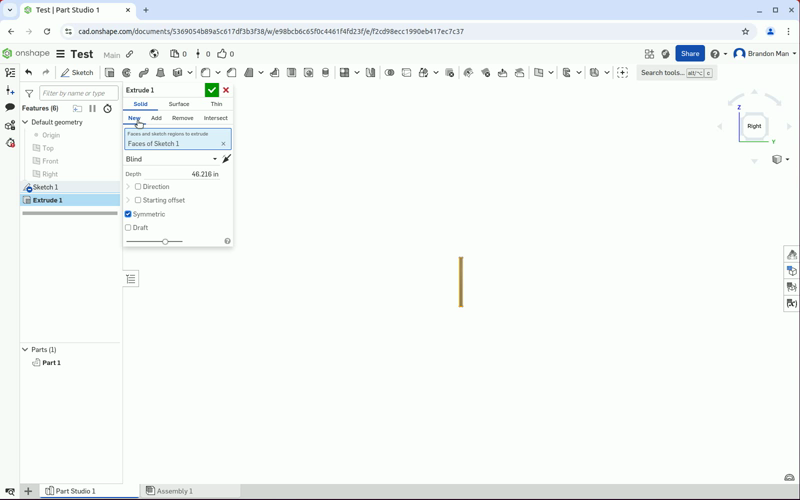
key(enter)
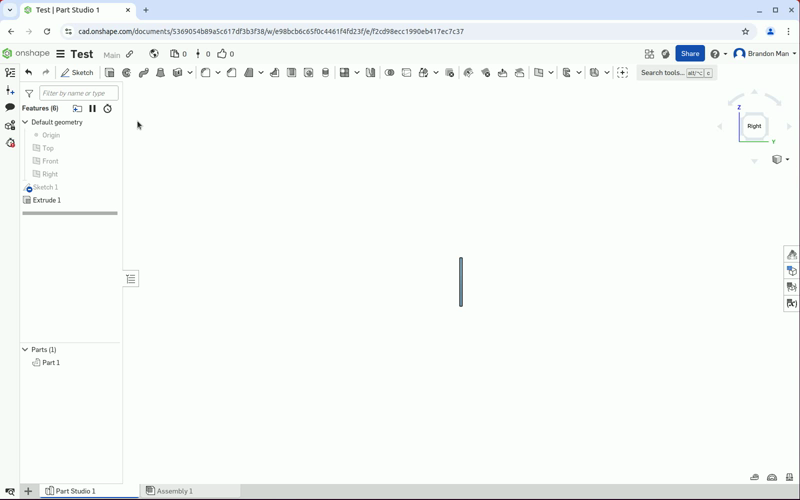
key(shift+h)
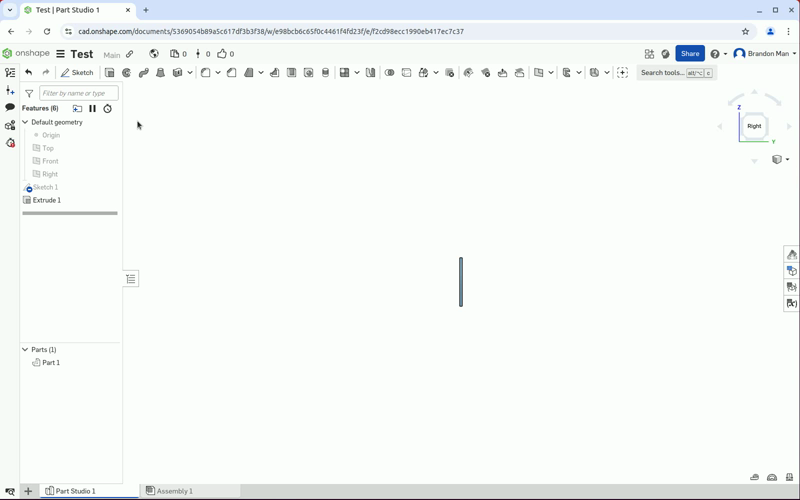
key(shift+h)
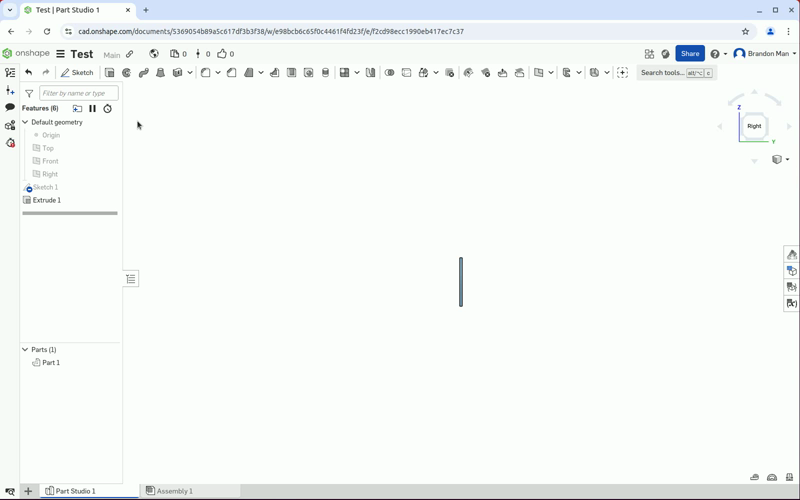
mouse_move(73, 189)
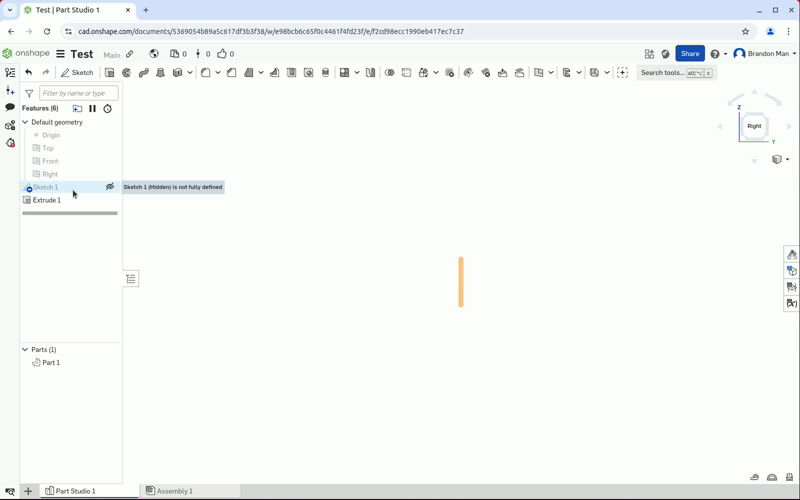
click(73, 189)
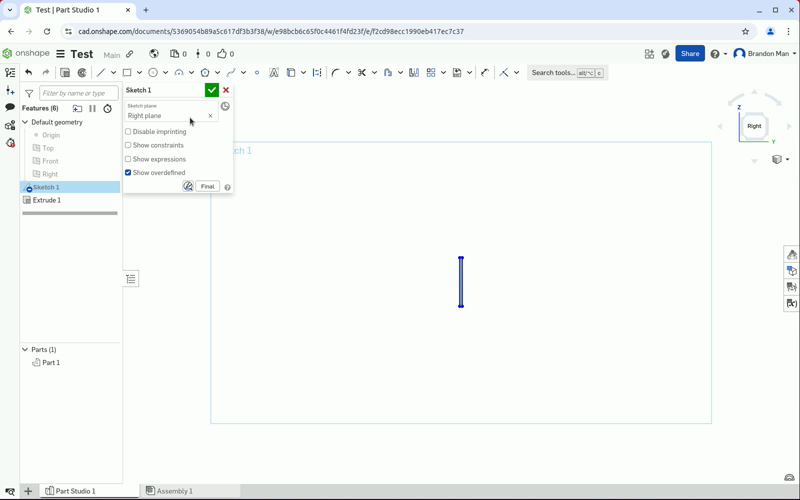
mouse_move(229, 92)
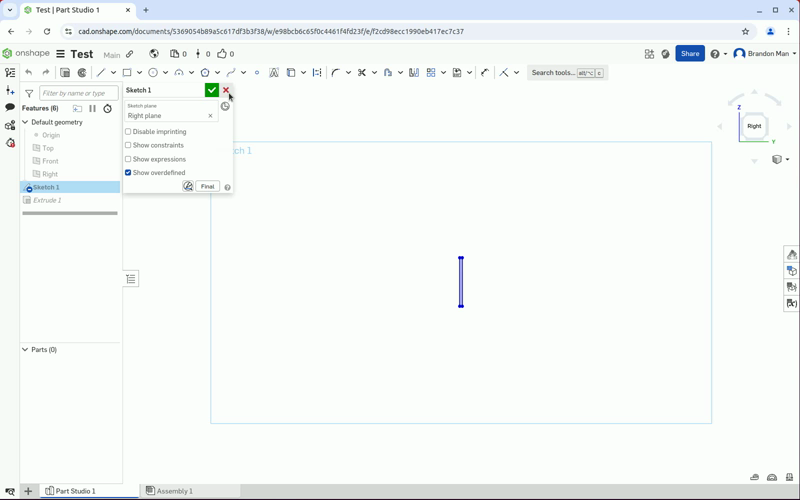
click(229, 92)
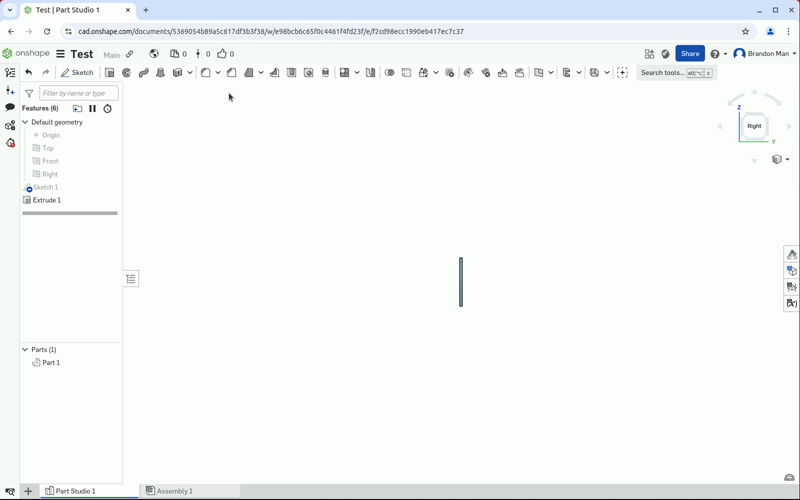
mouse_move(73, 352)
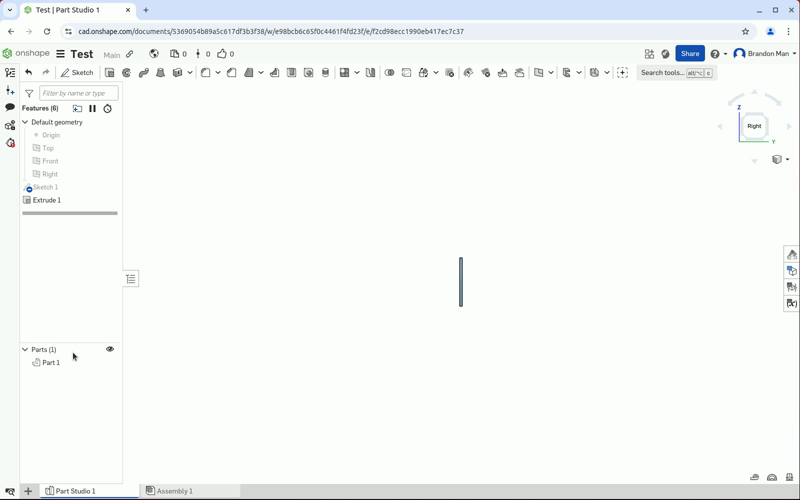
key(y)
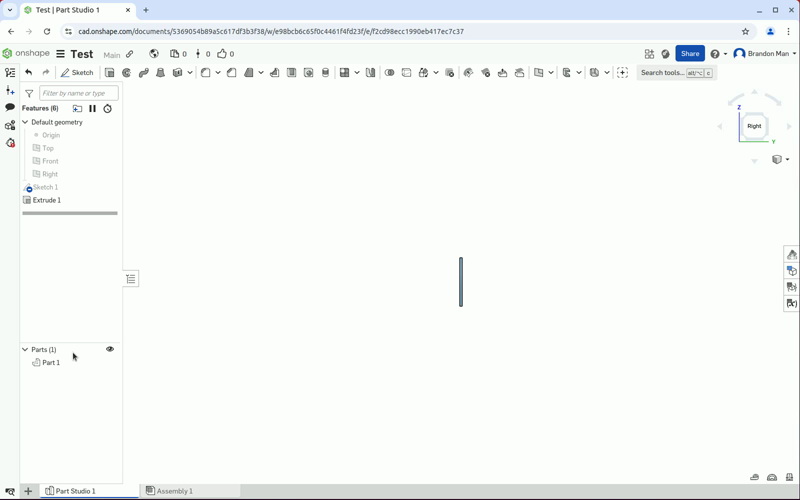
key(shift+p)
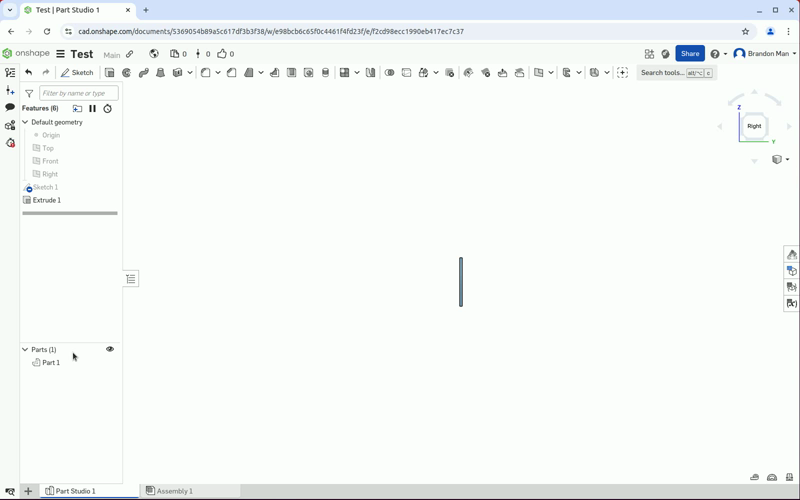
key(space)
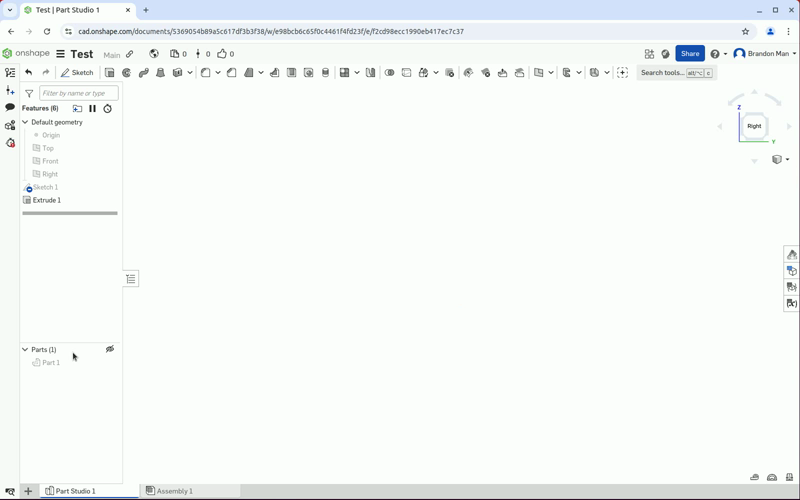
key_down(shift)
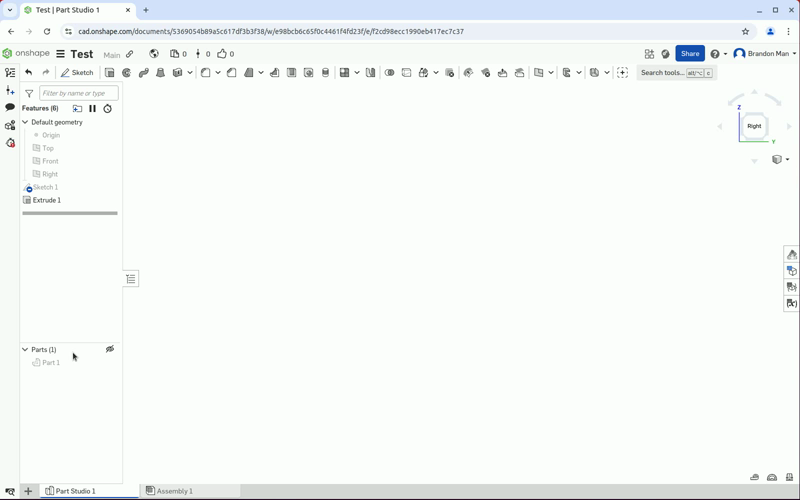
key(right)
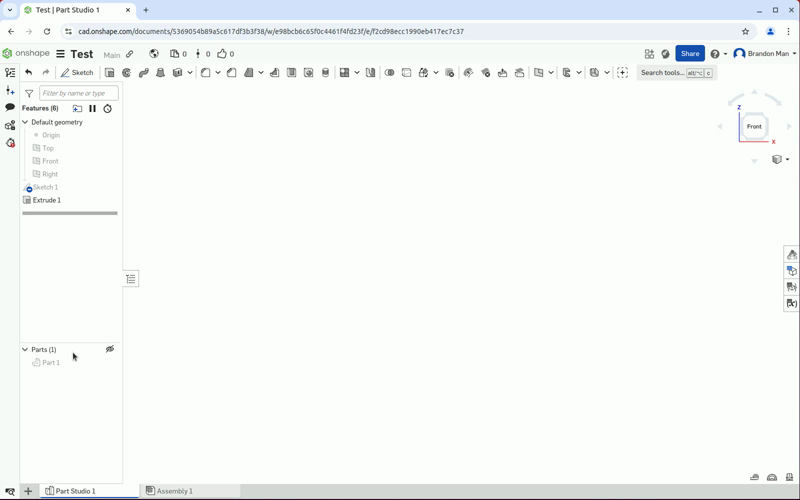
key_up(shift)
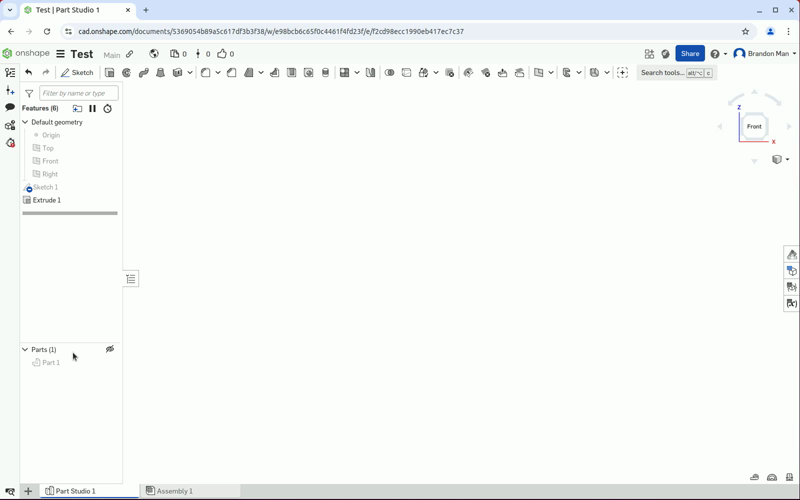
mouse_move(73, 352)
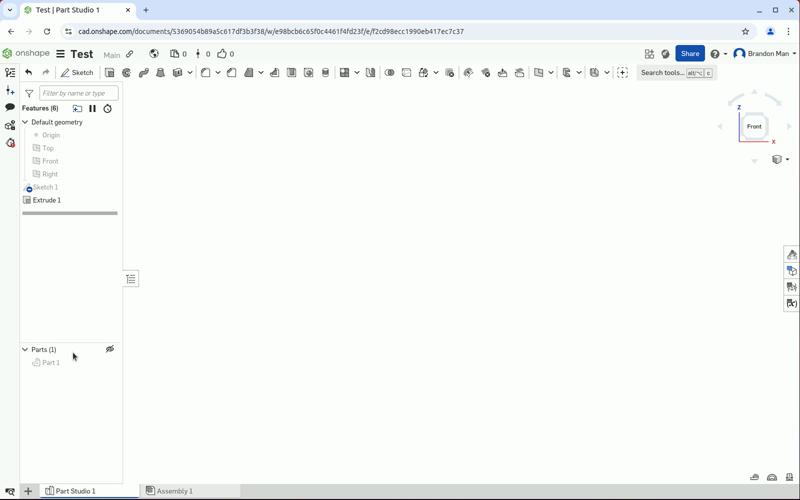
key(shift+y)
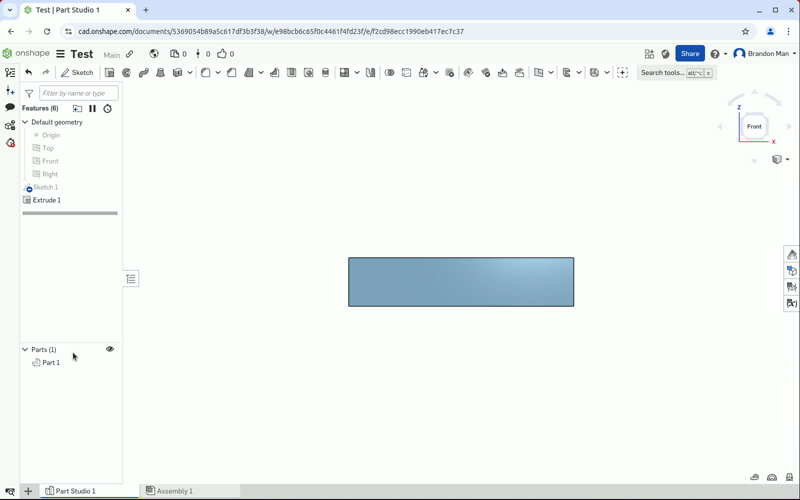
mouse_move(541, 75)
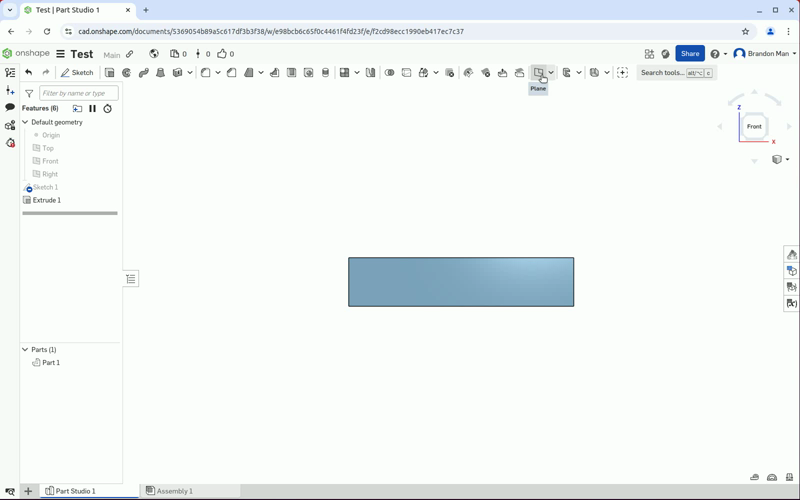
click(541, 75)
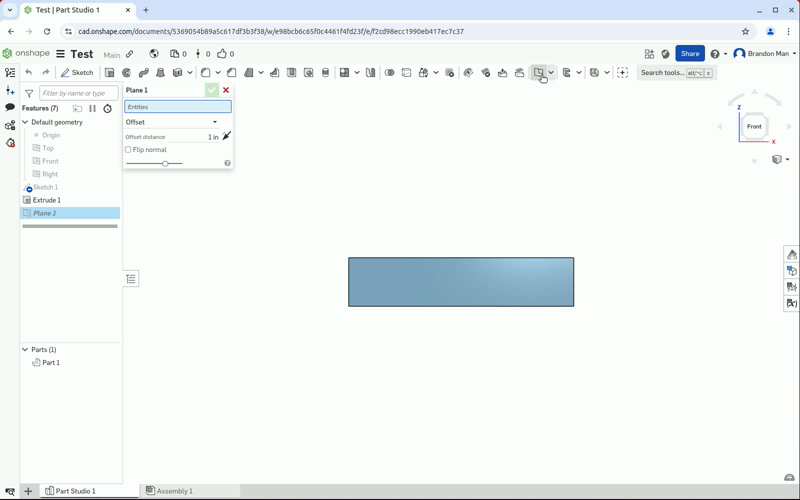
mouse_move(73, 163)
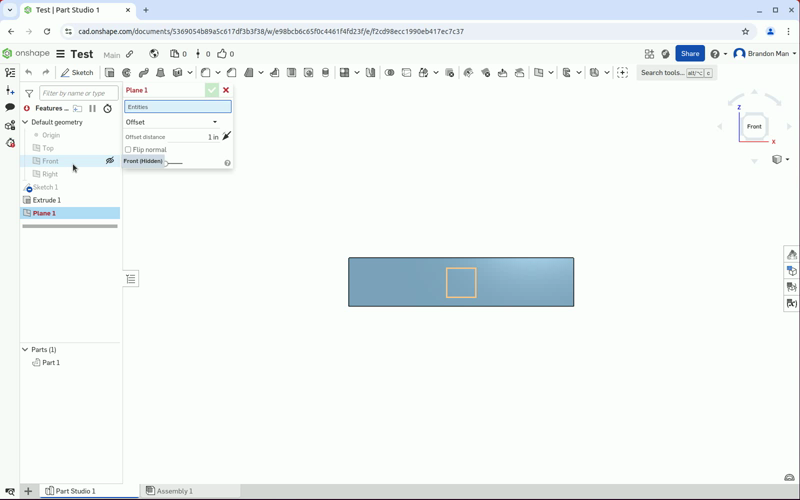
click(73, 163)
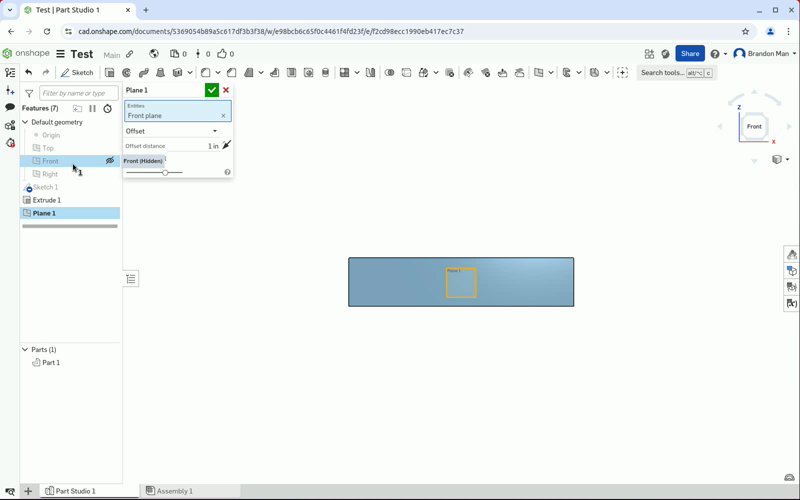
key(tab, 2)
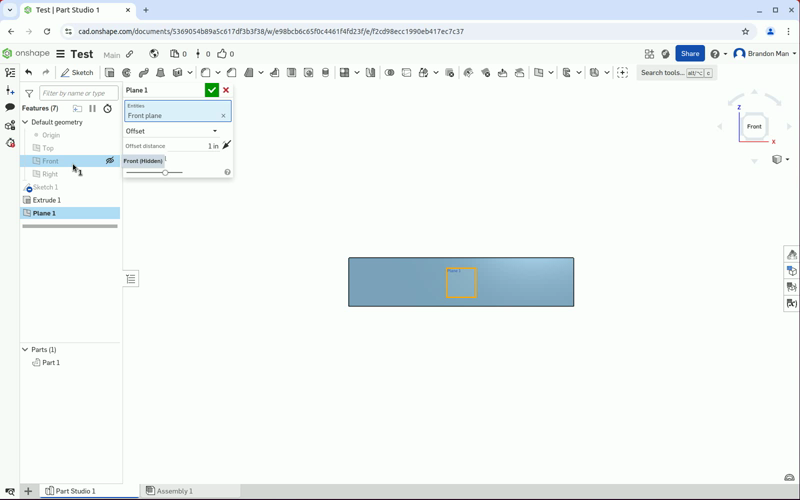
text(0.246)
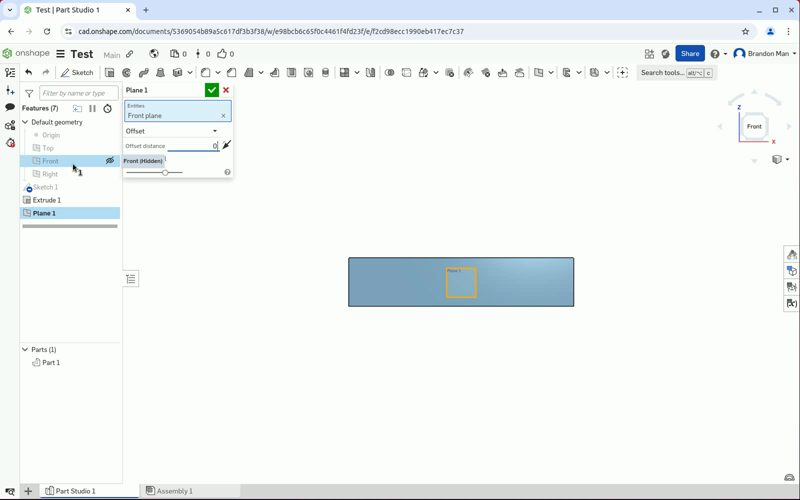
key(enter, 2)
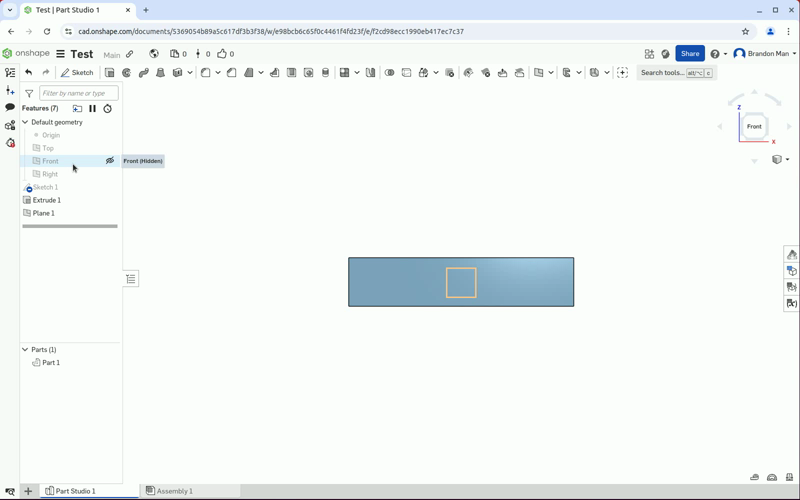
key(shift+s)
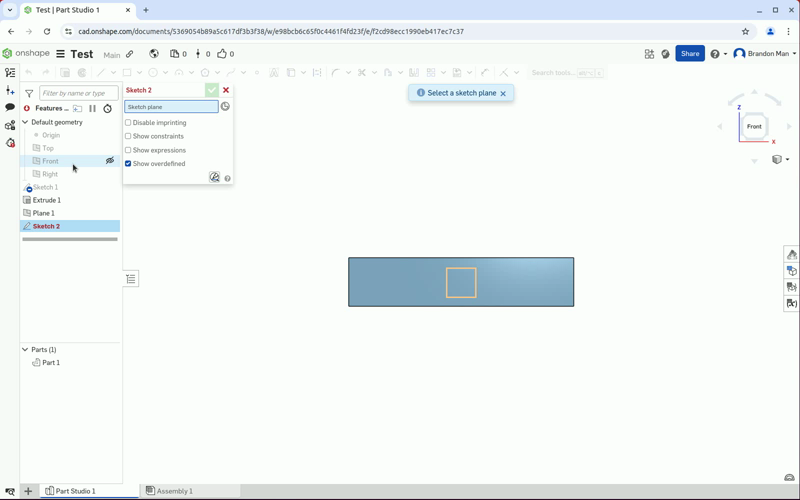
mouse_move(73, 215)
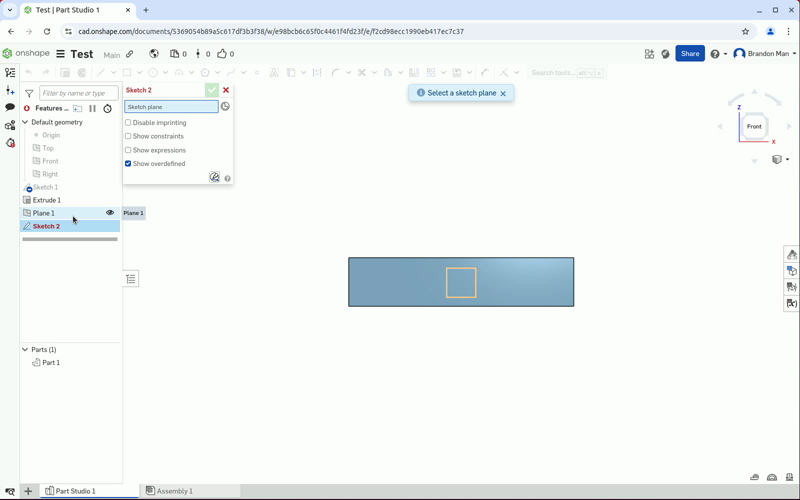
click(73, 215)
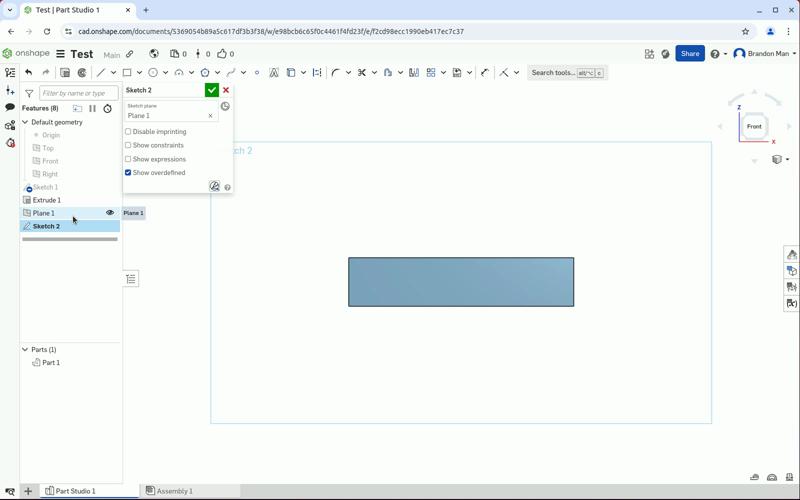
mouse_move(73, 352)
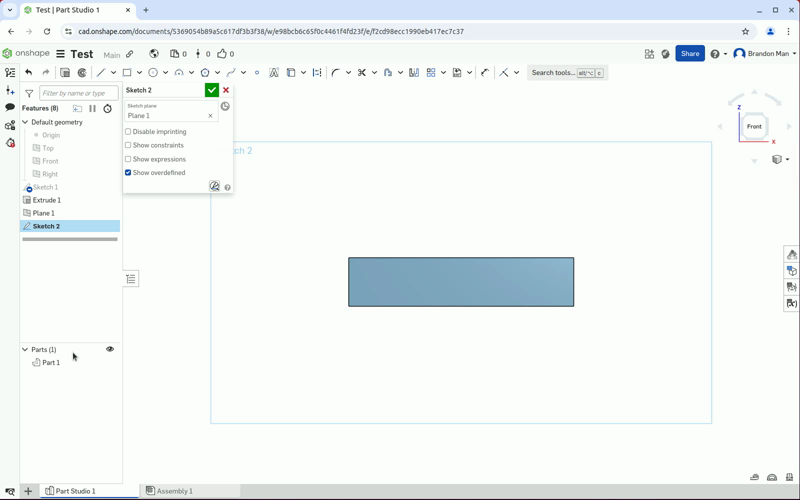
key(y)
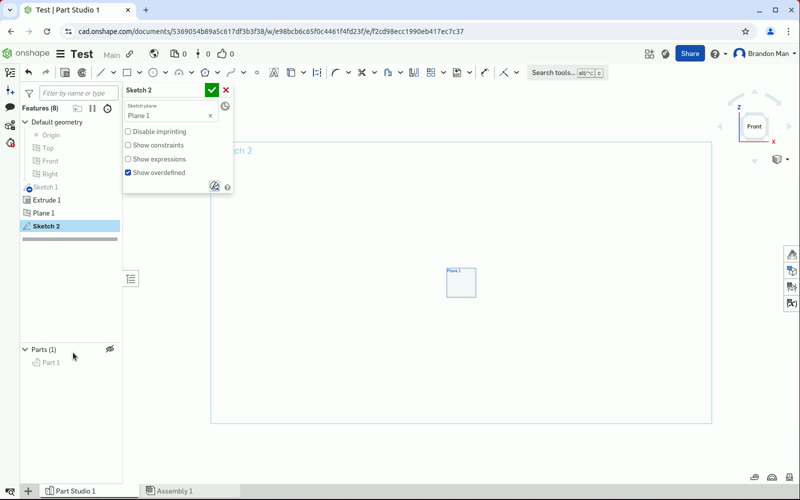
key(l)
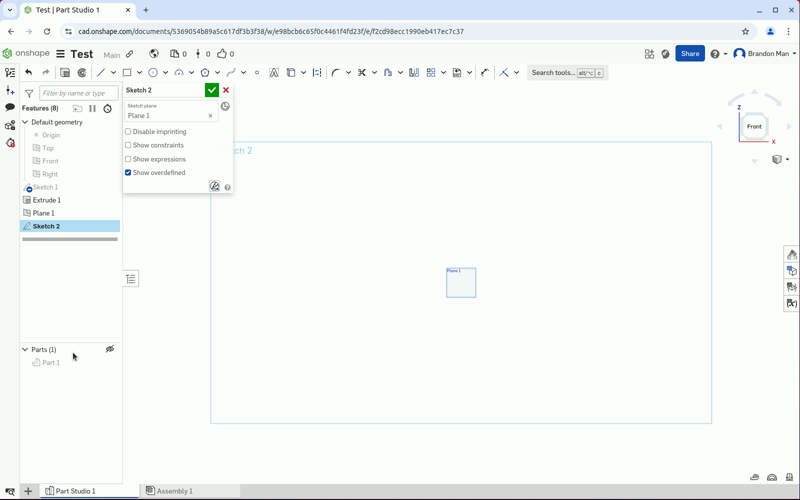
key_down(shift)
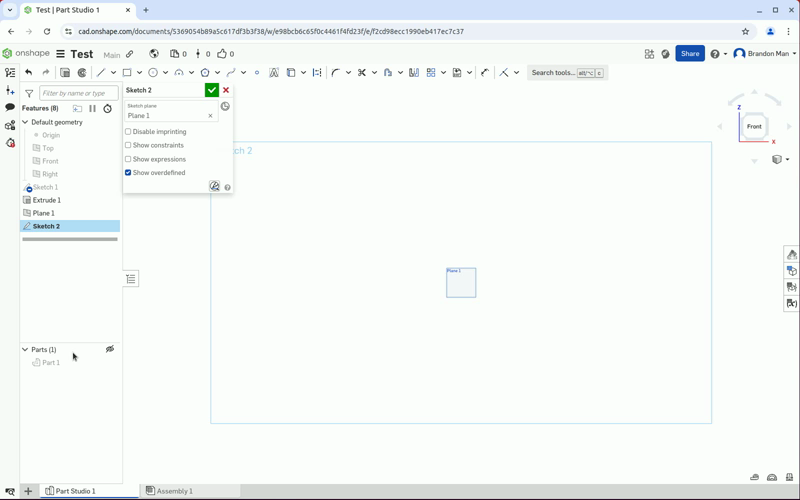
mouse_move(348, 306)
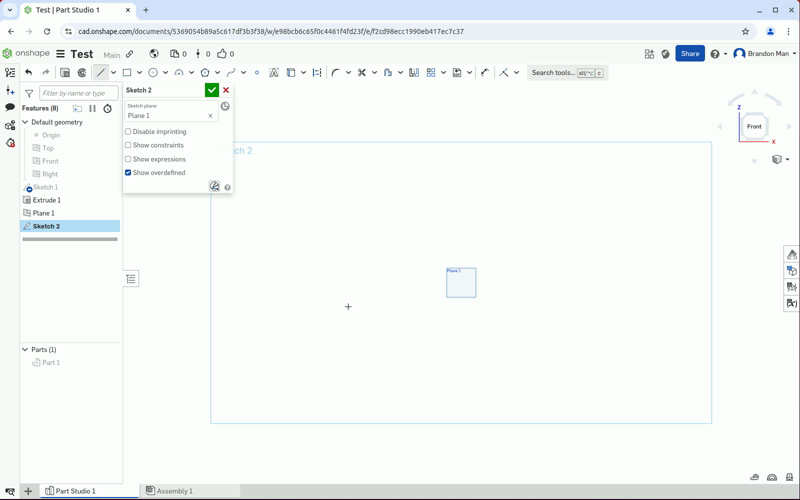
click(348, 306)
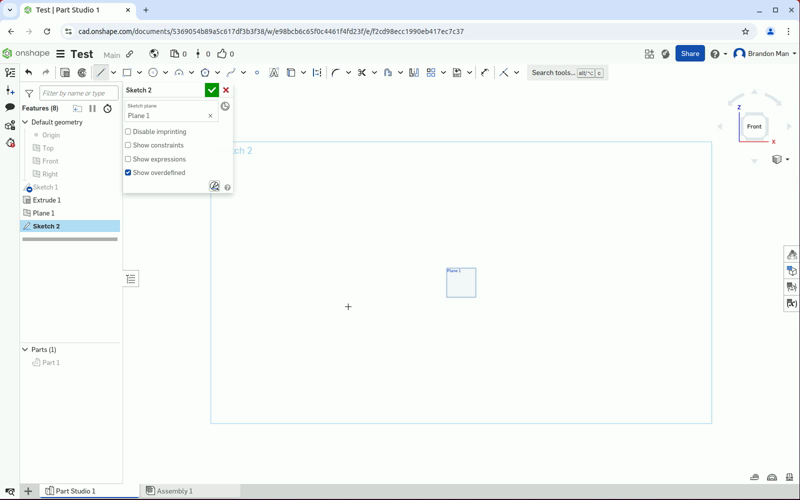
key_up(shift)
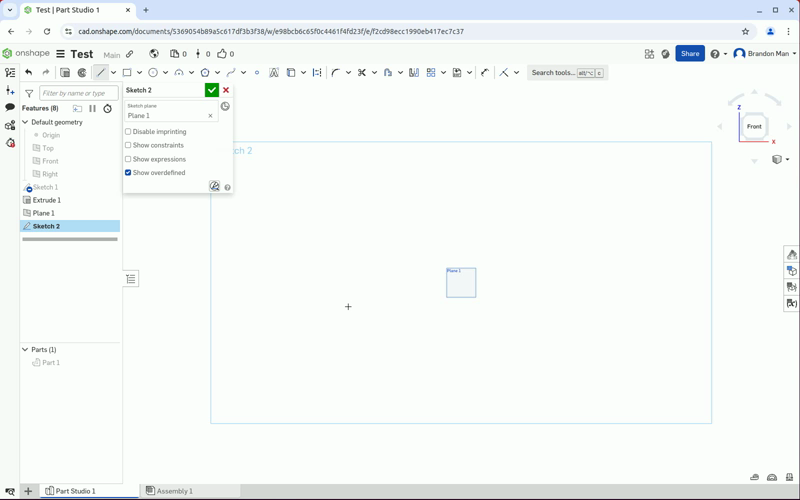
key_down(shift)
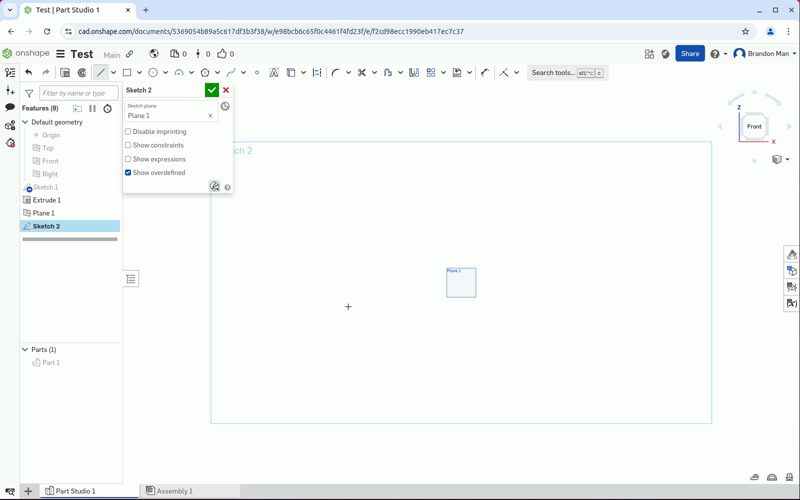
mouse_move(518, 306)
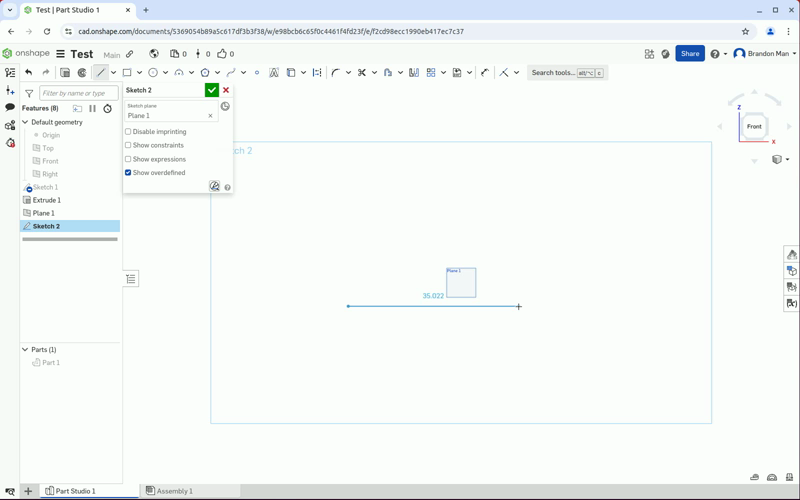
click(518, 306)
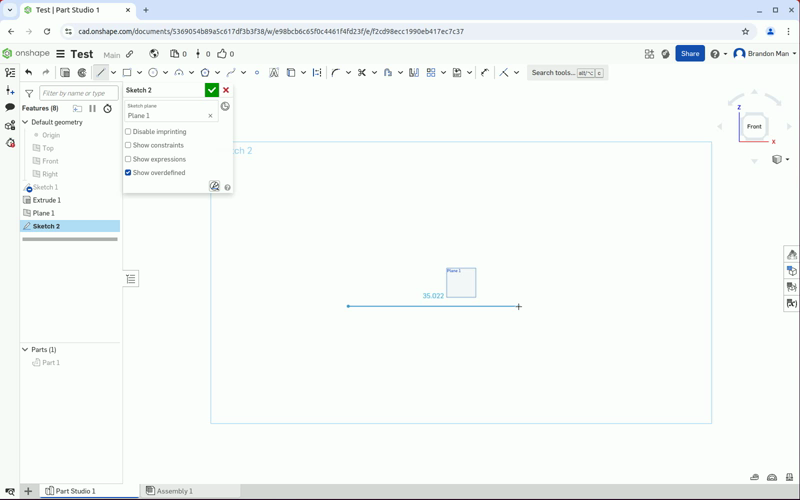
key_up(shift)
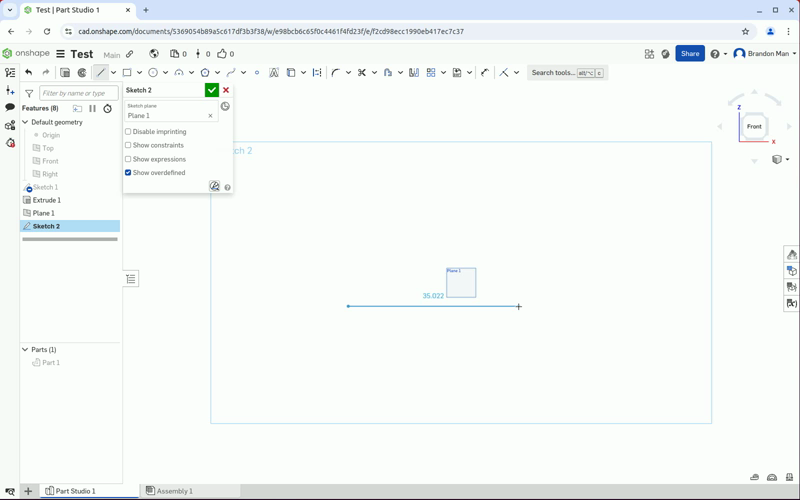
key_down(shift)
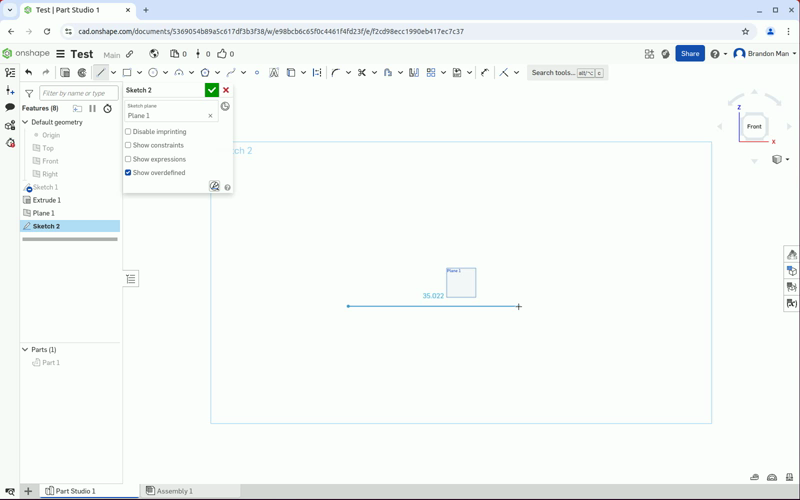
mouse_move(548, 306)
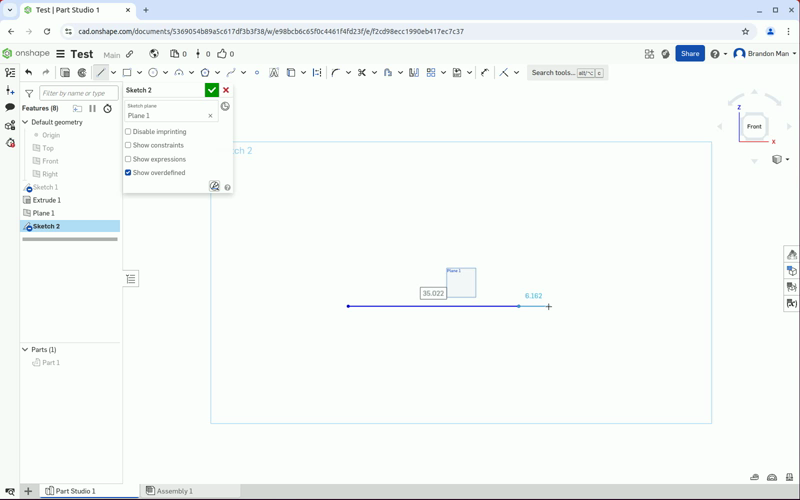
mouse_move(518, 284)
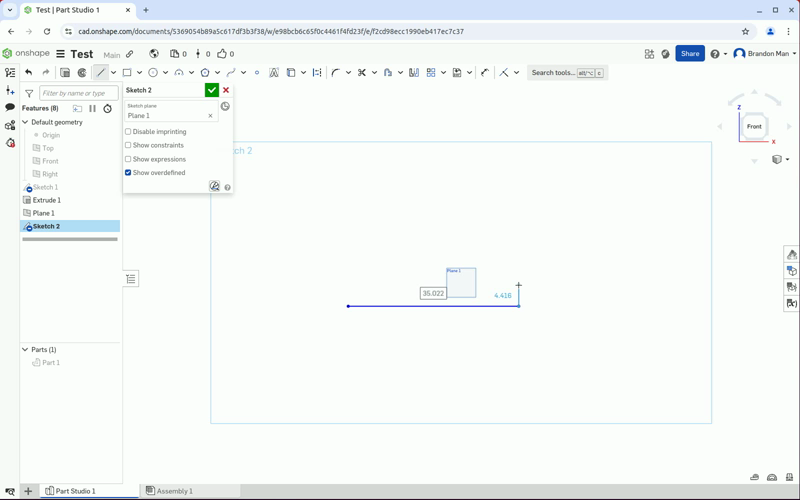
click(518, 284)
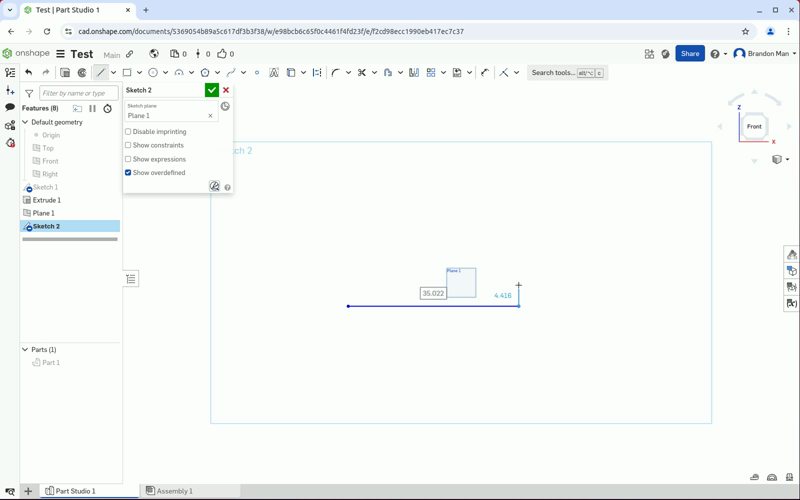
key_up(shift)
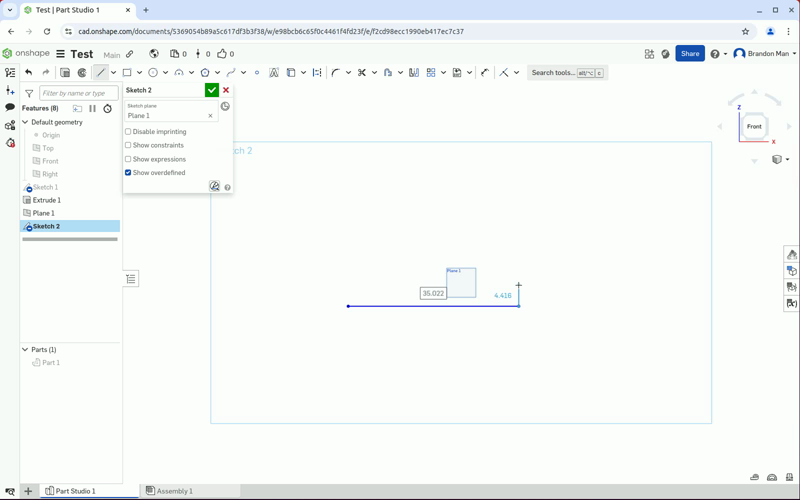
key_down(shift)
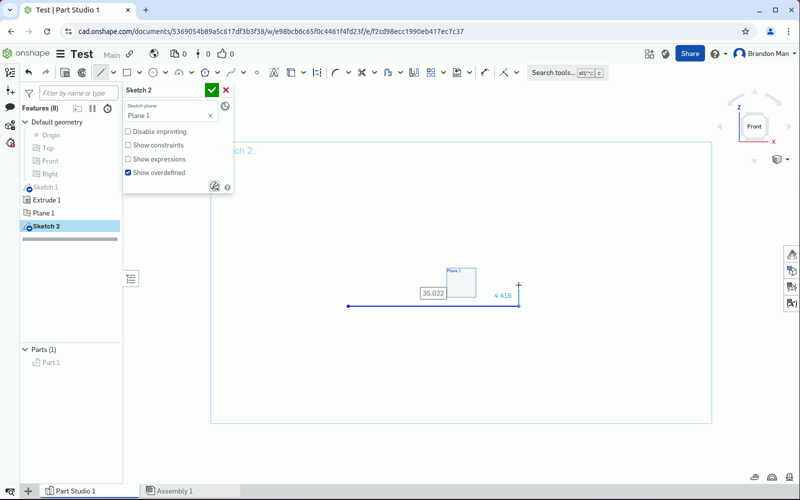
mouse_move(348, 284)
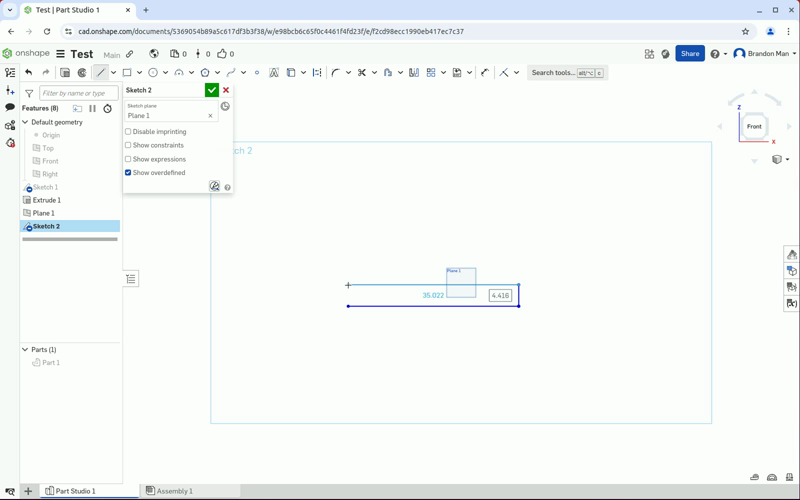
click(348, 284)
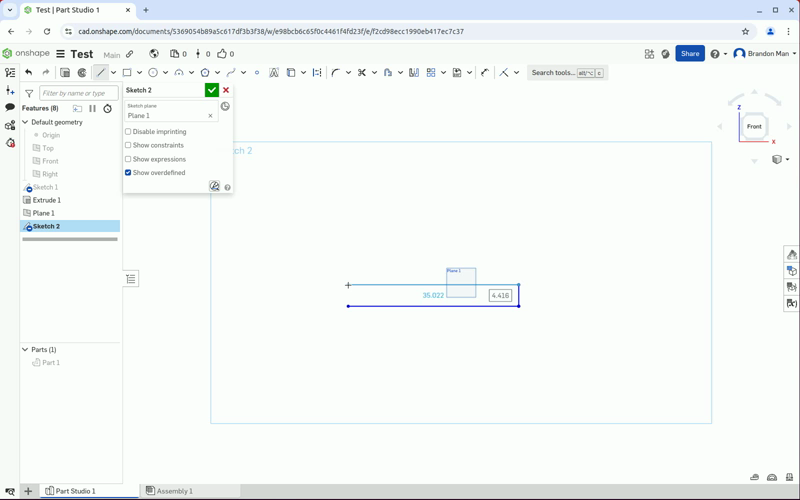
key_up(shift)
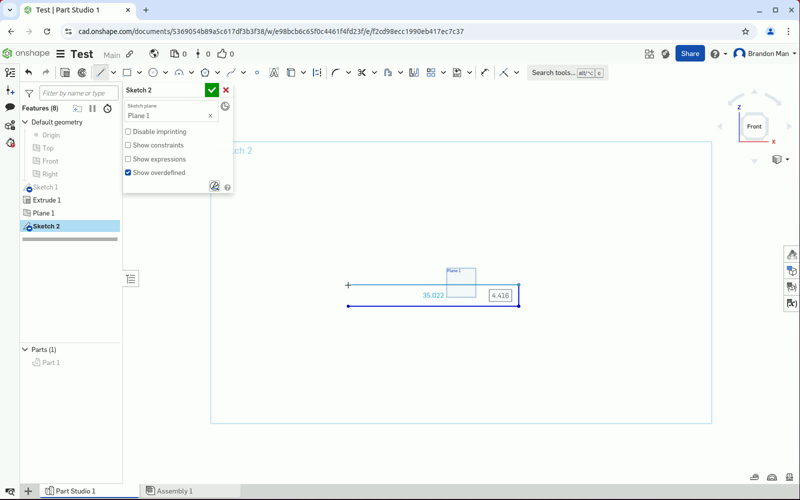
mouse_move(378, 284)
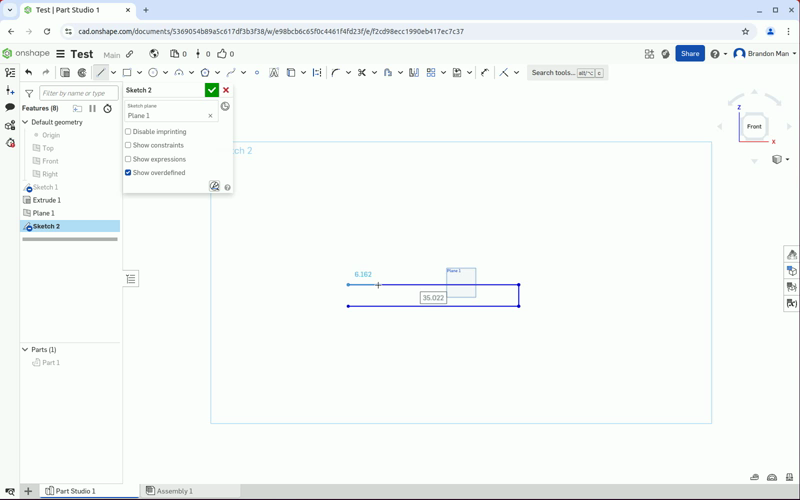
key_down(shift)
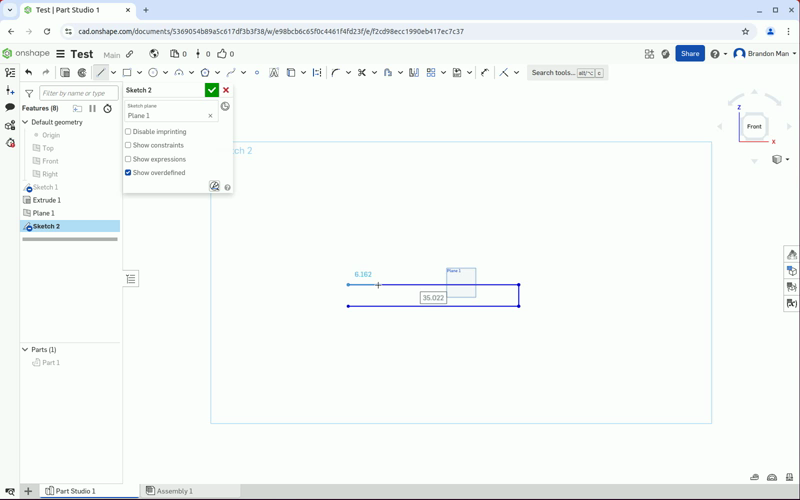
mouse_move(348, 306)
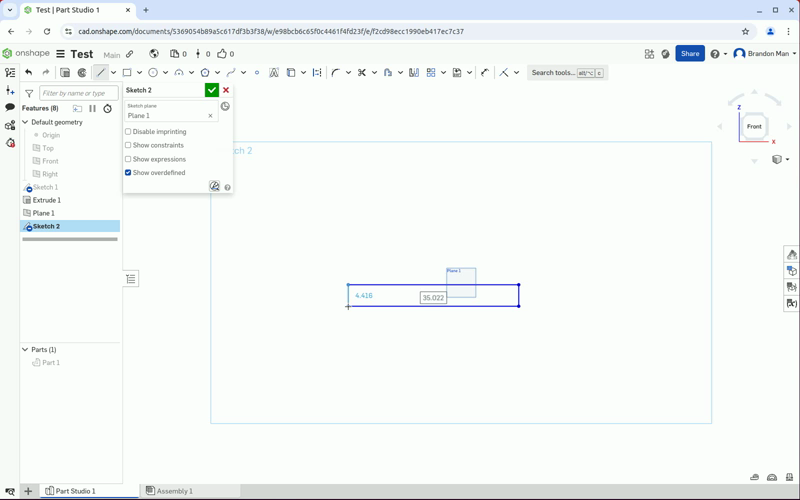
key_up(shift)
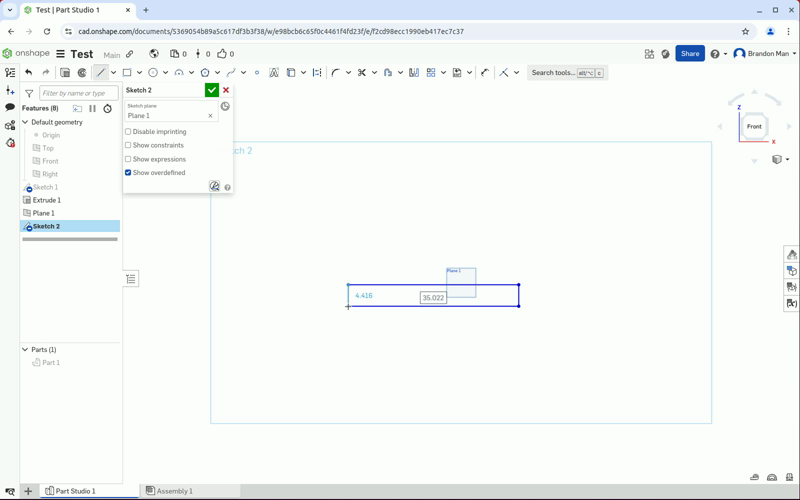
click(348, 306)
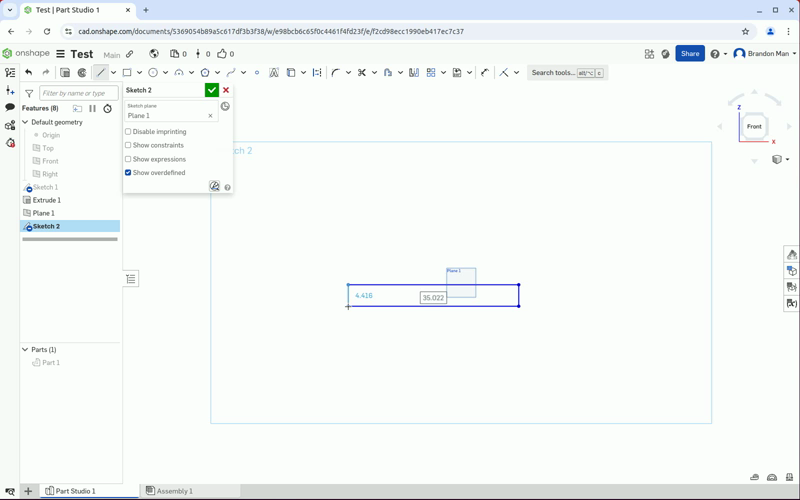
key(esc)
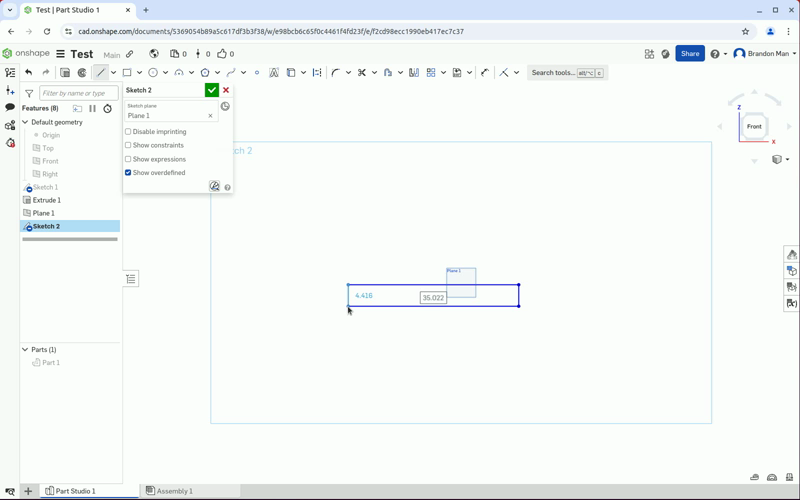
mouse_move(395, 289)
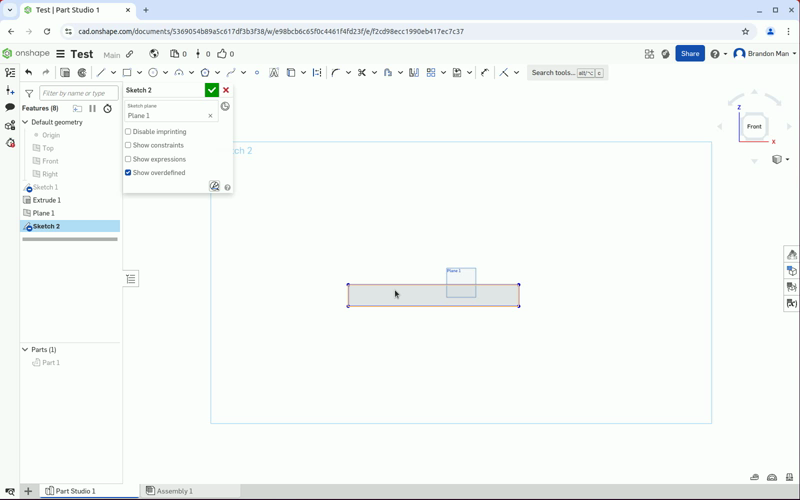
click(395, 289)
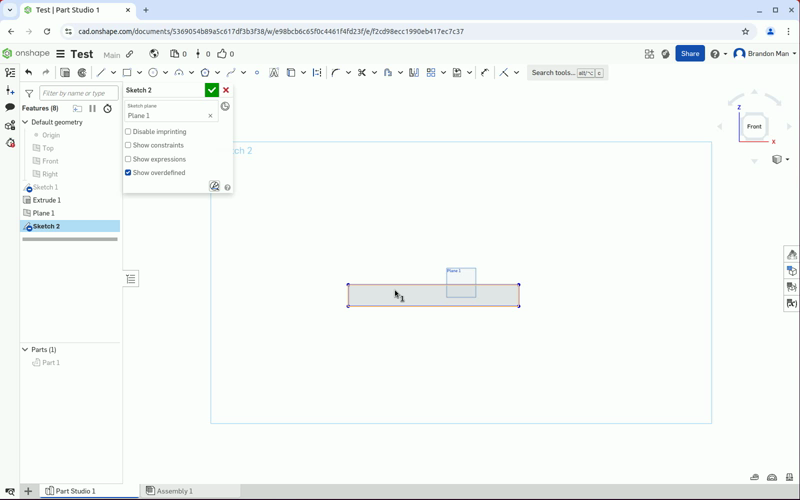
mouse_move(73, 352)
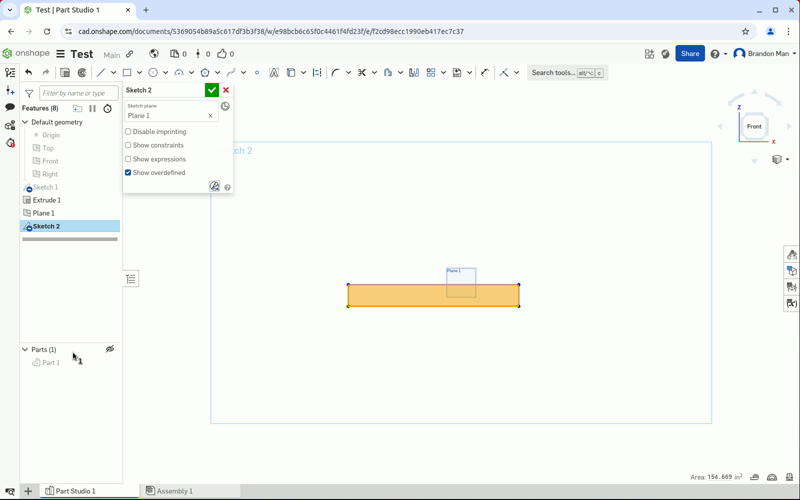
key(shift+y)
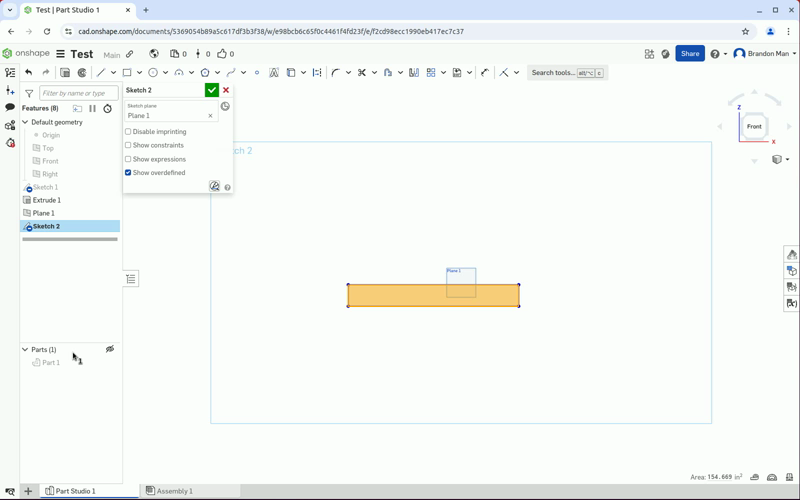
key(shift+e)
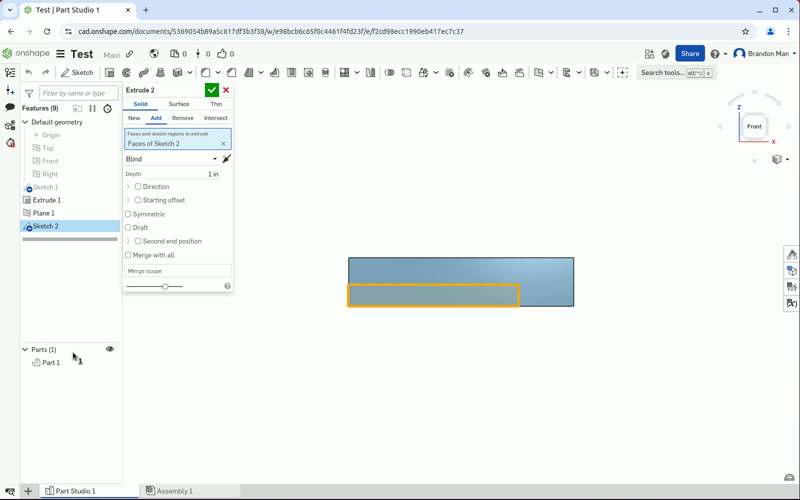
mouse_move(143, 106)
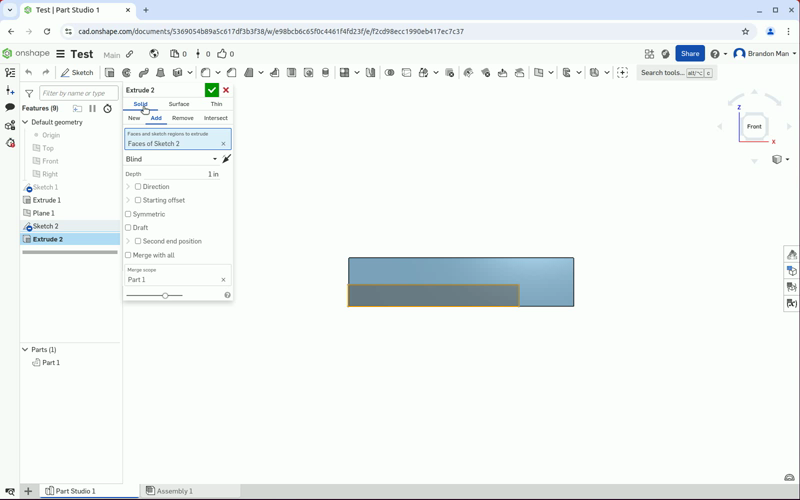
click(143, 106)
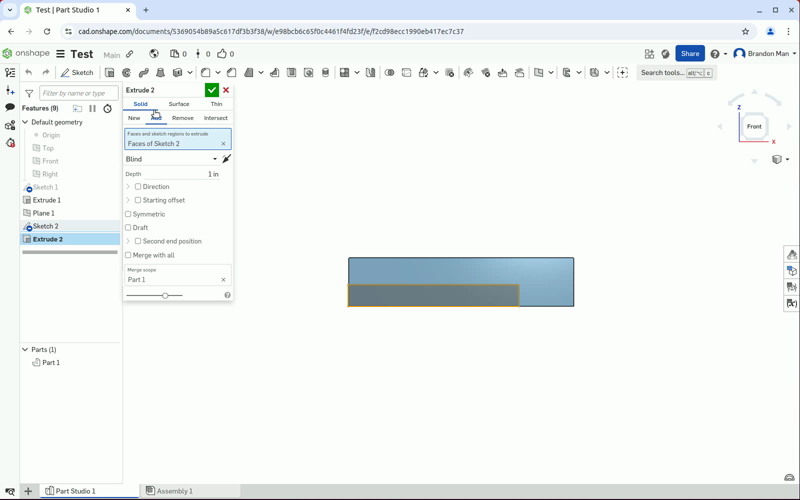
mouse_move(186, 120)
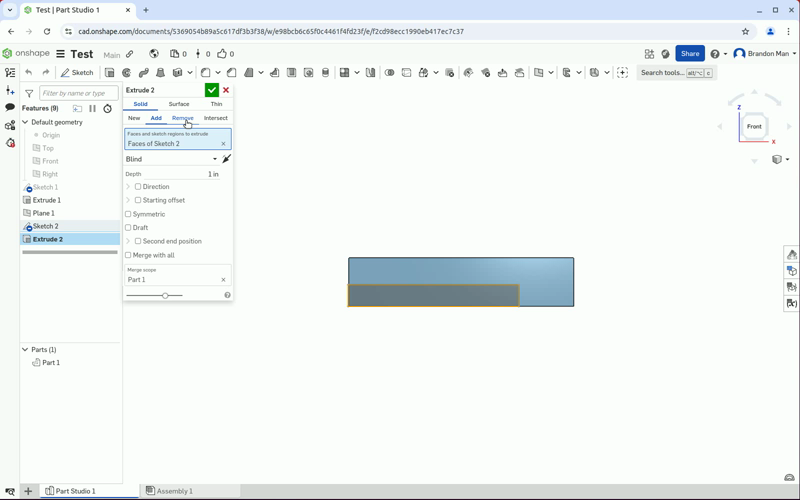
click(186, 120)
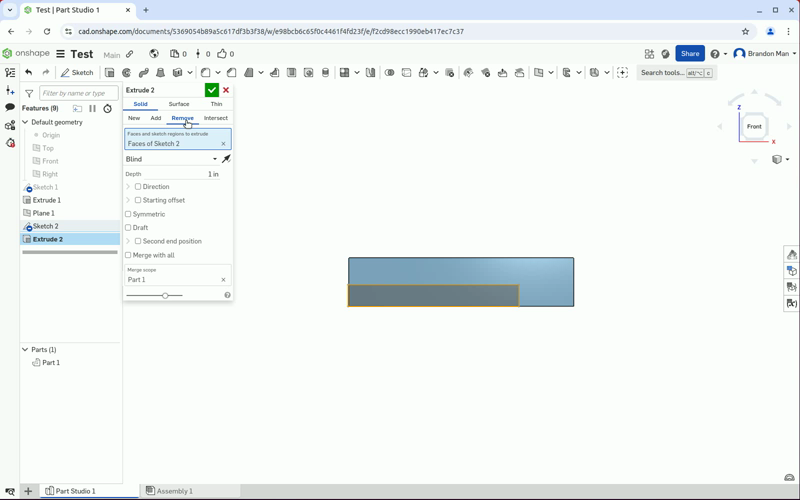
key(tab, 4)
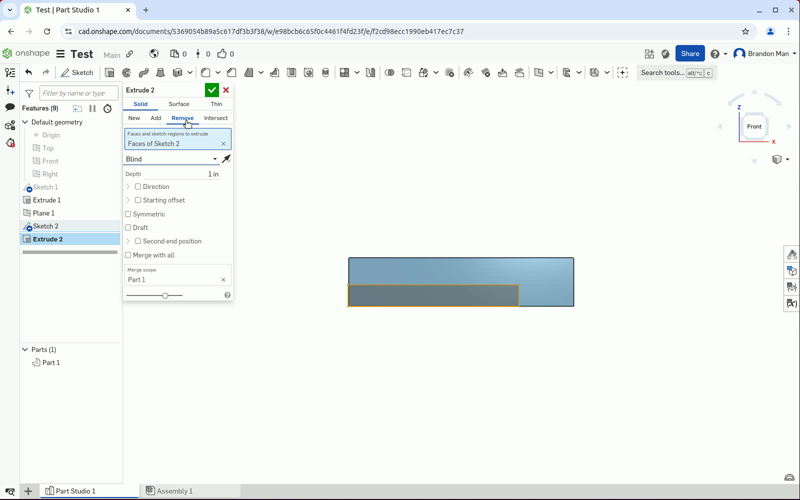
text(0.963)
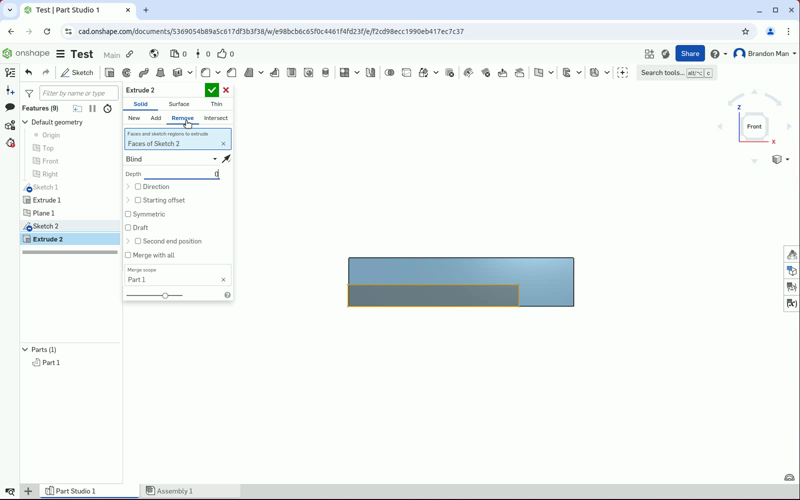
key(tab, 6)
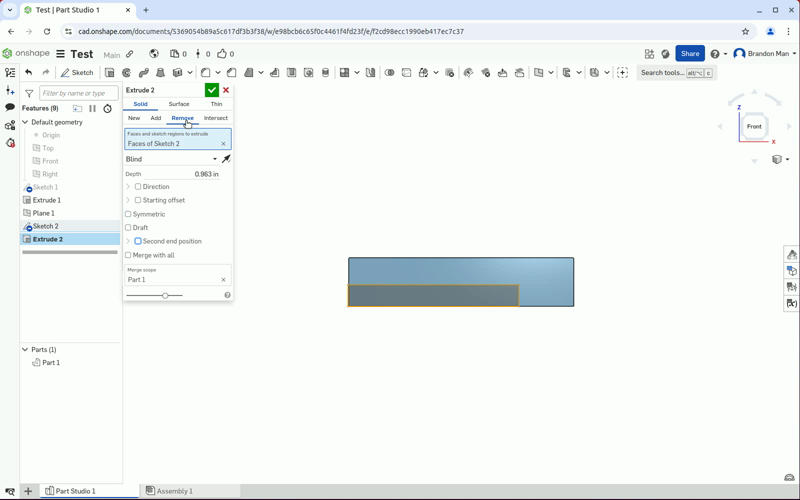
key(space)
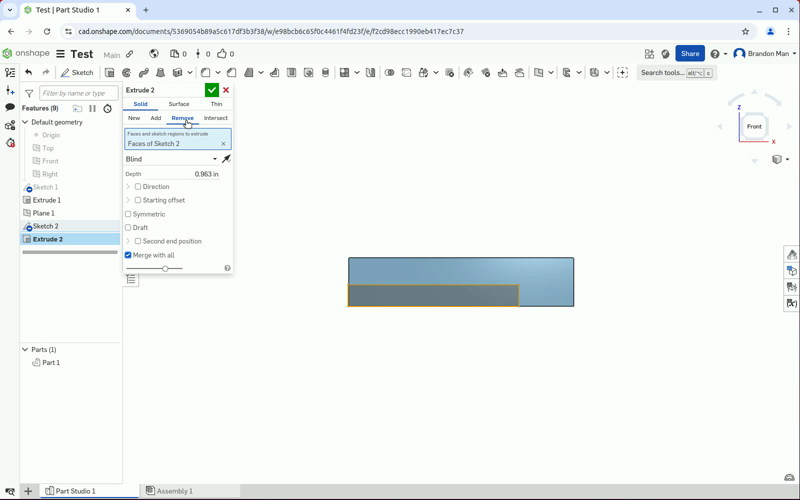
key(enter)
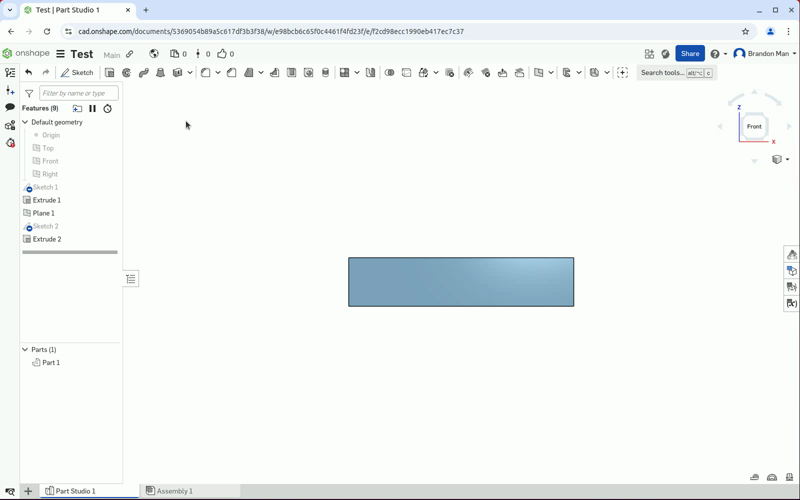
key(shift+h)
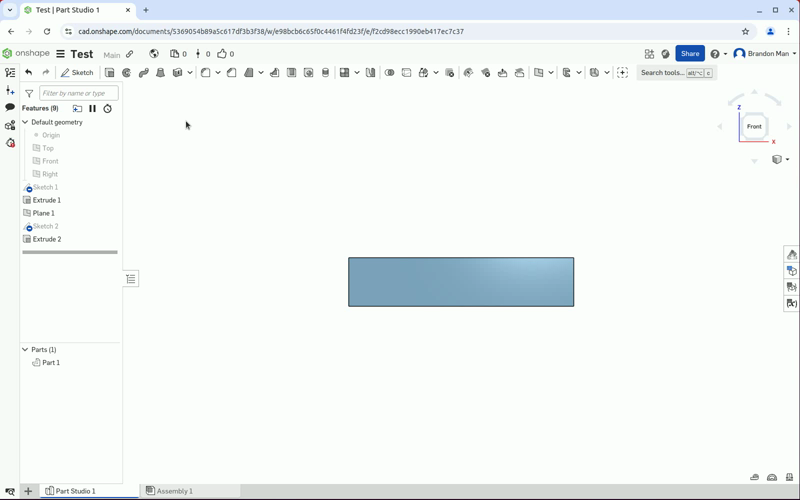
key(shift+h)
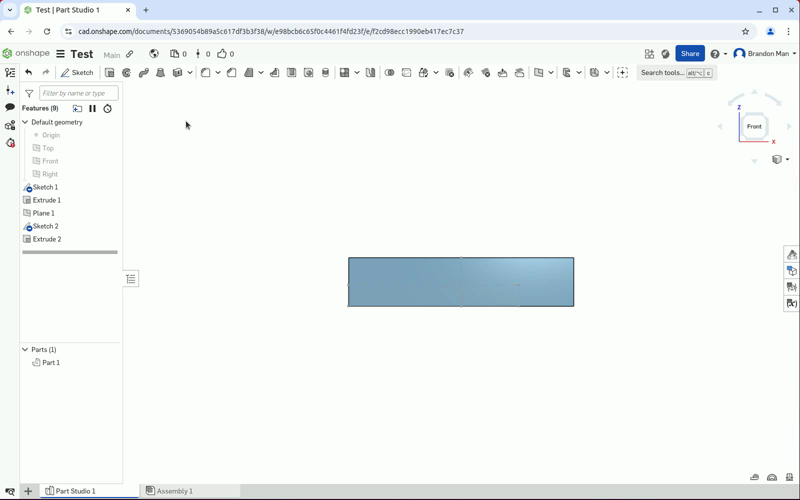
key(shift+7)
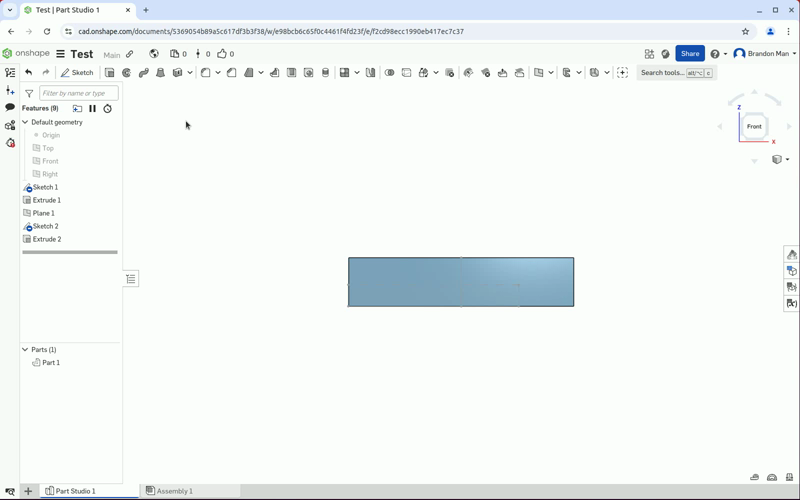
key(left, 2)
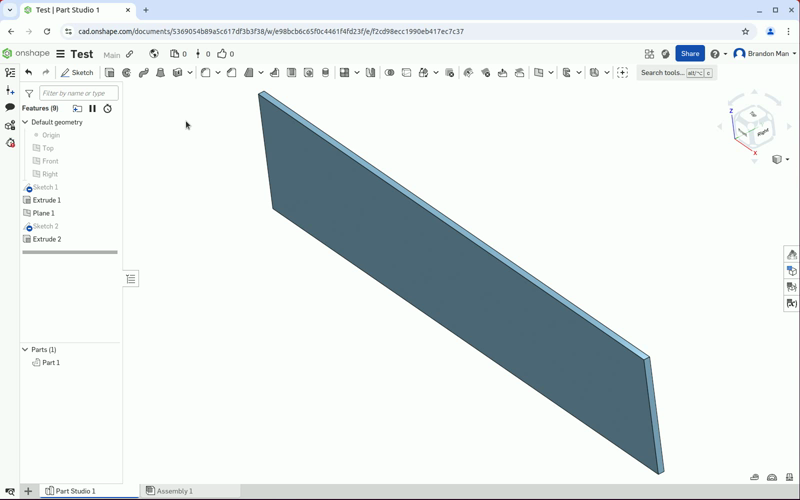
key(down, 2)
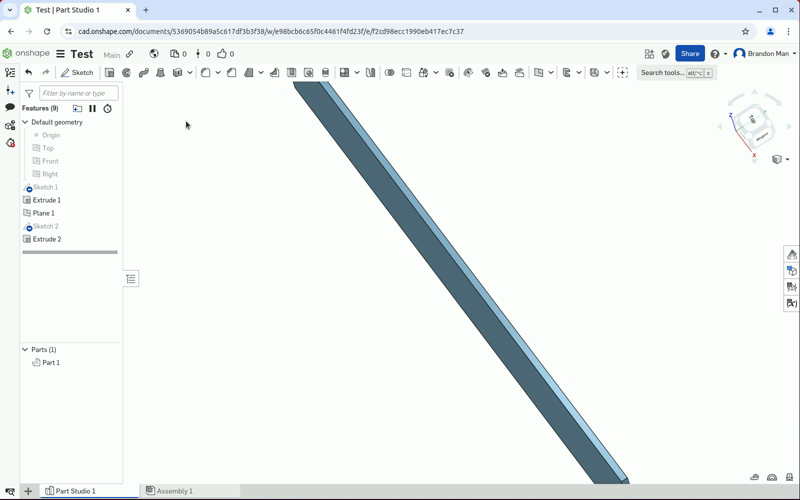
key(up, 2)
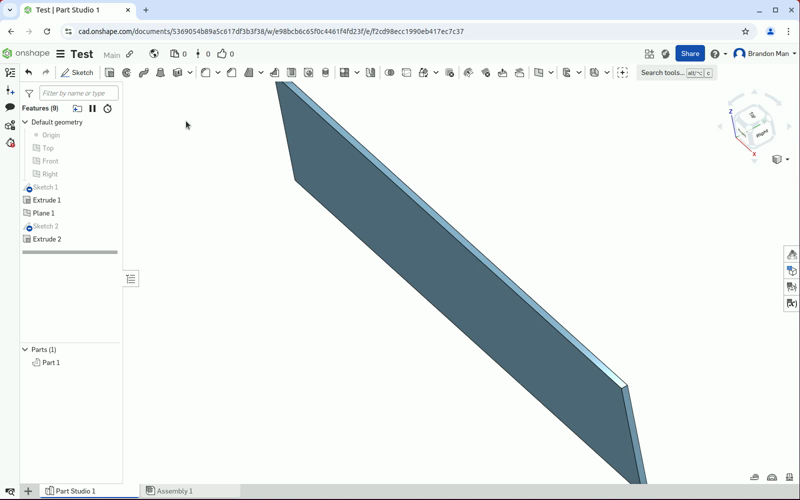
key(right, 2)
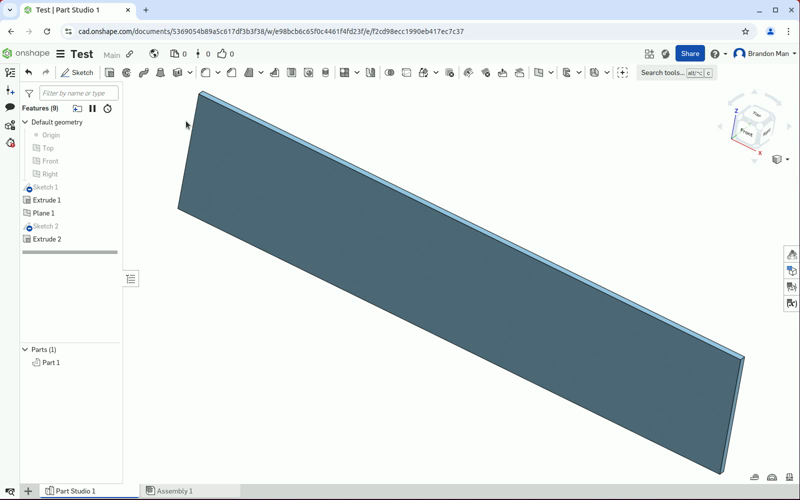
mouse_move(73, 189)
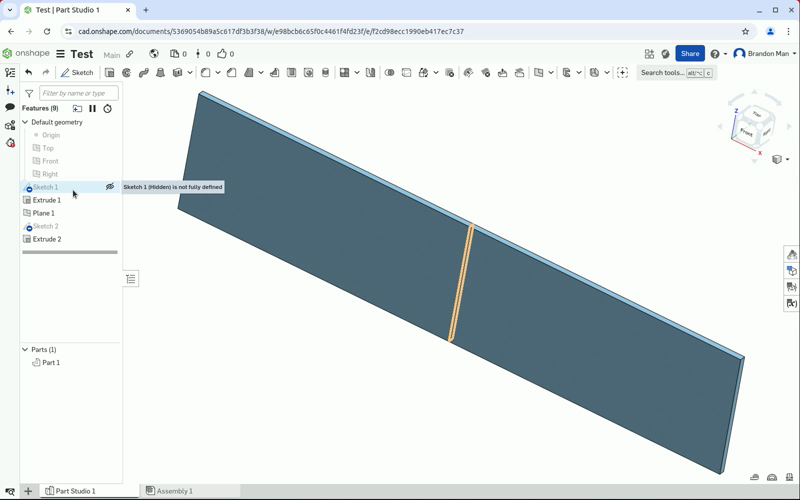
click(73, 189)